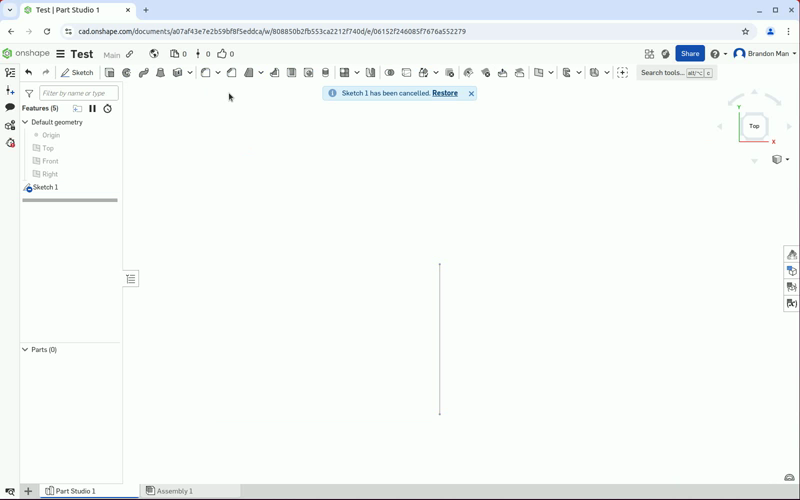
key(shift+h)
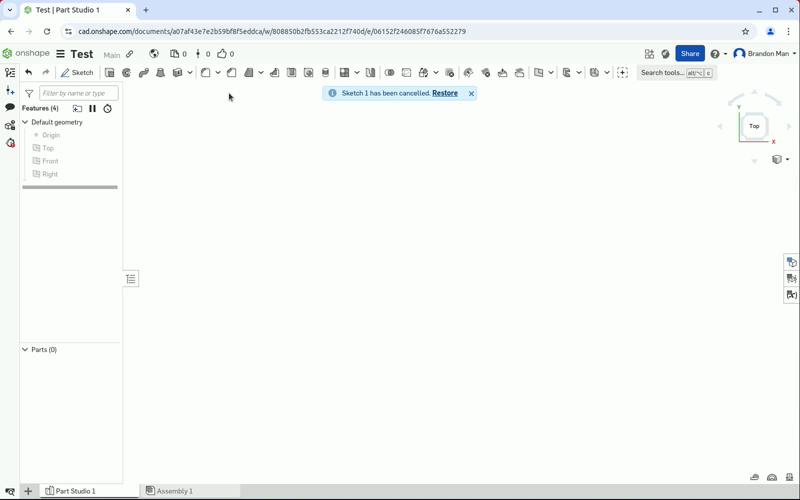
mouse_move(73, 352)
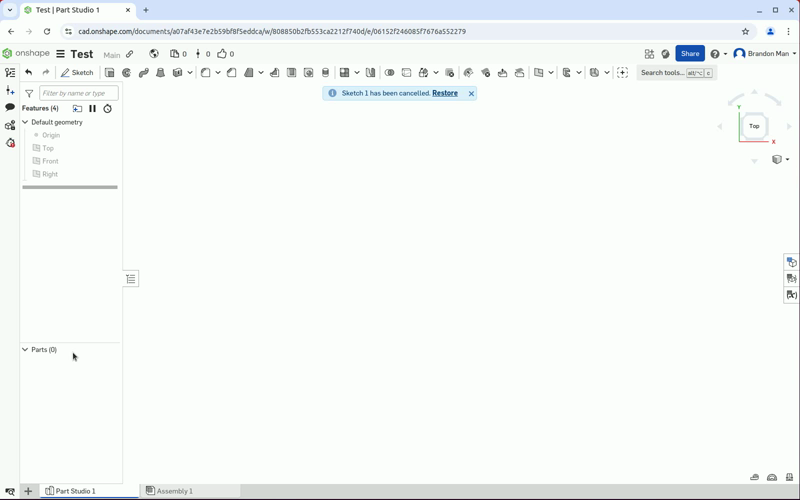
key(y)
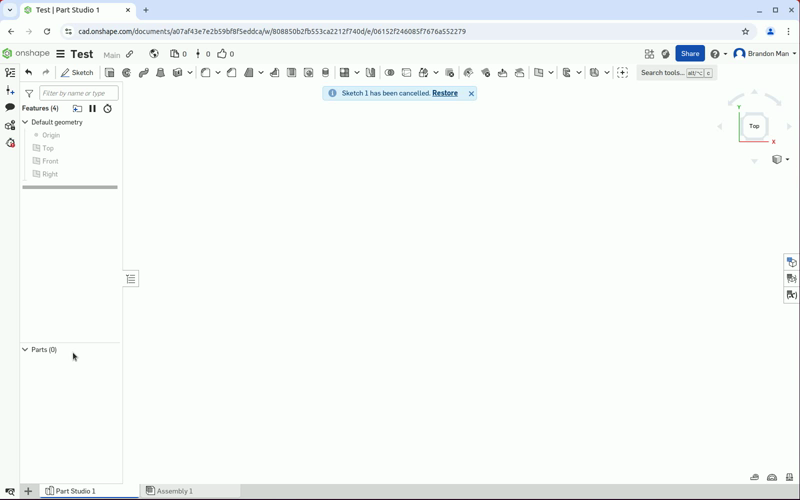
key(shift+p)
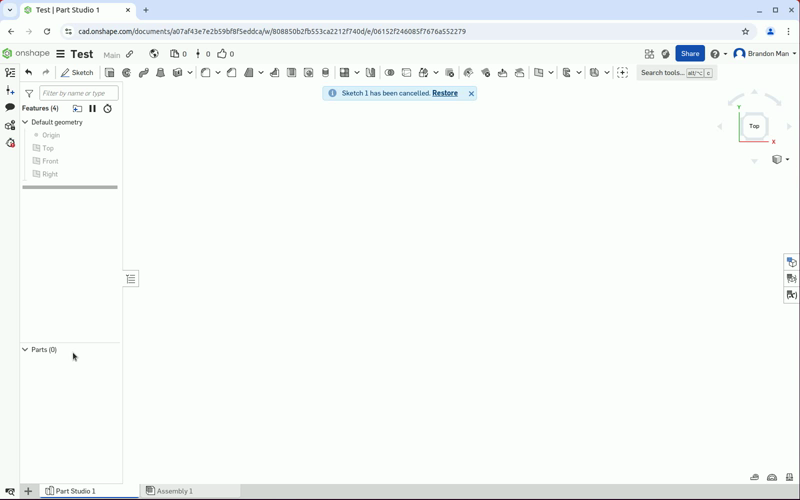
key(space)
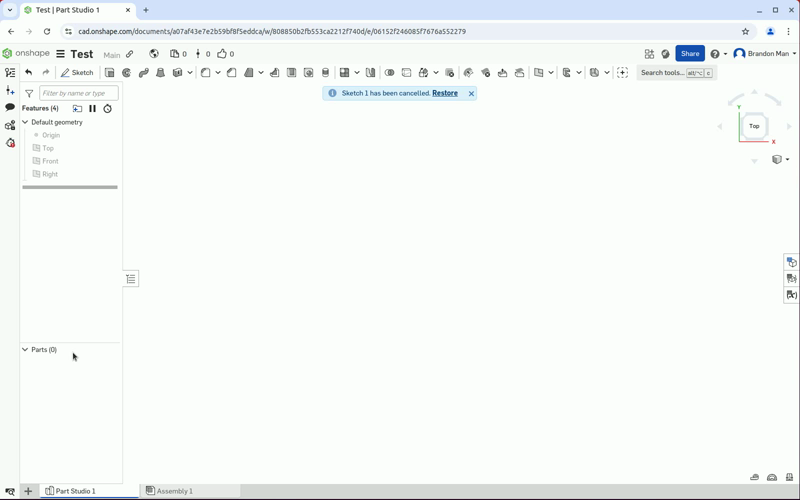
key_down(shift)
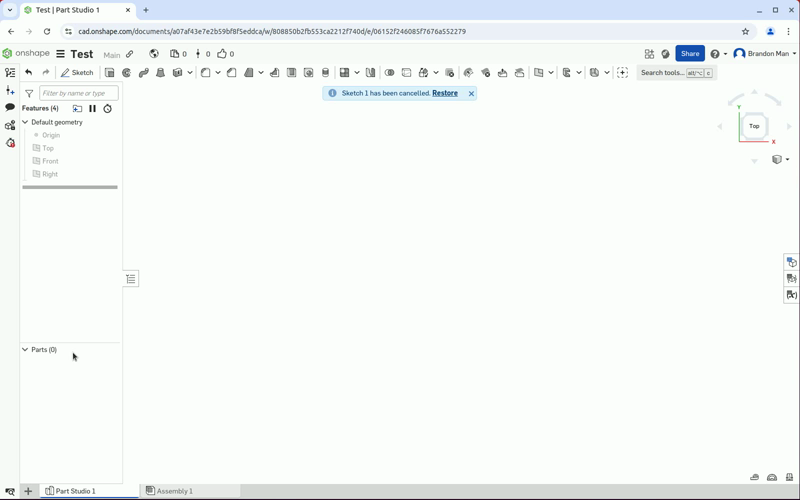
key(up)
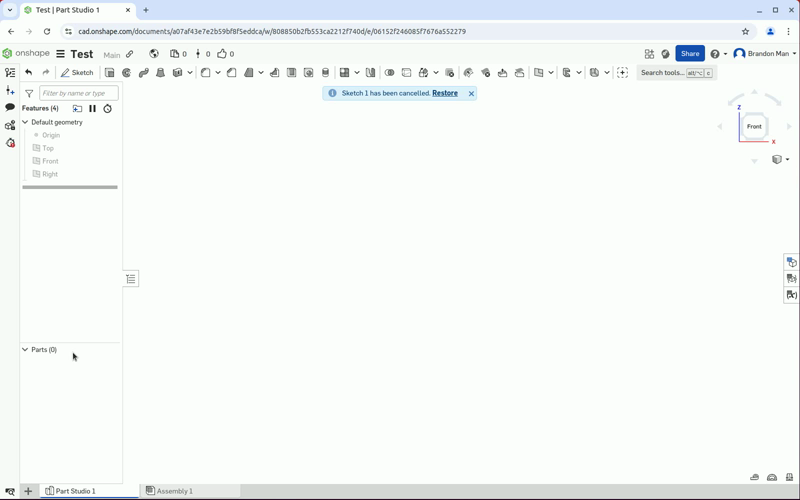
key_up(shift)
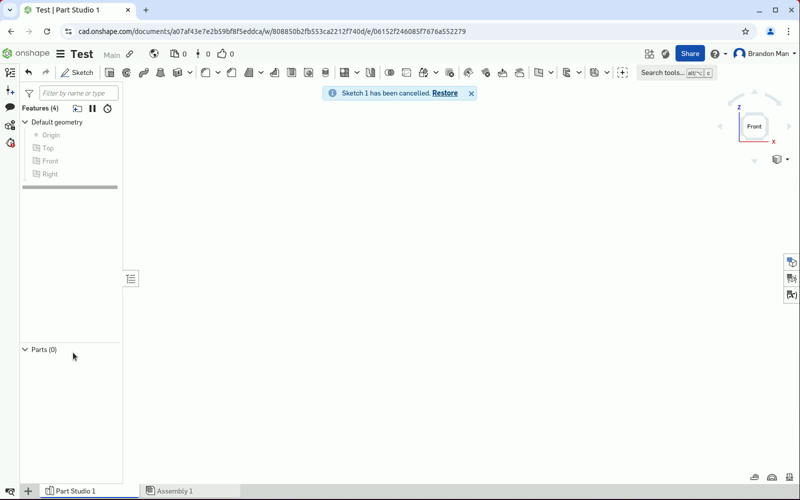
mouse_move(73, 352)
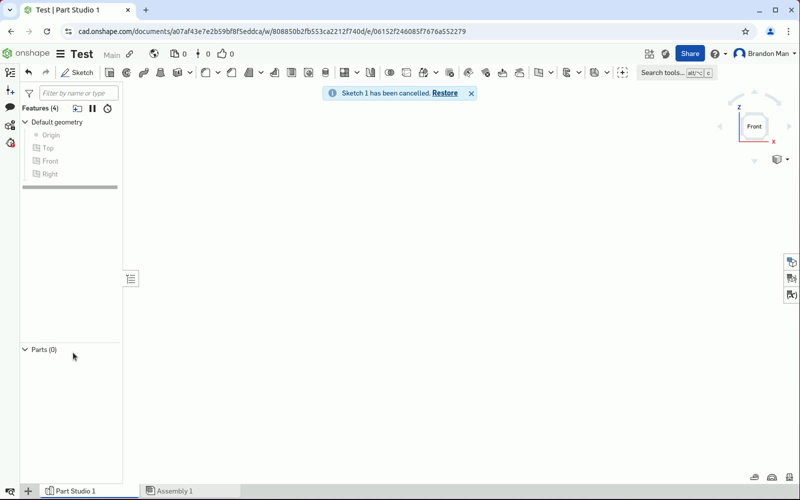
key(shift+y)
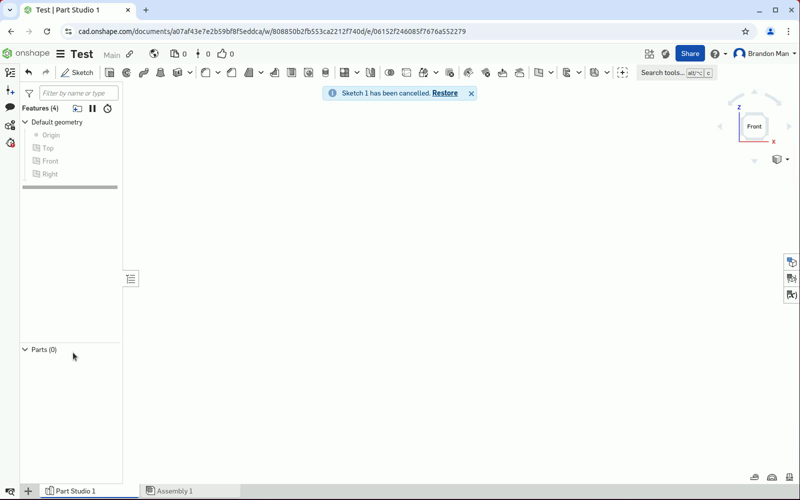
key(shift+s)
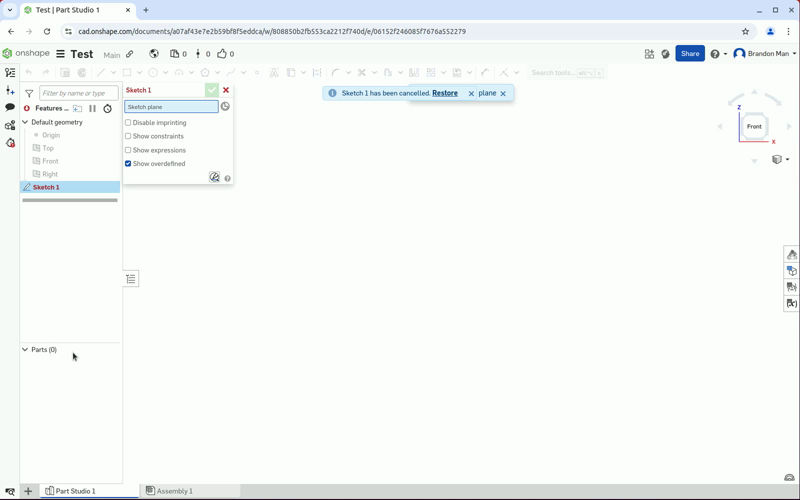
mouse_move(73, 163)
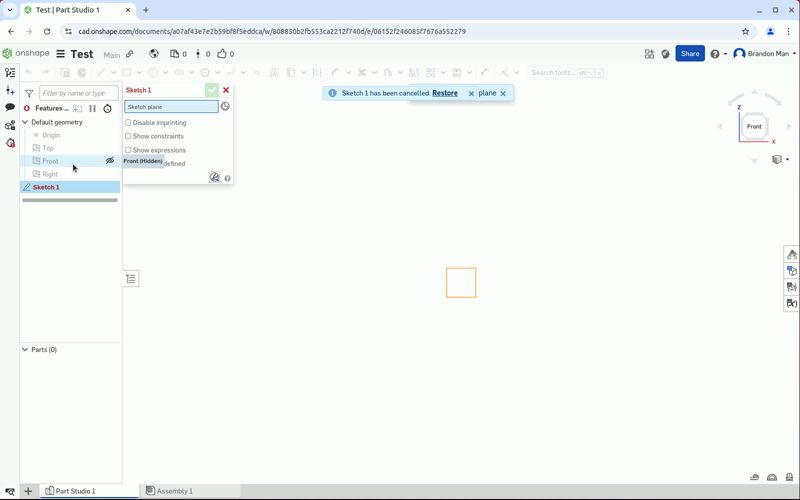
click(73, 163)
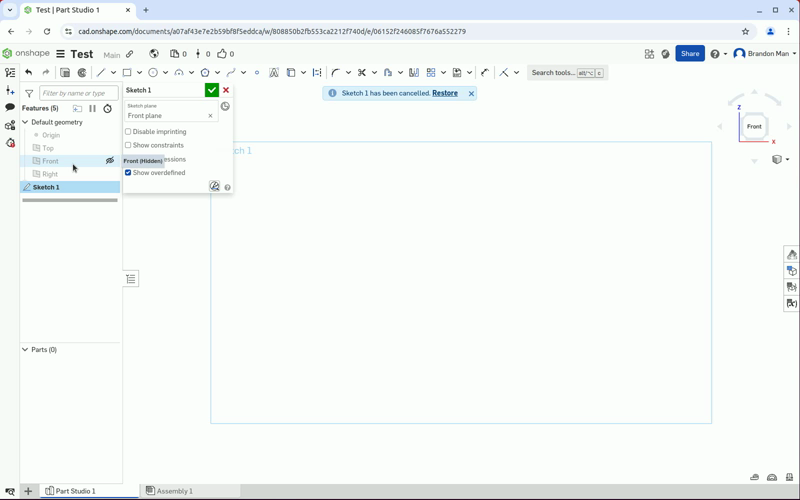
mouse_move(73, 352)
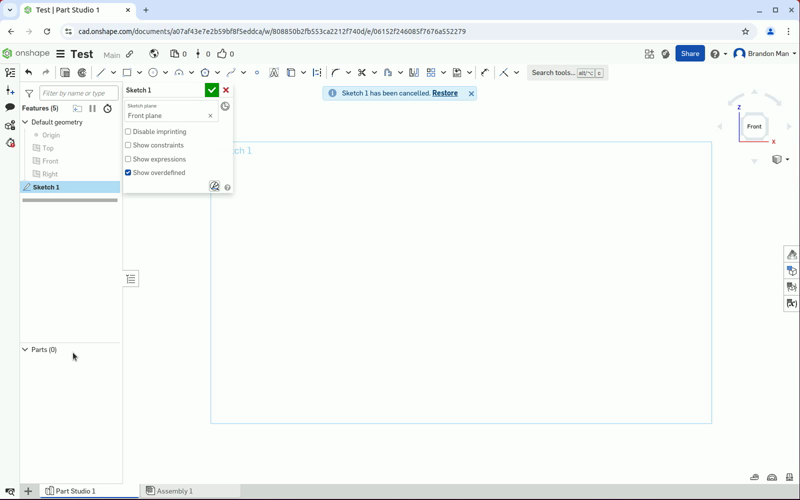
key(y)
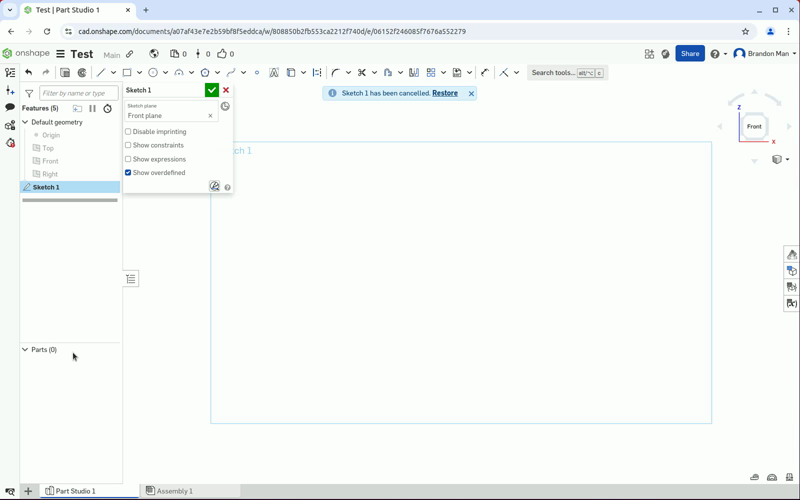
key(l)
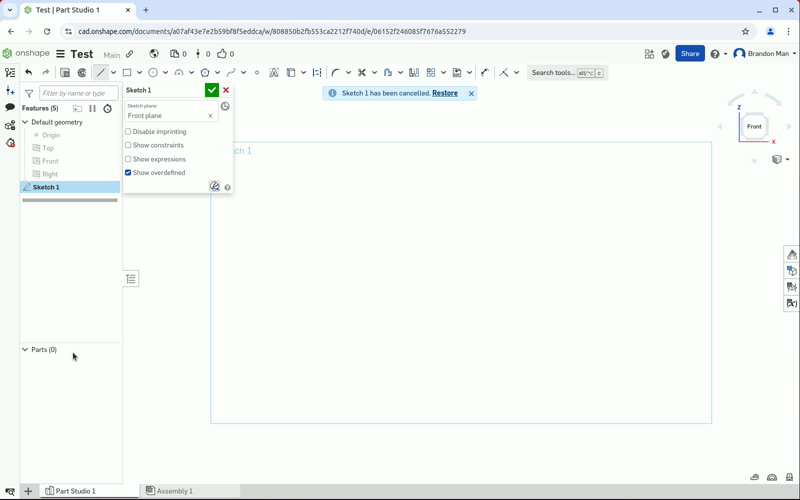
key_down(shift)
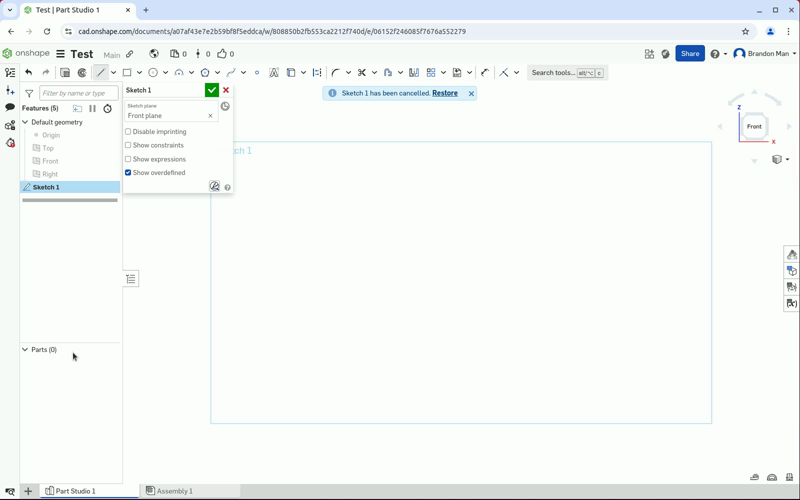
mouse_move(370, 282)
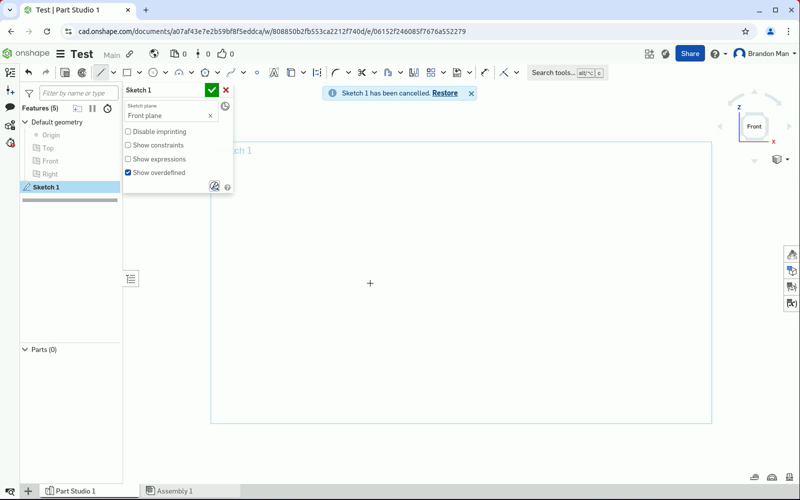
click(370, 282)
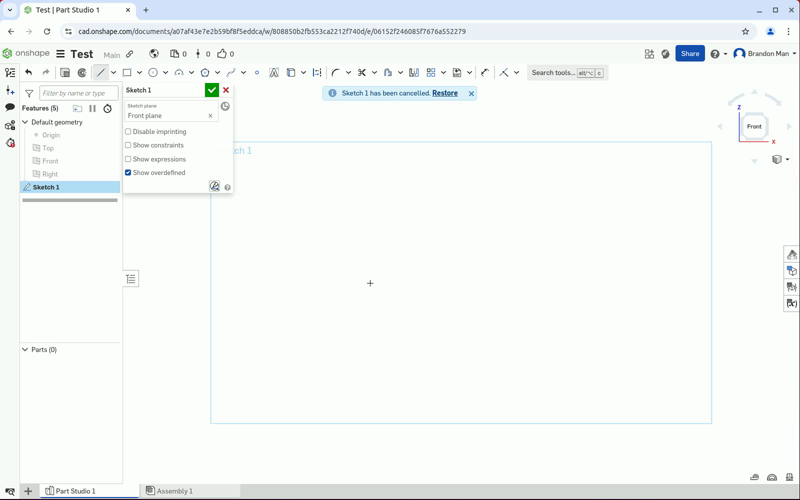
key_up(shift)
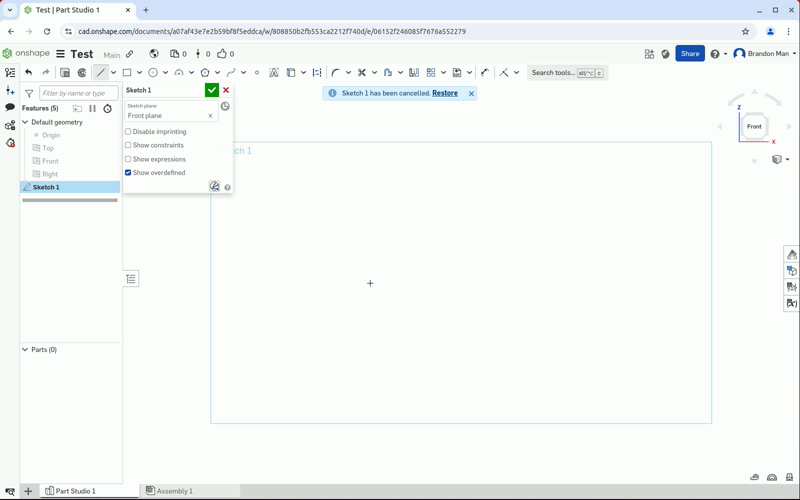
key_down(shift)
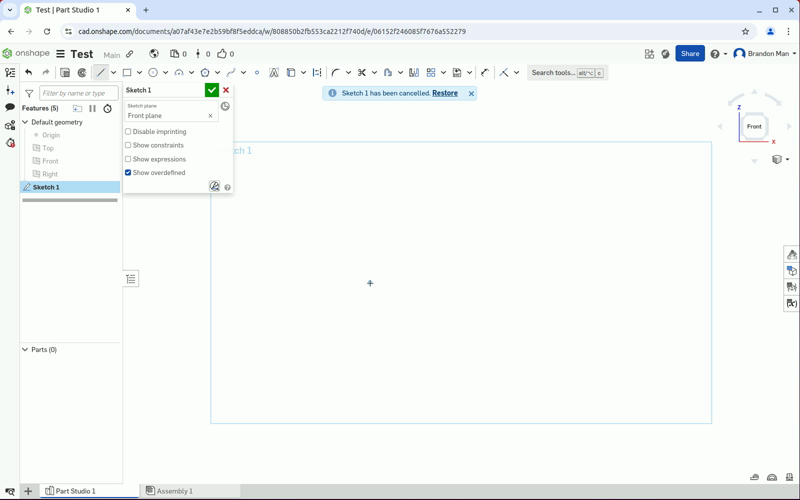
mouse_move(449, 282)
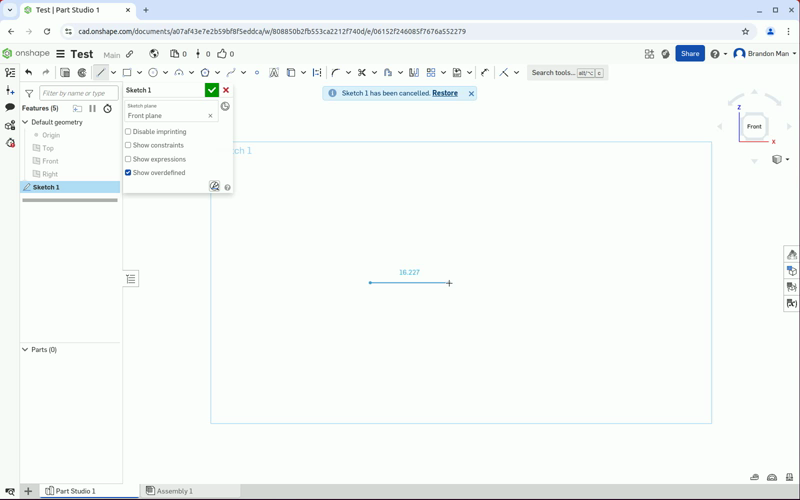
click(449, 282)
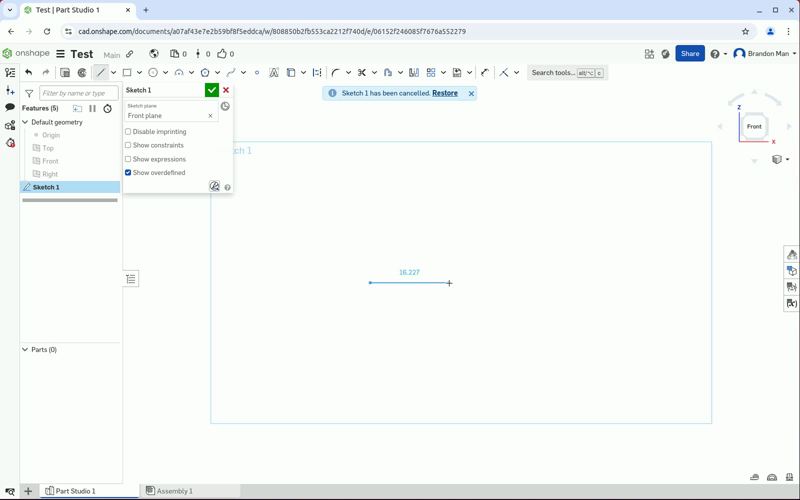
key_up(shift)
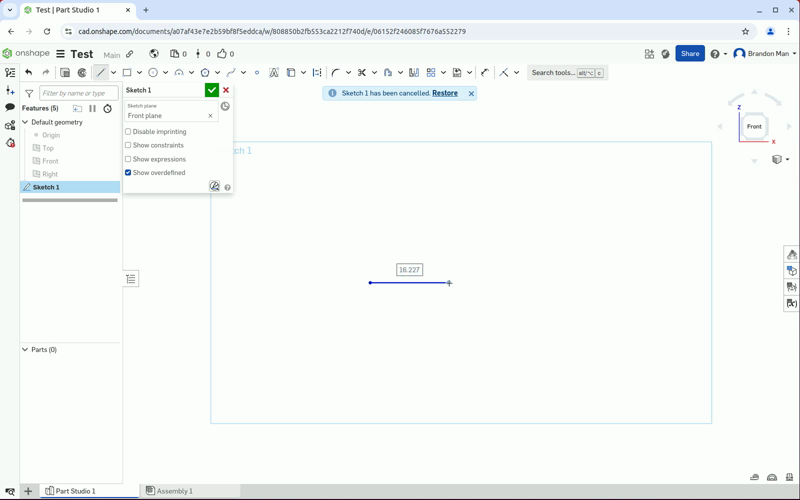
key_down(shift)
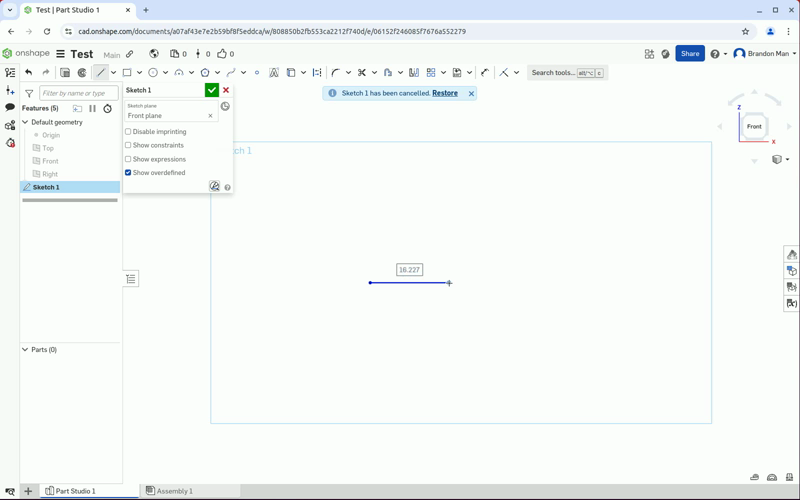
mouse_move(449, 182)
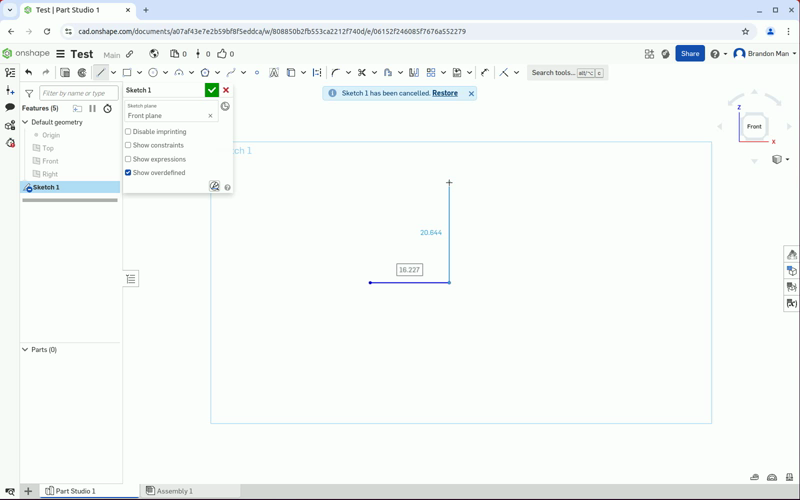
click(449, 182)
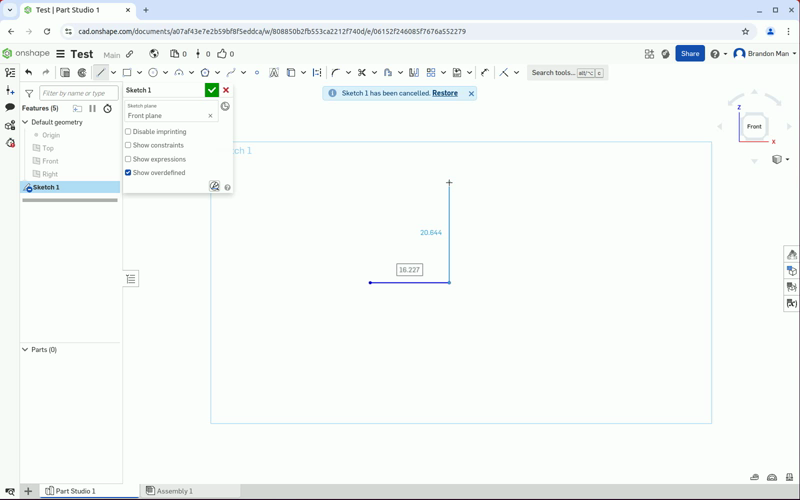
key_up(shift)
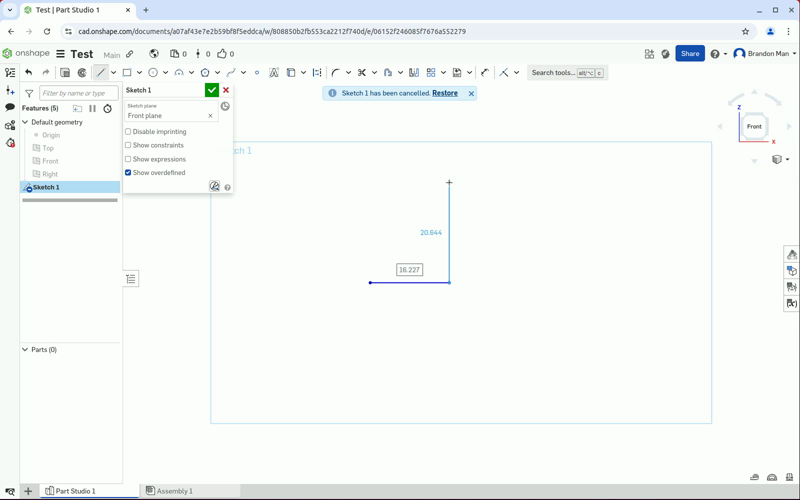
key(esc)
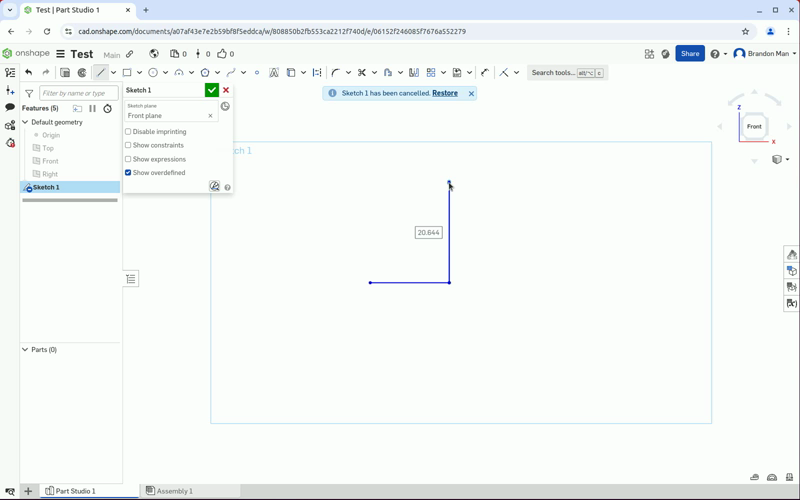
key(a)
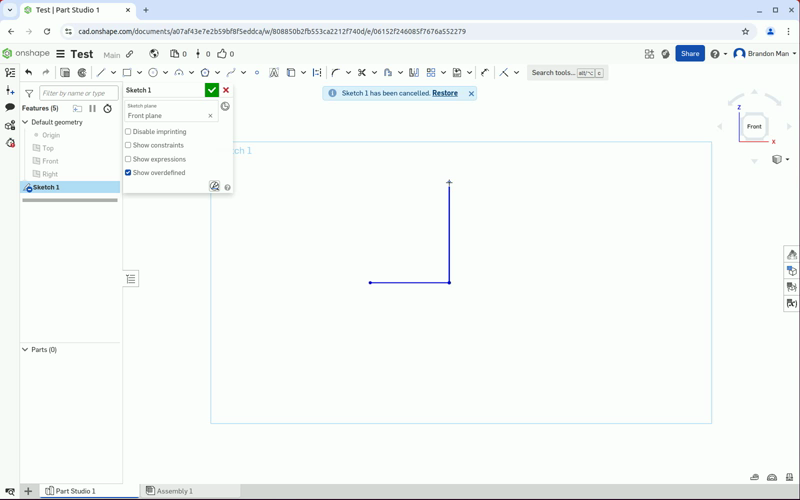
mouse_move(449, 182)
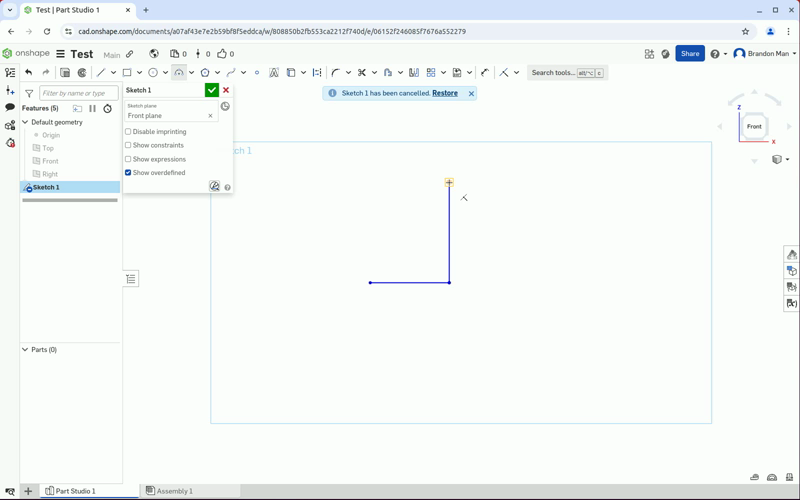
click(449, 182)
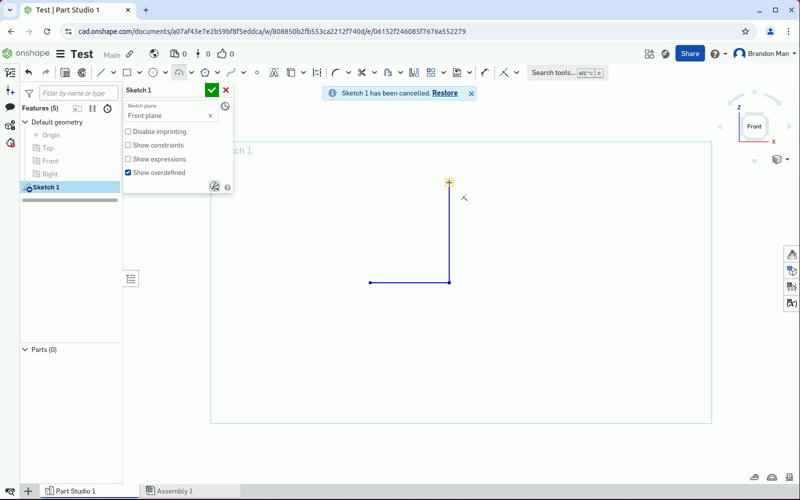
mouse_move(370, 282)
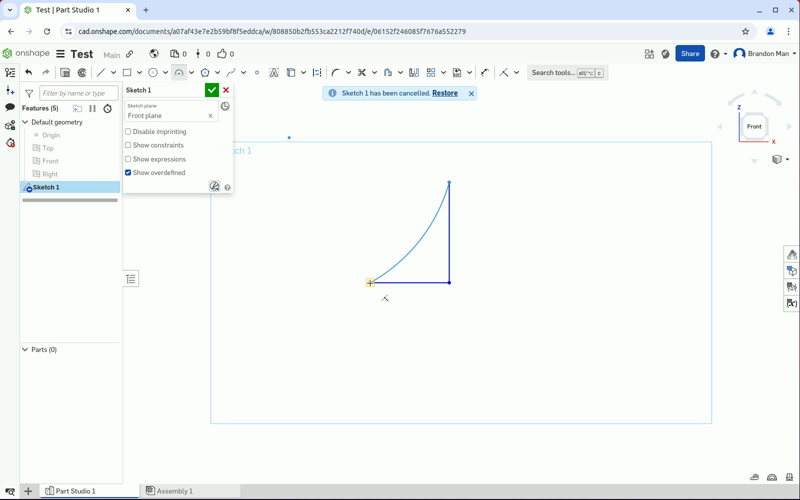
click(370, 282)
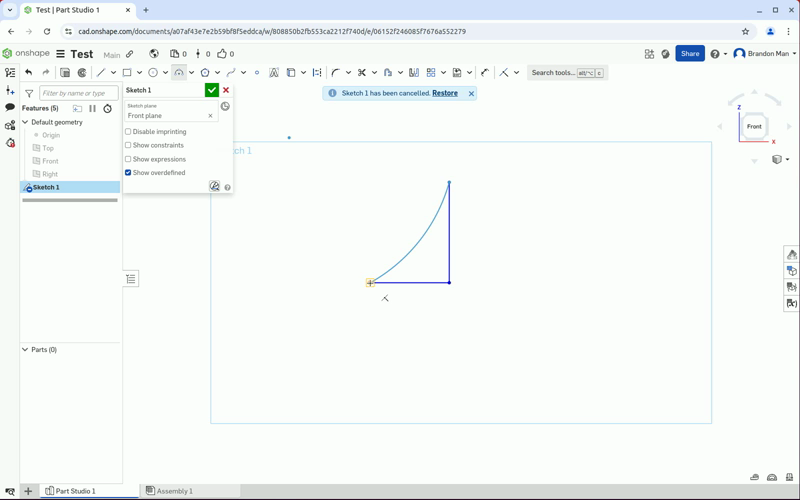
key_down(shift)
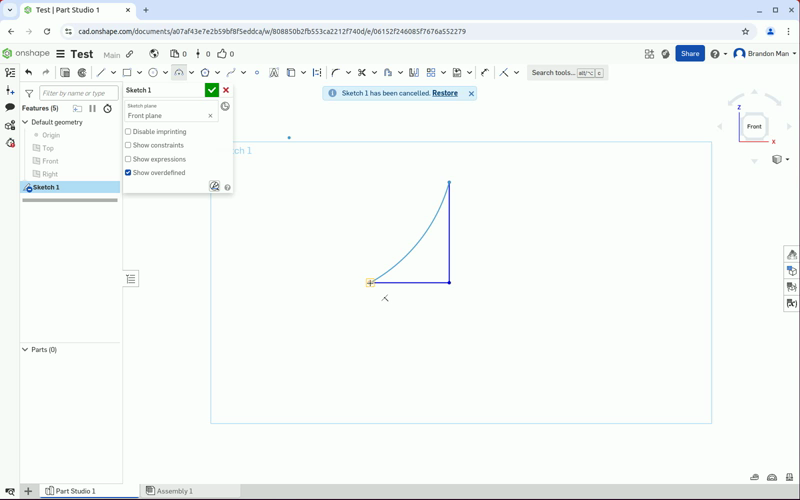
mouse_move(391, 218)
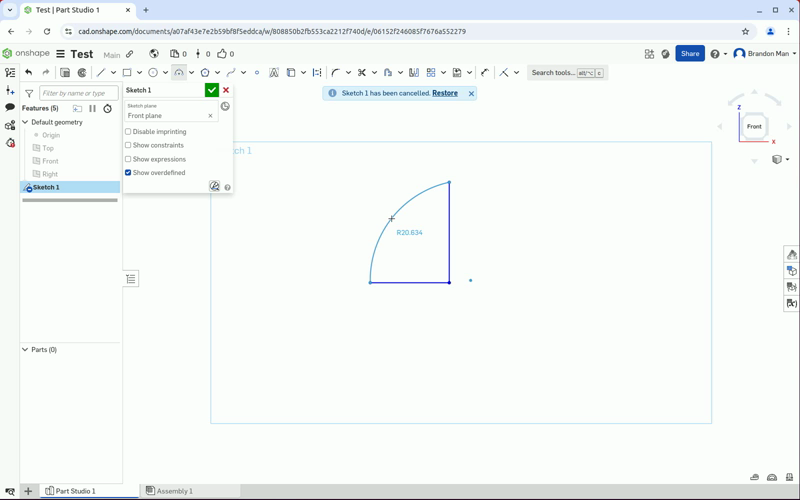
click(391, 218)
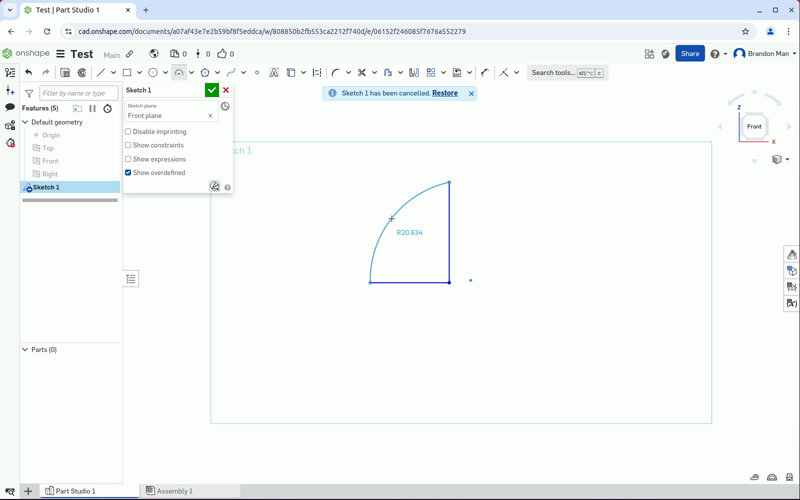
key_up(shift)
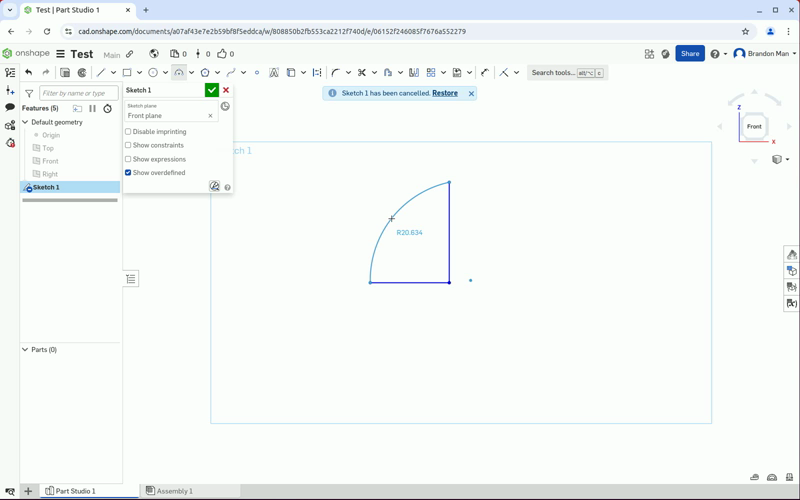
key(esc)
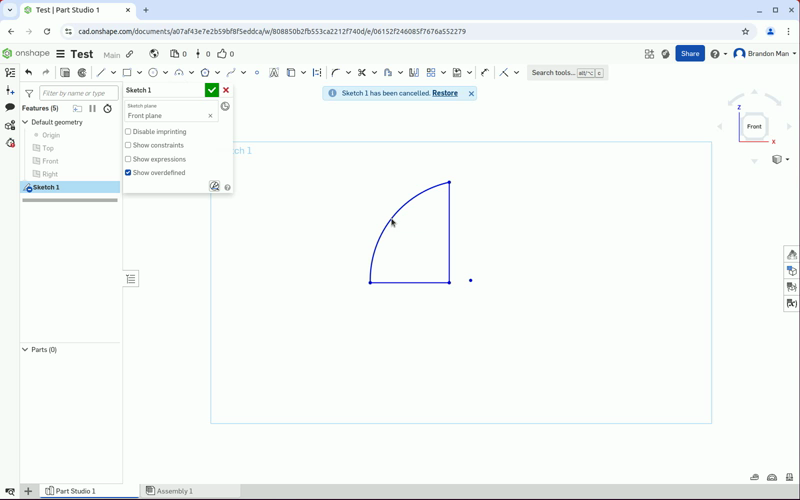
mouse_move(377, 267)
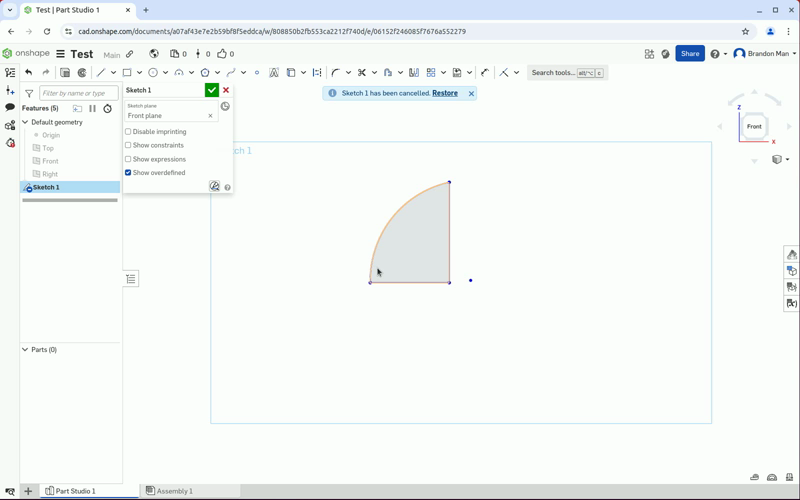
click(377, 267)
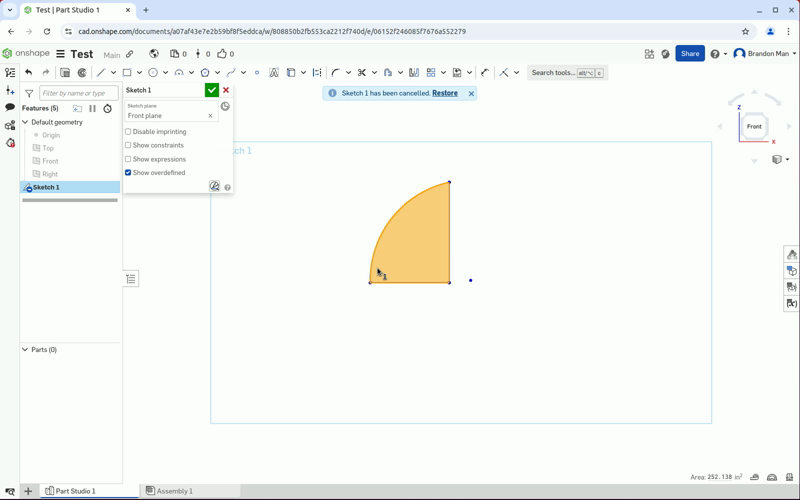
mouse_move(73, 352)
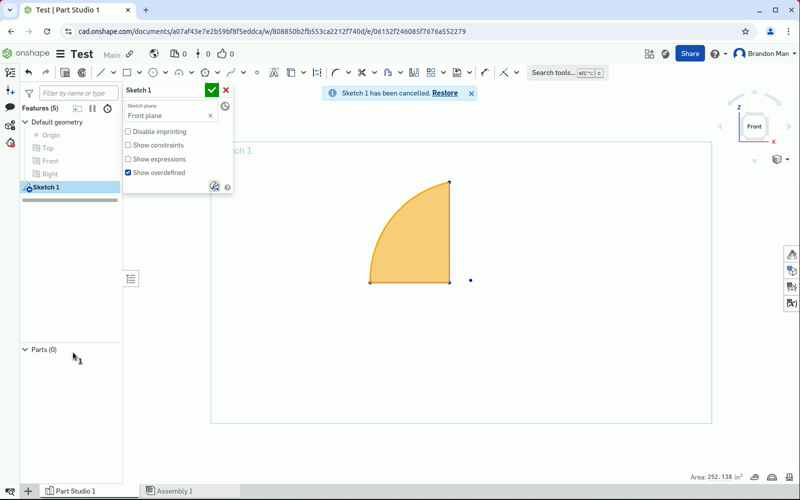
key(shift+y)
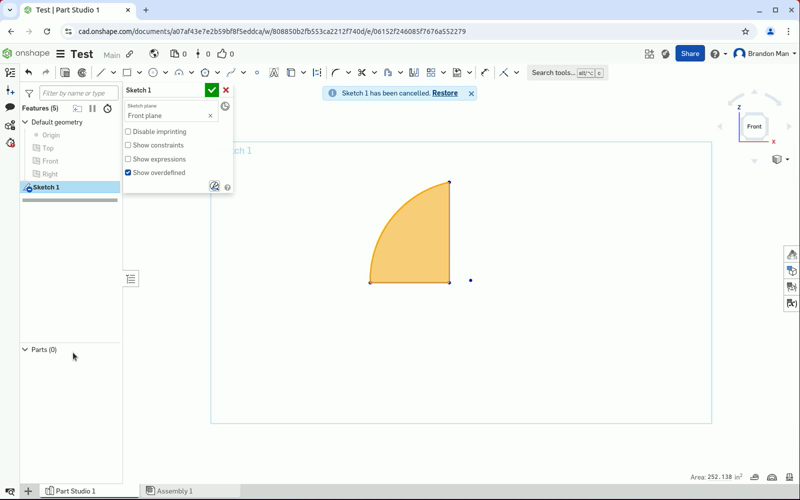
key(shift+e)
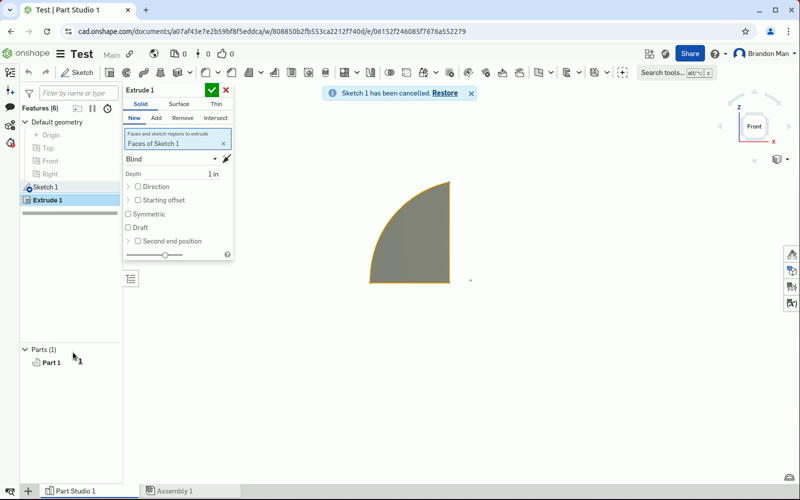
mouse_move(143, 106)
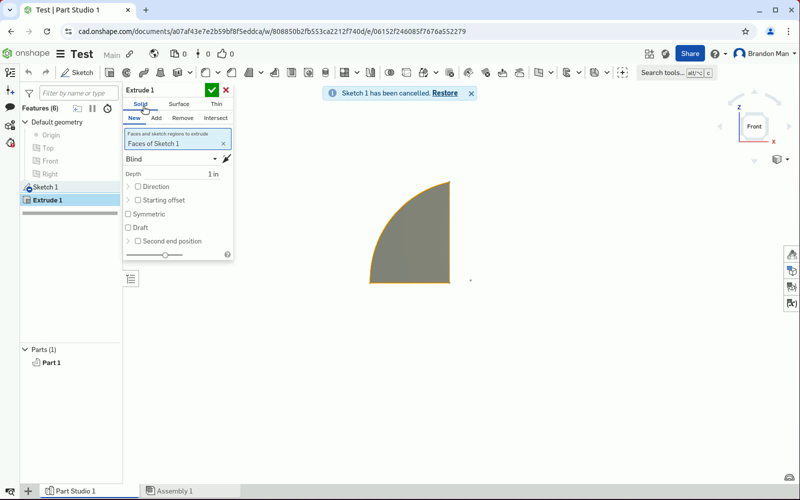
click(143, 106)
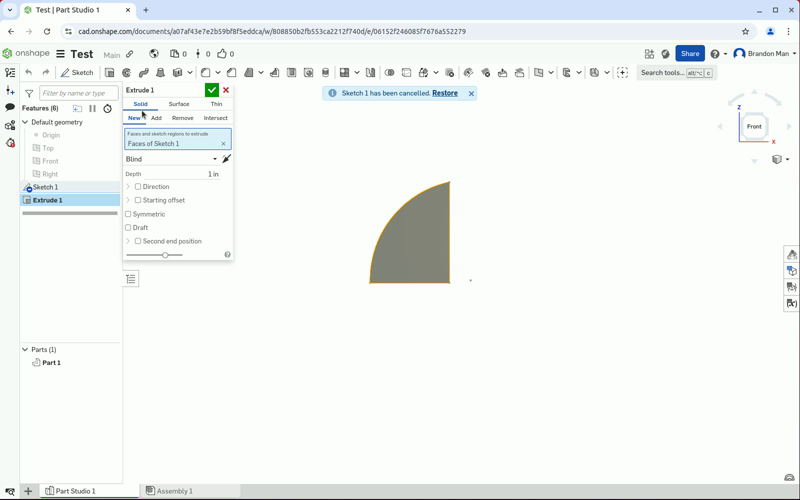
mouse_move(137, 120)
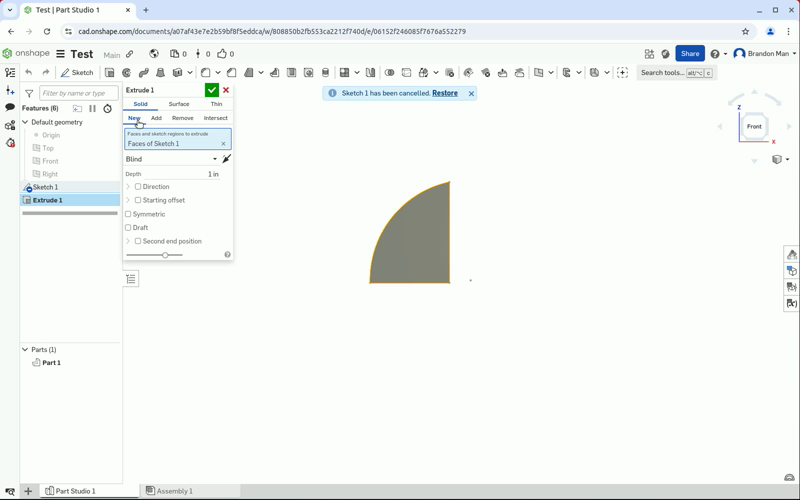
click(137, 120)
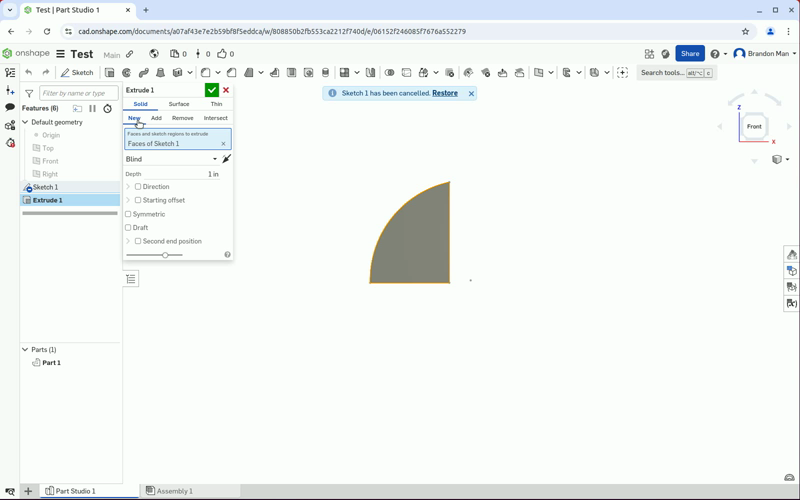
key(tab, 4)
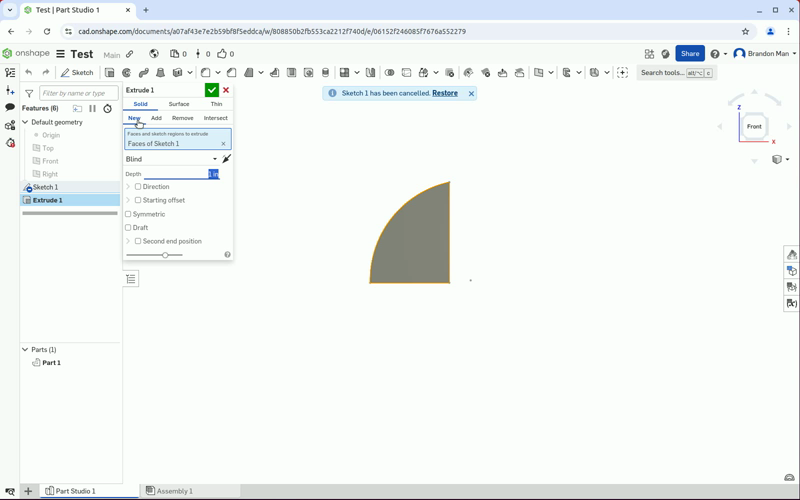
text(6.018)
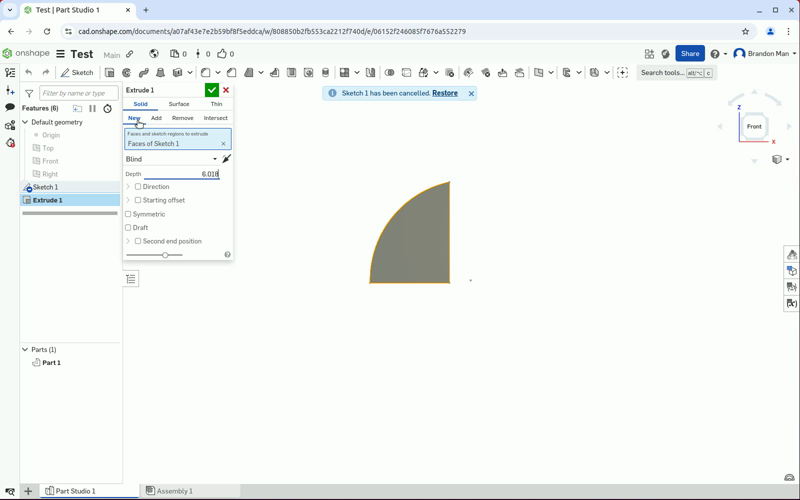
key(enter)
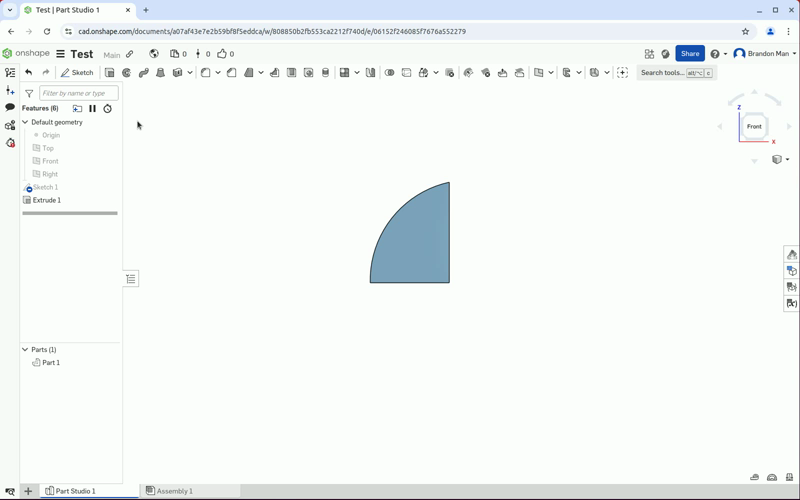
key(shift+h)
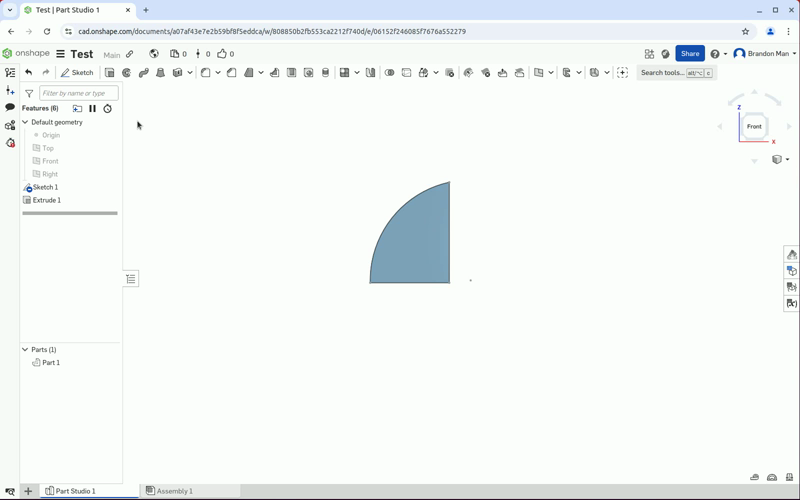
key(shift+h)
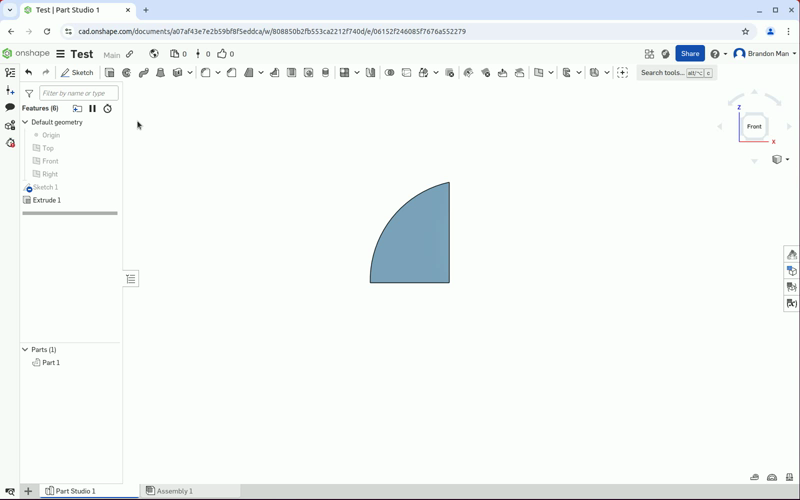
mouse_move(73, 189)
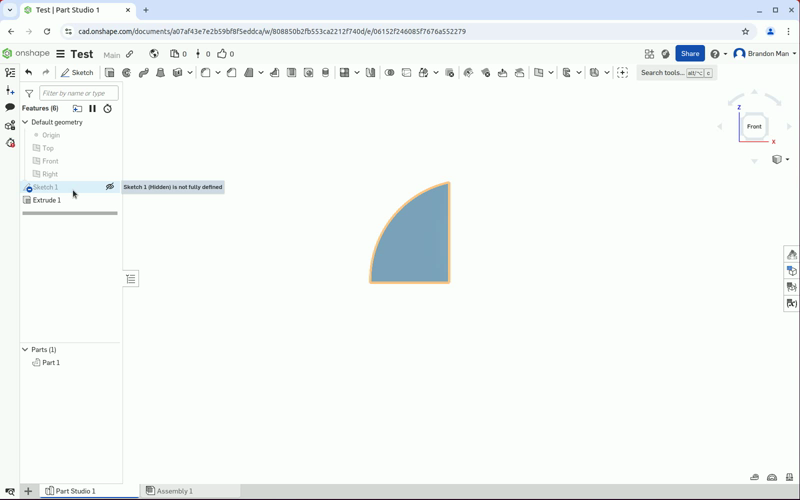
click(73, 189)
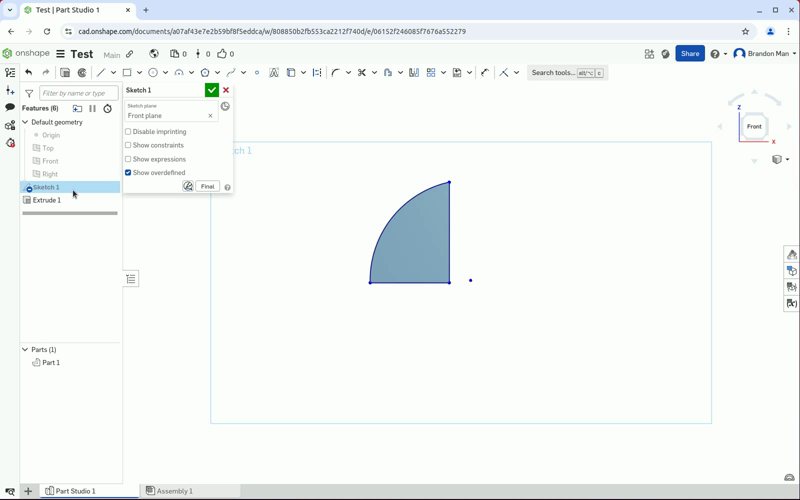
mouse_move(229, 92)
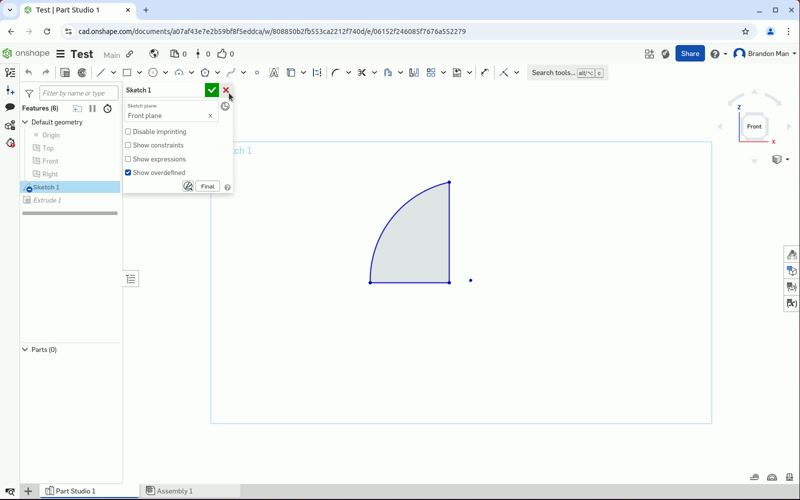
click(229, 92)
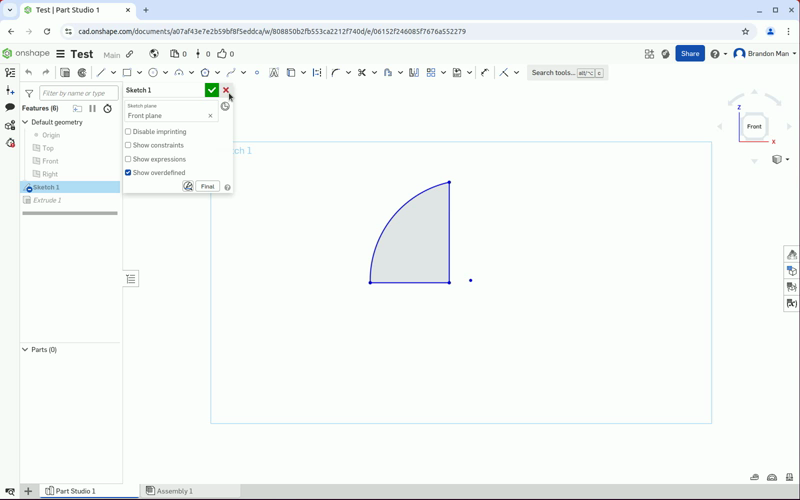
key(shift+s)
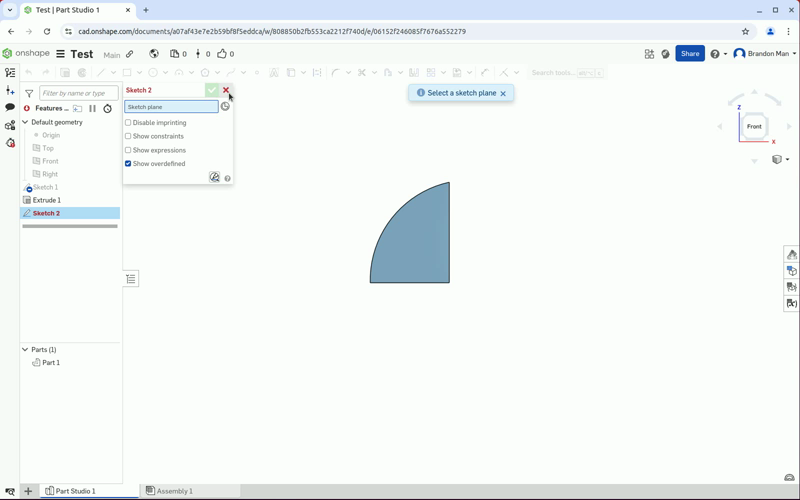
mouse_move(73, 163)
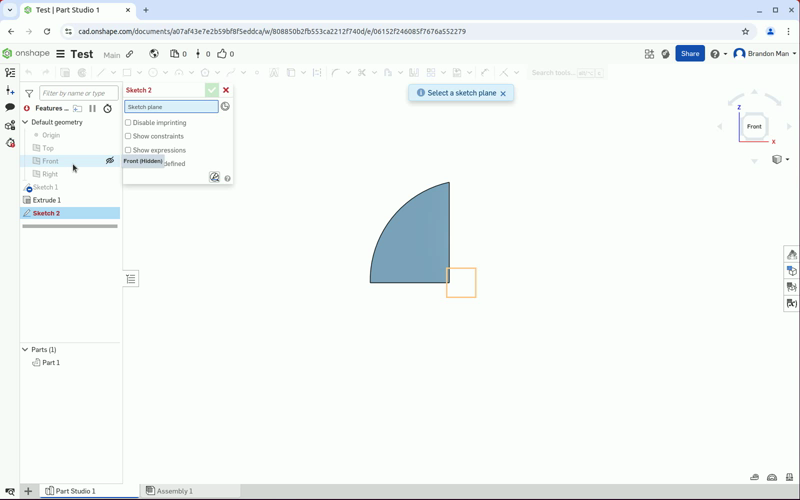
click(73, 163)
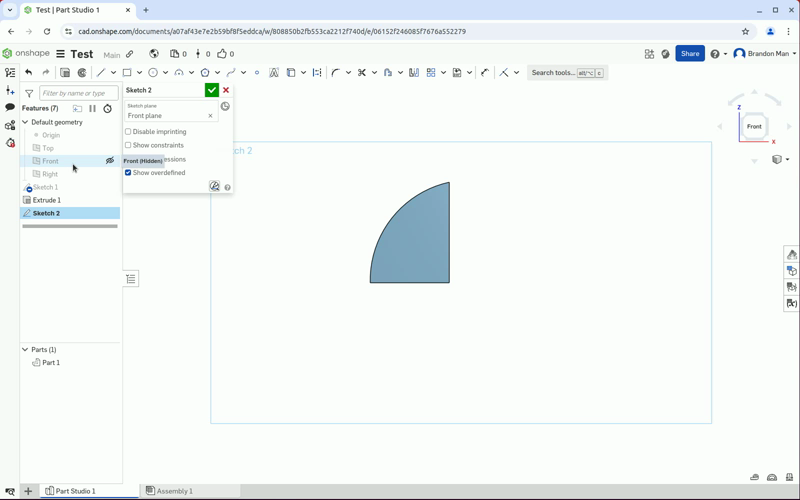
mouse_move(73, 352)
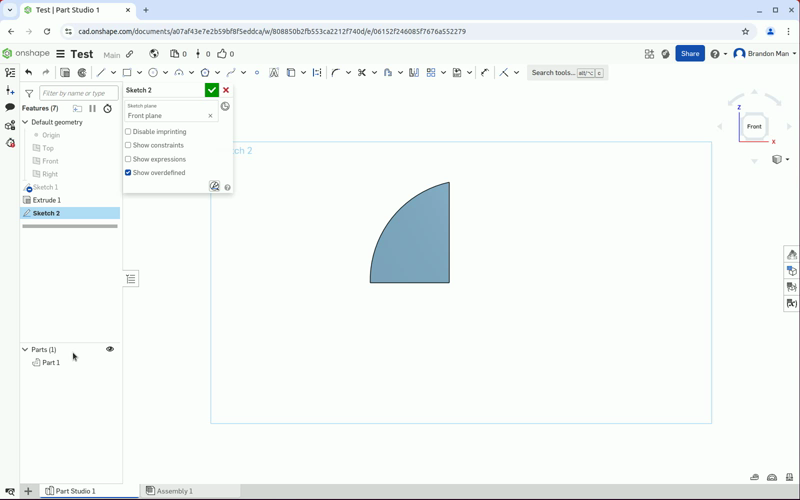
key(y)
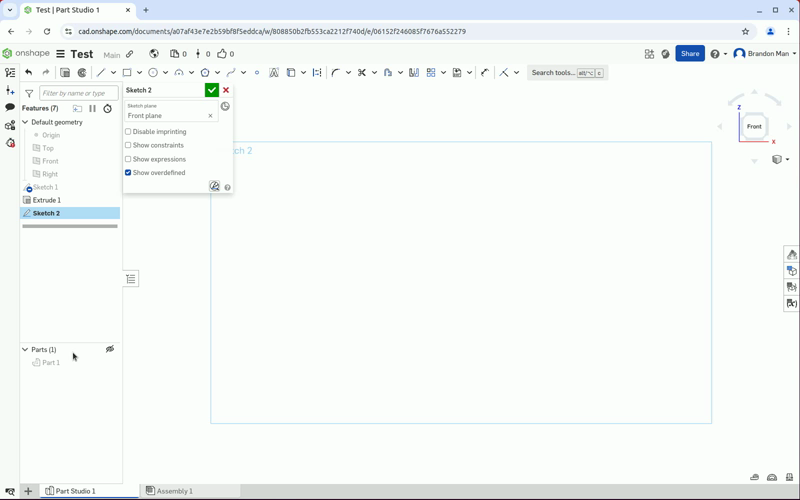
key(a)
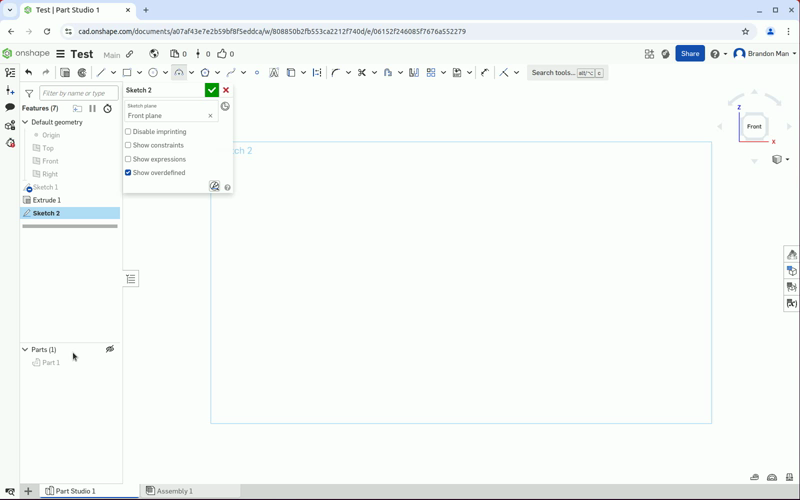
key_down(shift)
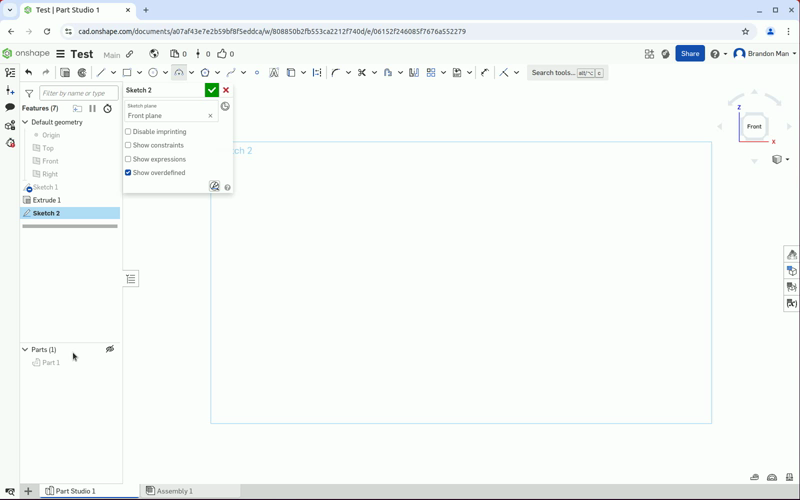
mouse_move(370, 282)
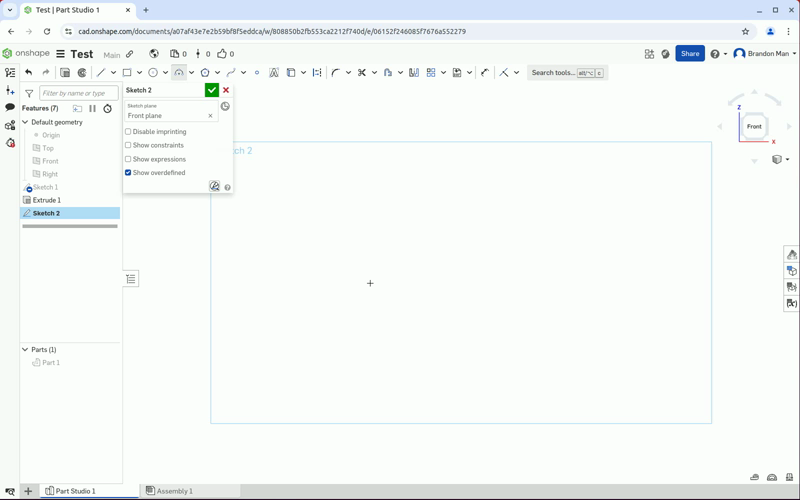
click(370, 282)
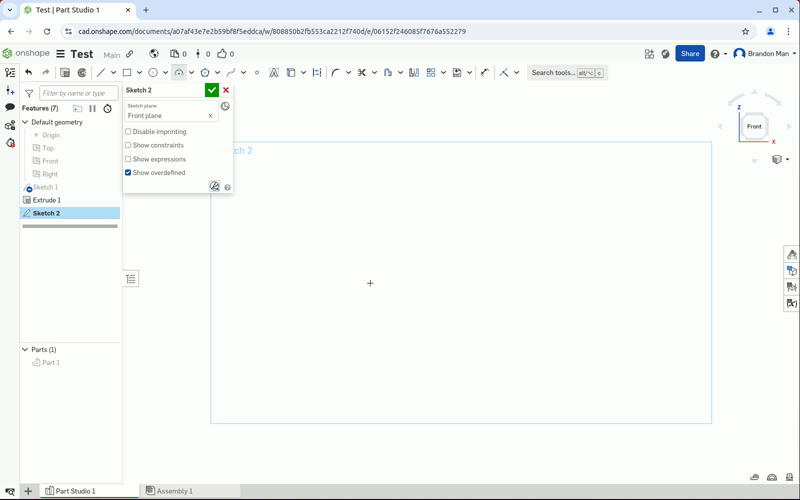
key_up(shift)
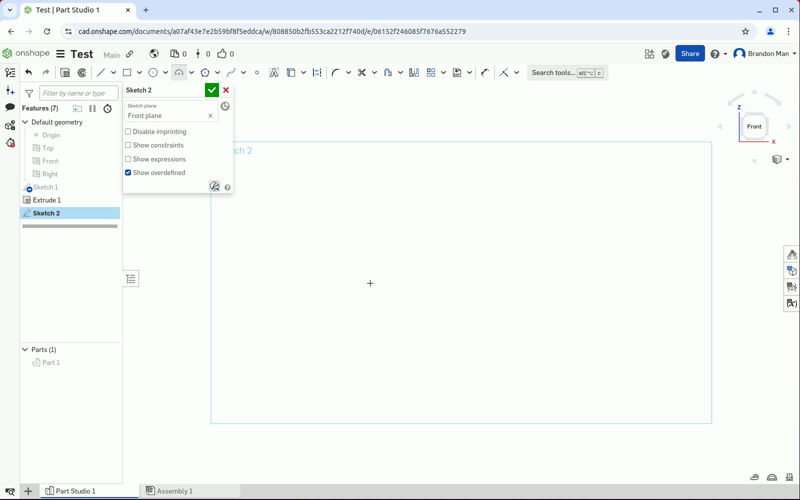
key_down(shift)
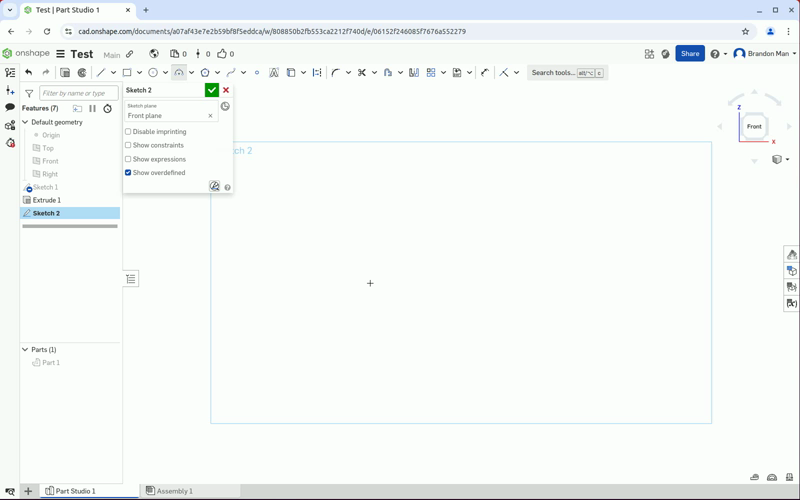
mouse_move(448, 378)
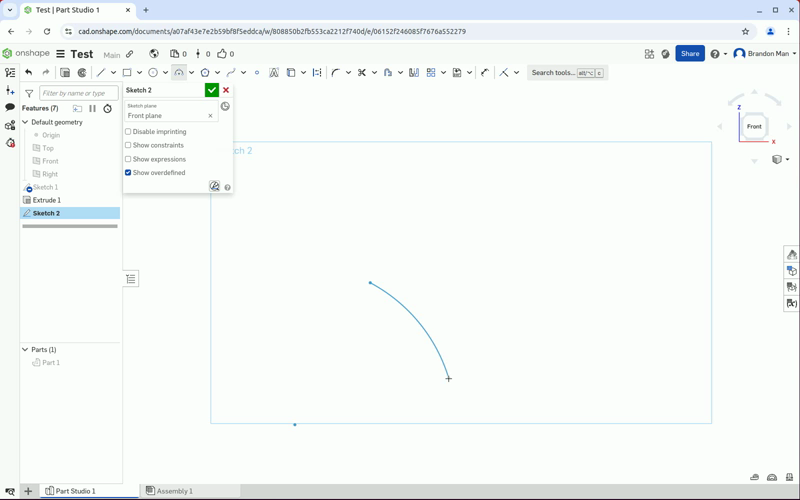
click(448, 378)
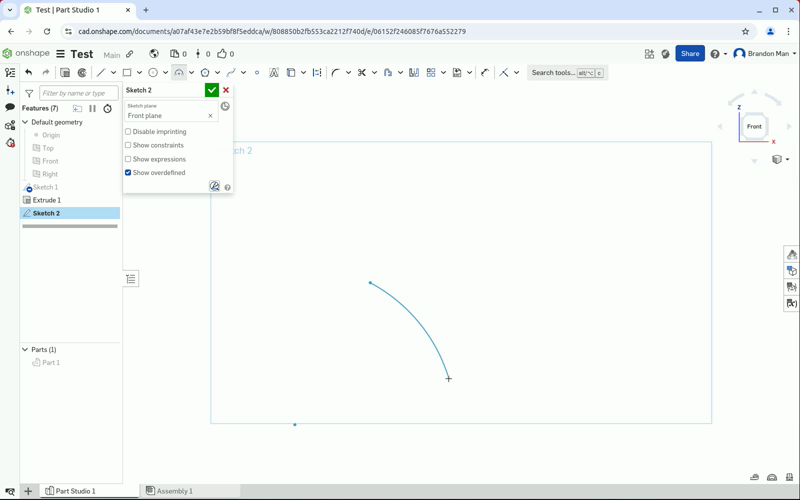
mouse_move(393, 343)
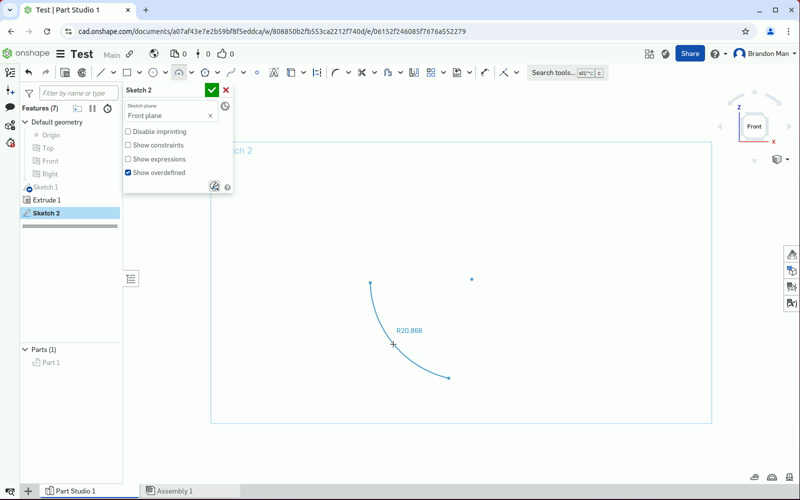
click(393, 343)
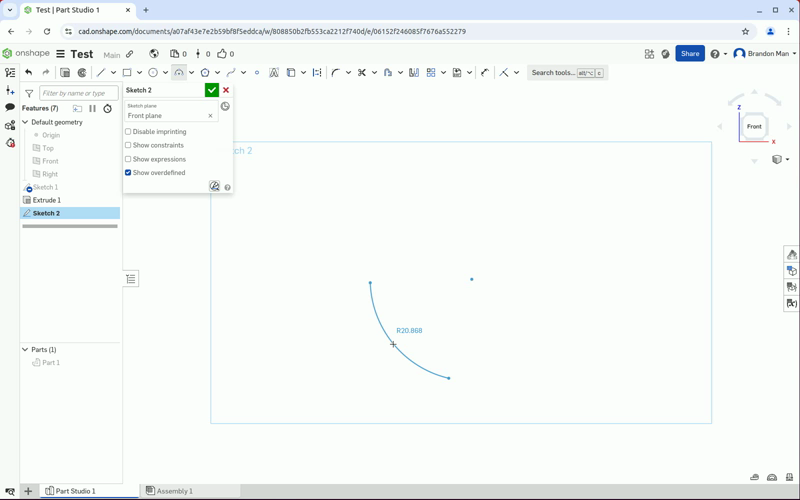
key_up(shift)
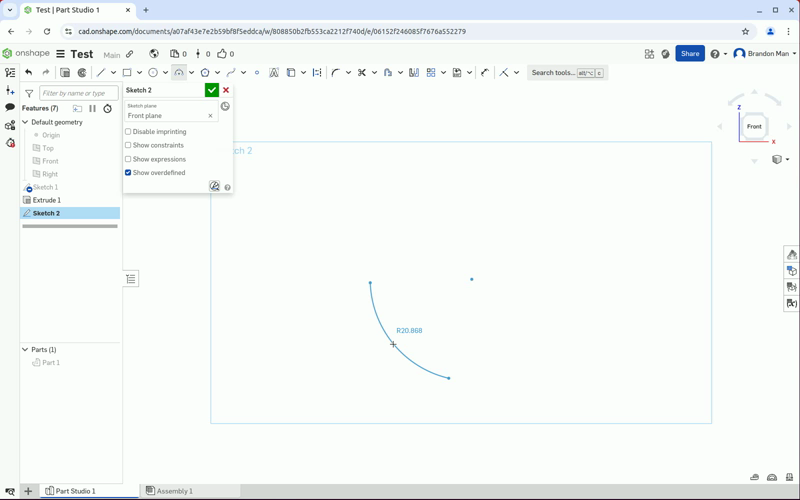
key(esc)
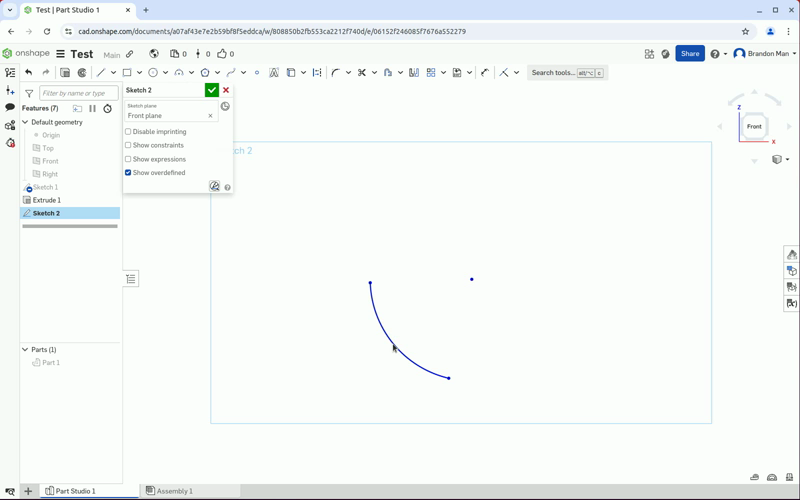
key(l)
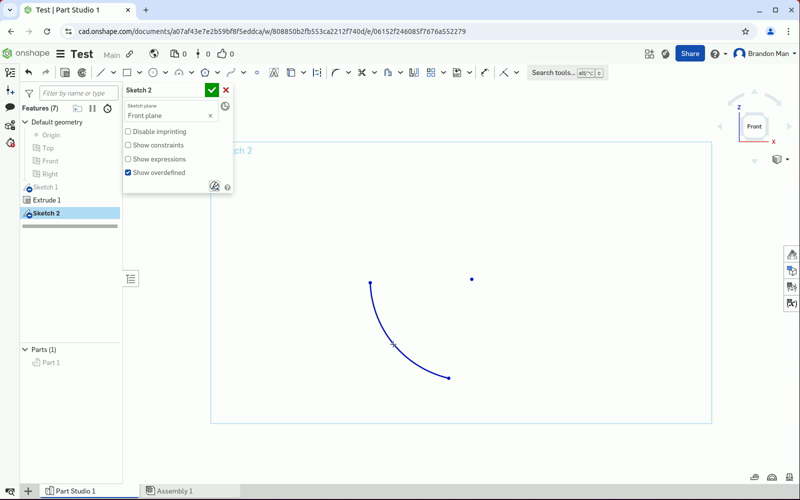
mouse_move(448, 378)
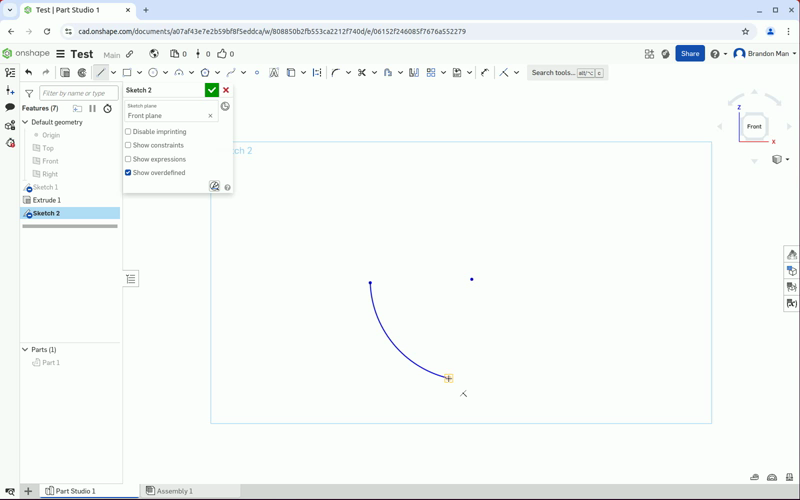
click(448, 378)
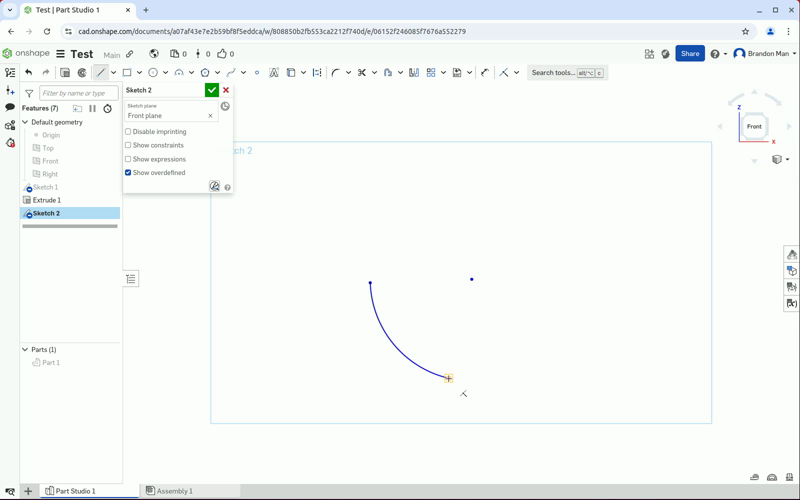
key_down(shift)
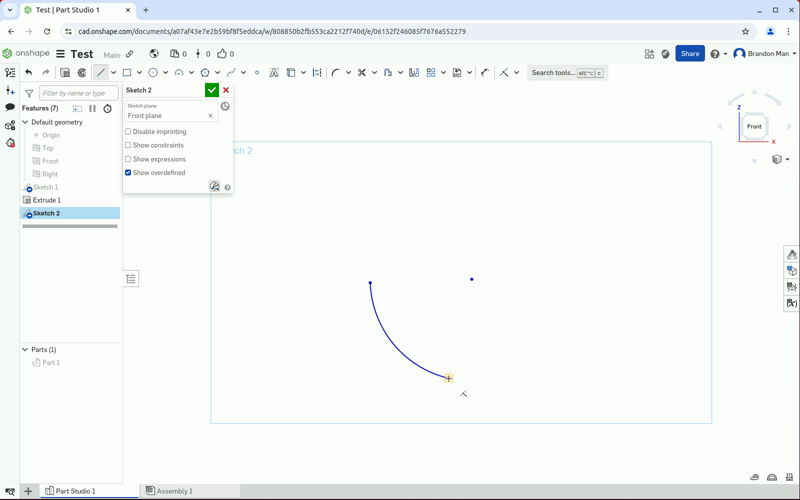
mouse_move(448, 282)
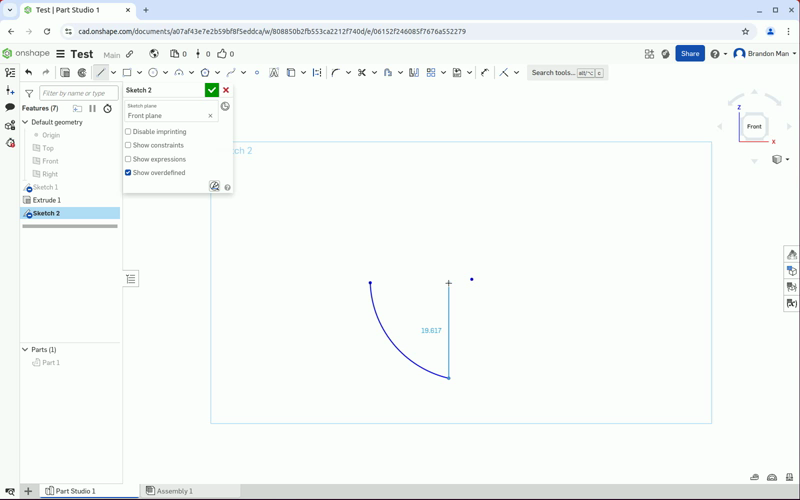
click(448, 282)
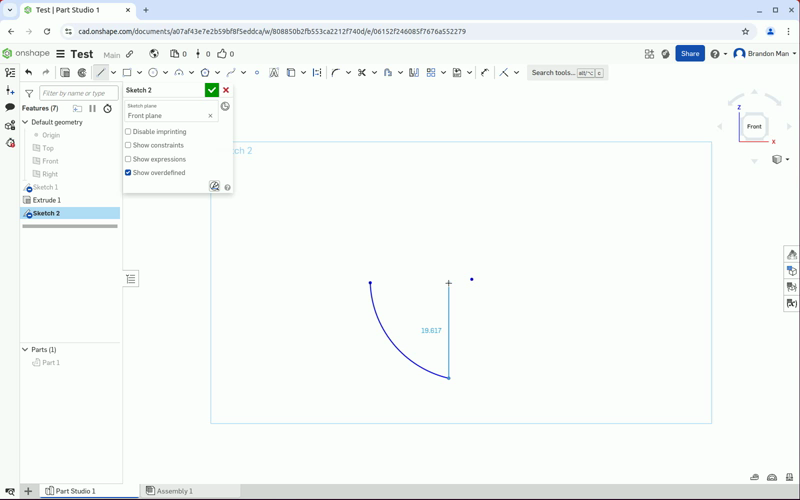
key_up(shift)
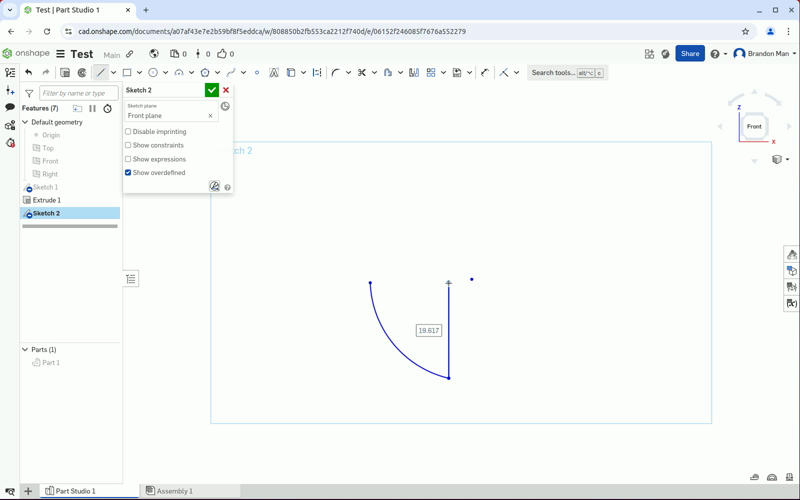
key_down(shift)
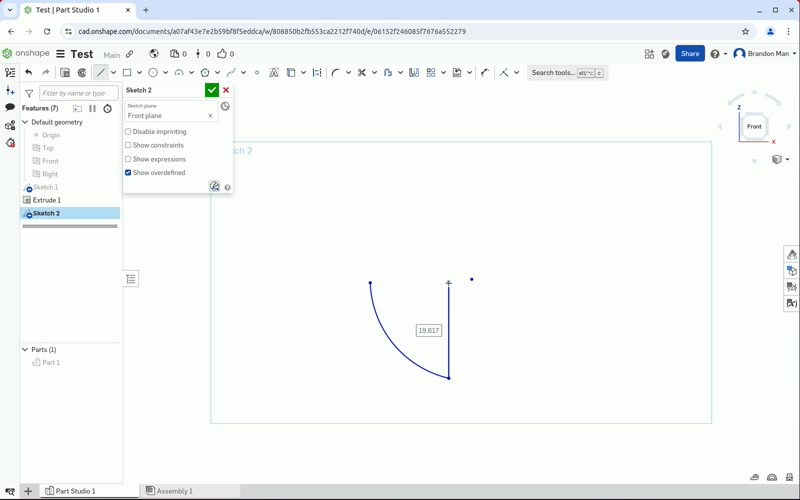
mouse_move(370, 282)
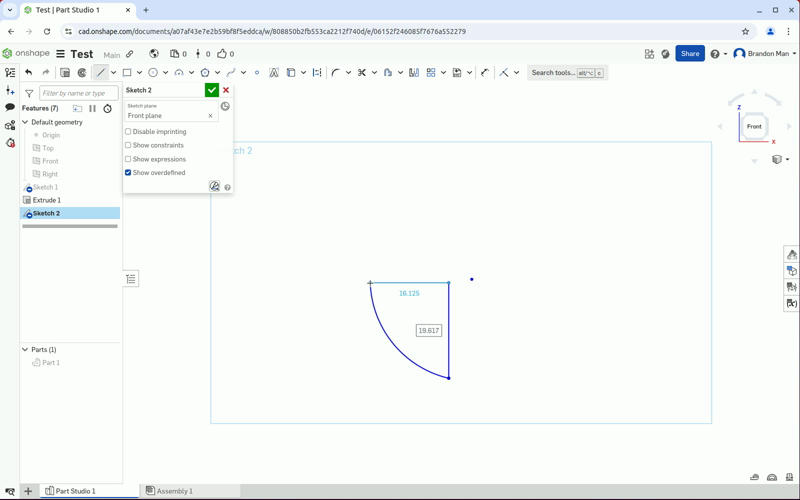
key_up(shift)
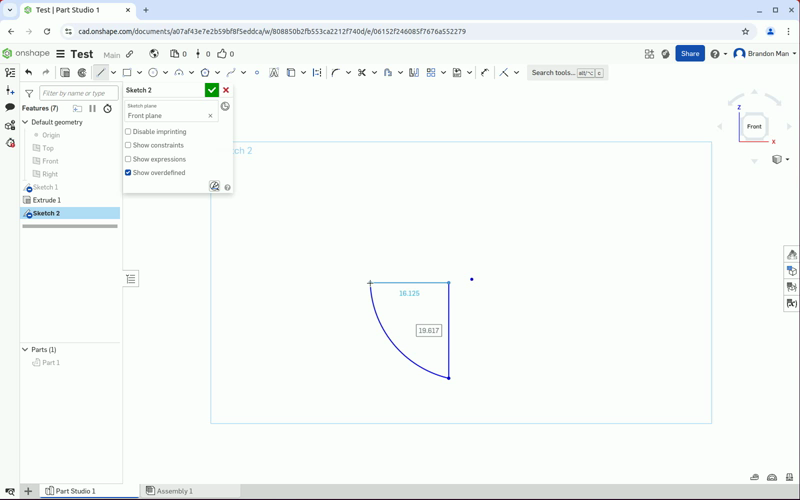
click(370, 282)
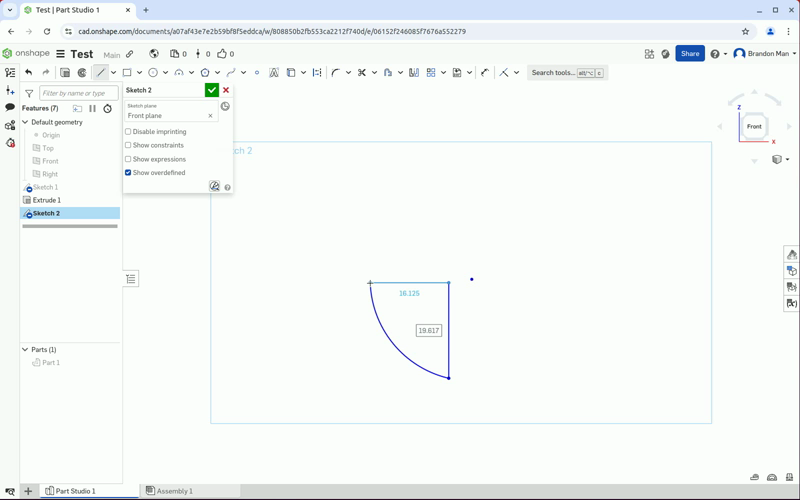
key(esc)
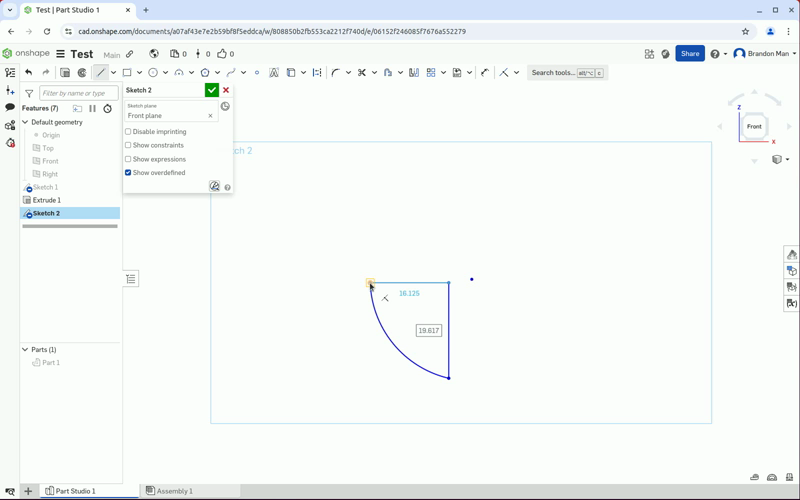
mouse_move(424, 333)
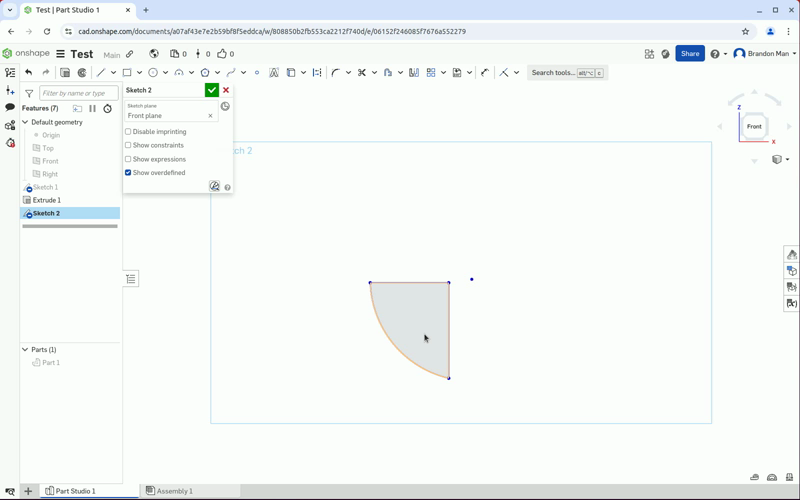
click(424, 333)
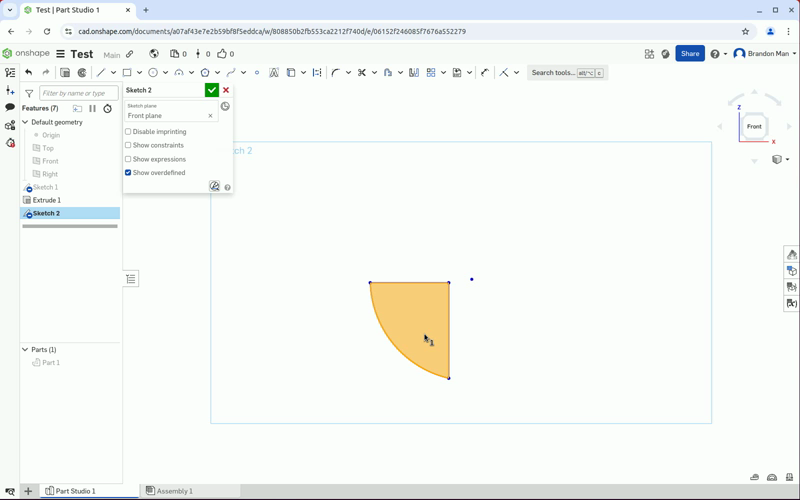
mouse_move(73, 352)
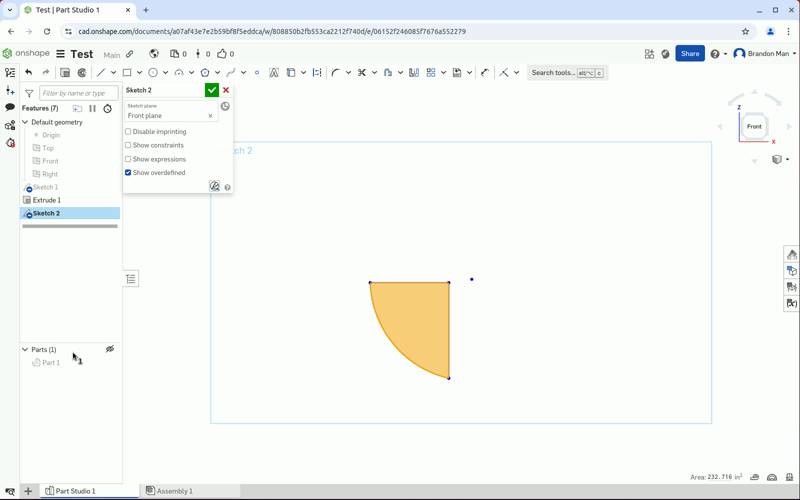
key(shift+y)
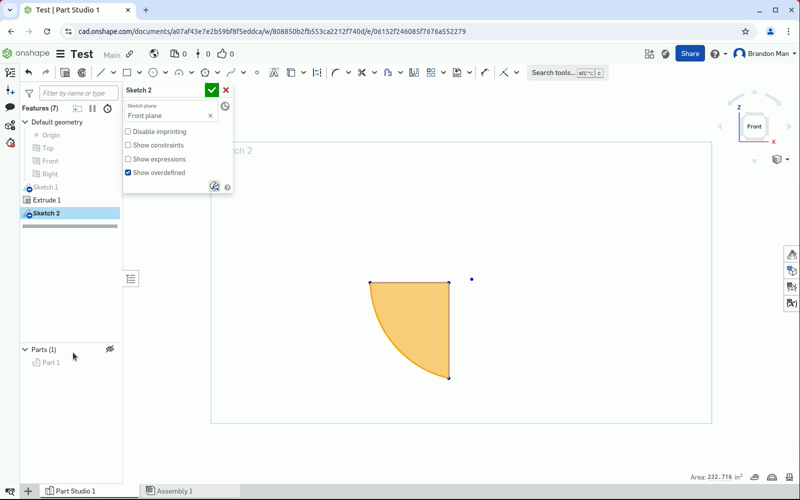
key(shift+e)
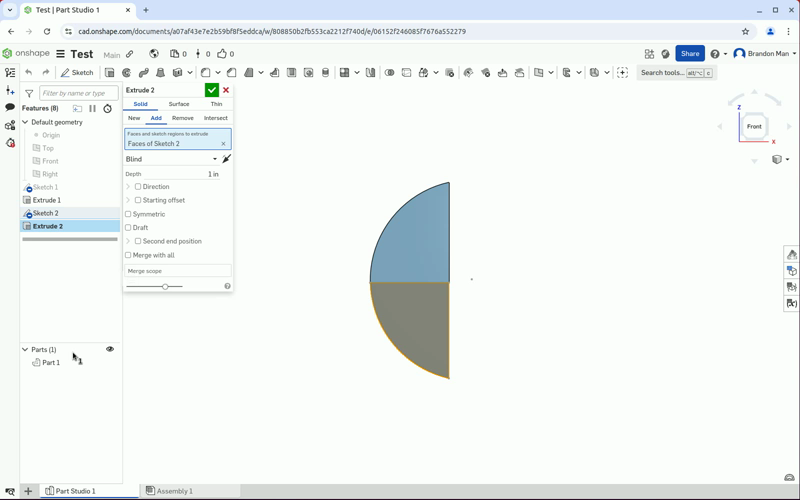
mouse_move(143, 106)
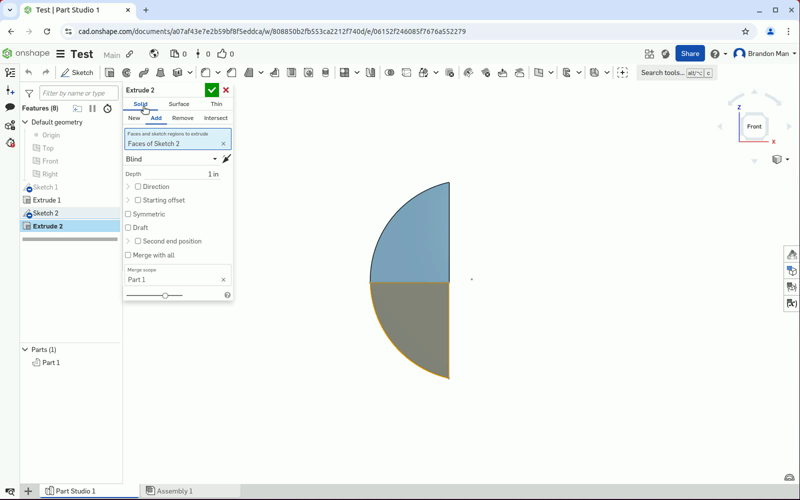
click(143, 106)
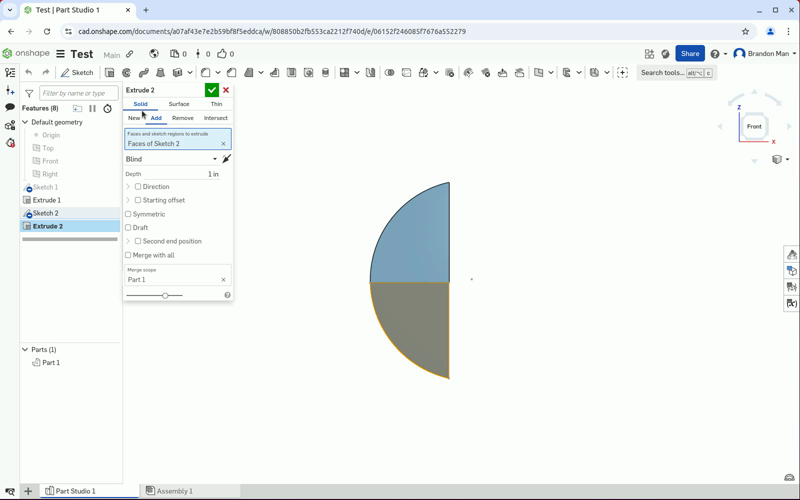
mouse_move(137, 120)
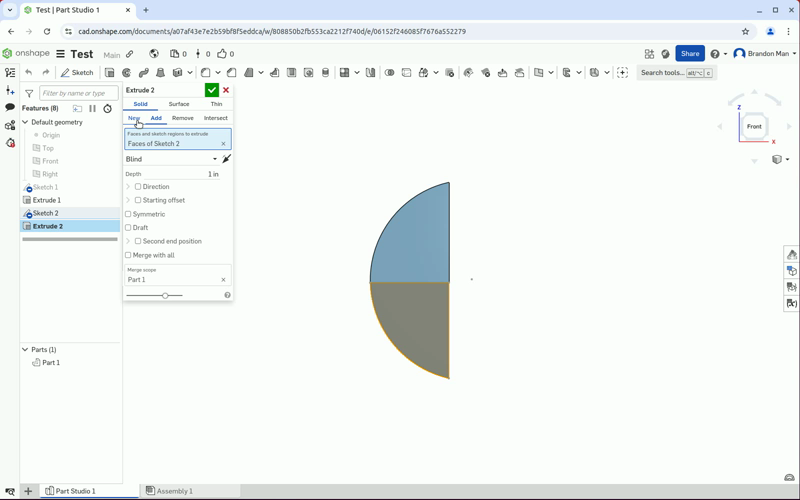
click(137, 120)
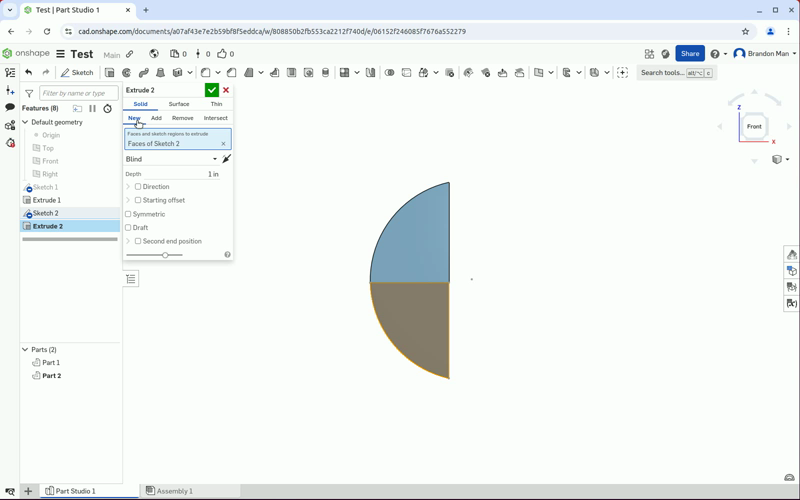
key(tab, 4)
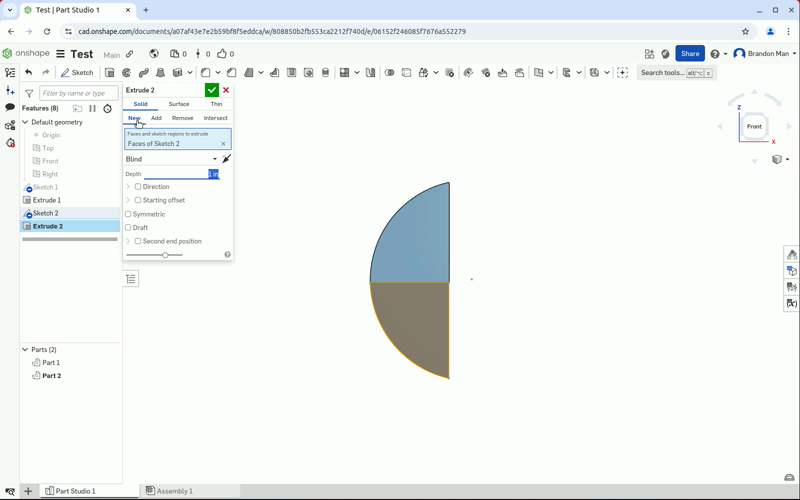
text(6.018)
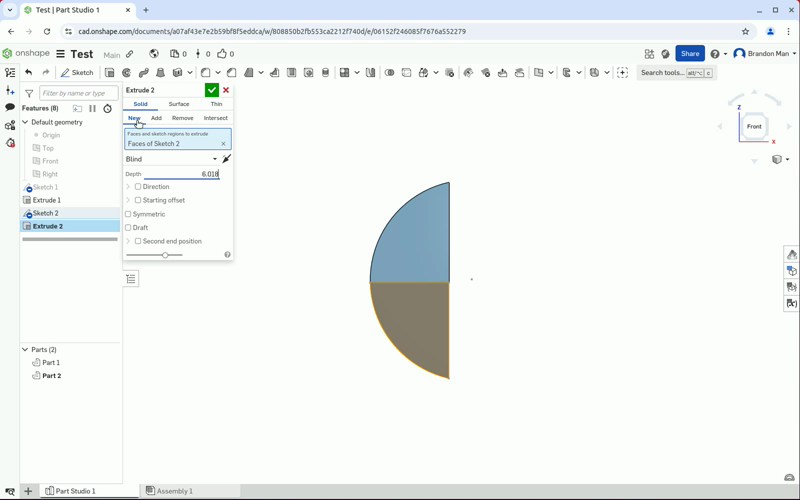
key(enter)
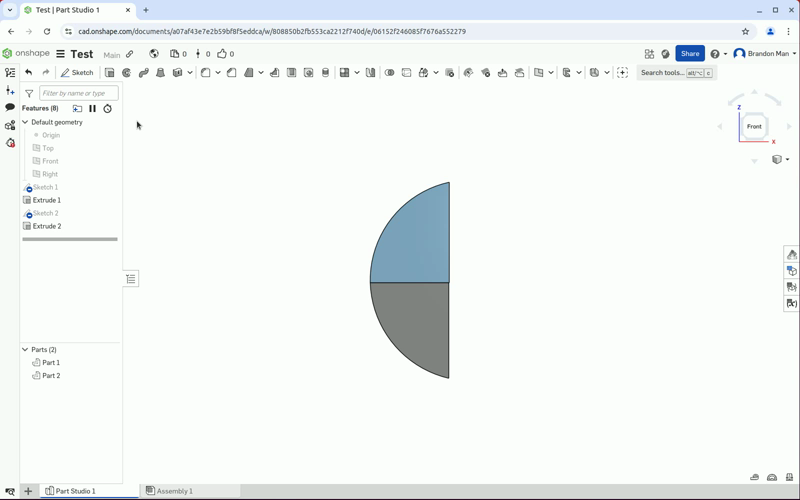
key(shift+h)
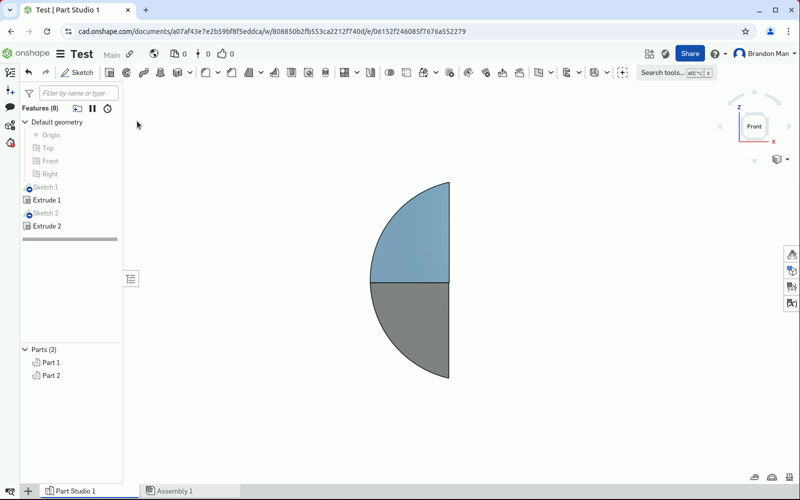
key(shift+h)
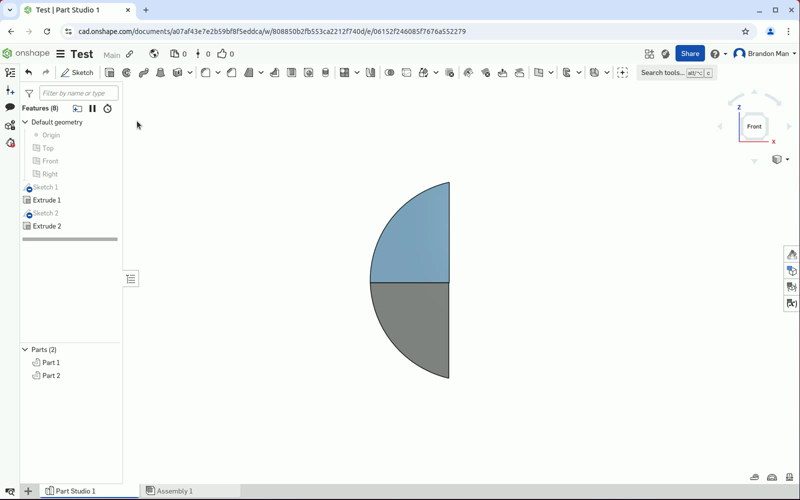
mouse_move(73, 189)
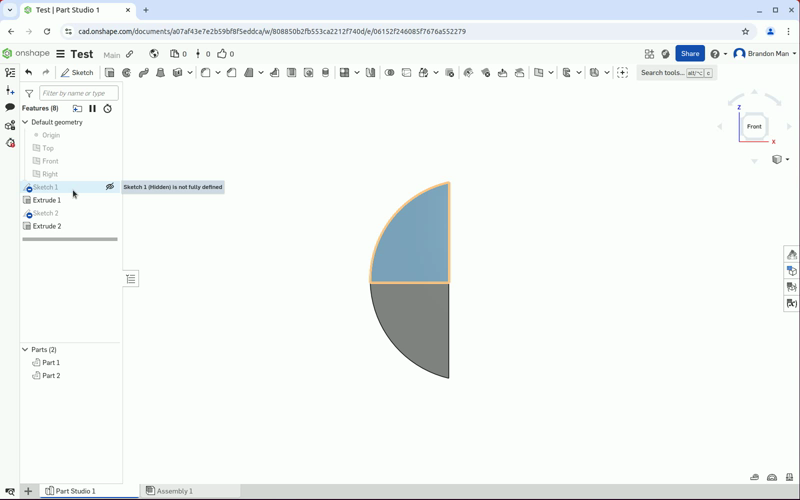
click(73, 189)
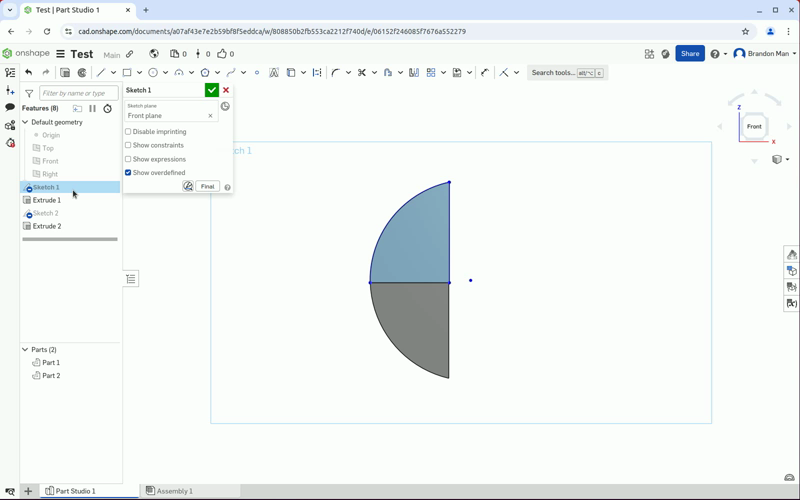
mouse_move(229, 92)
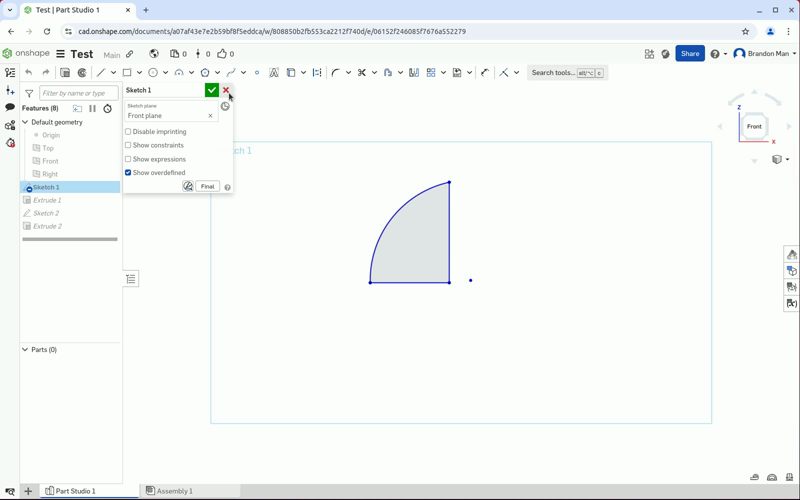
click(229, 92)
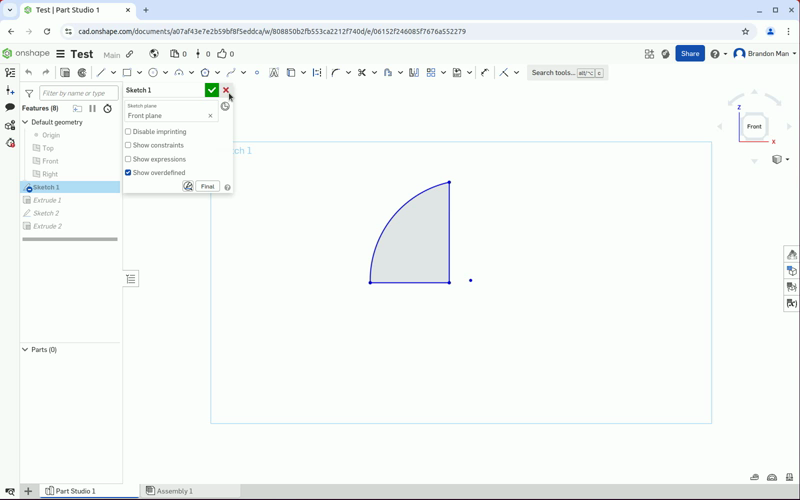
key(shift+s)
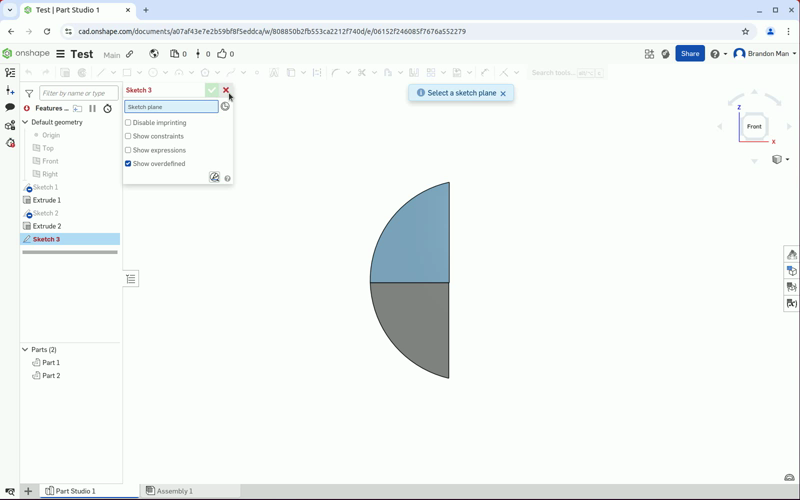
mouse_move(73, 163)
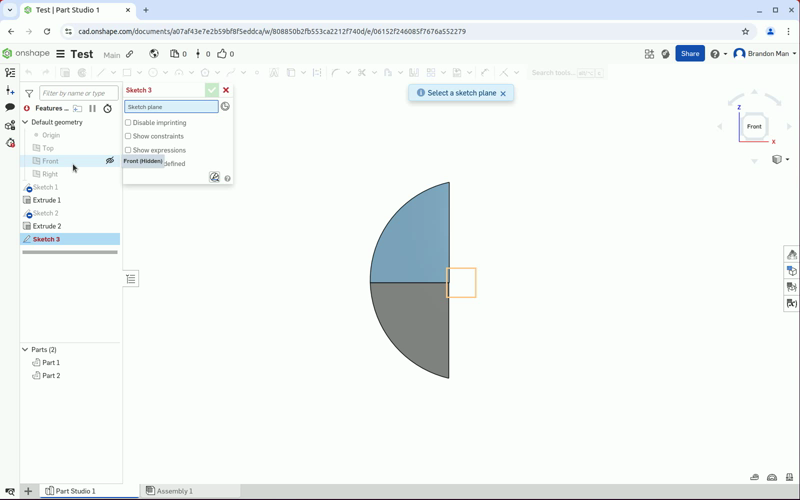
click(73, 163)
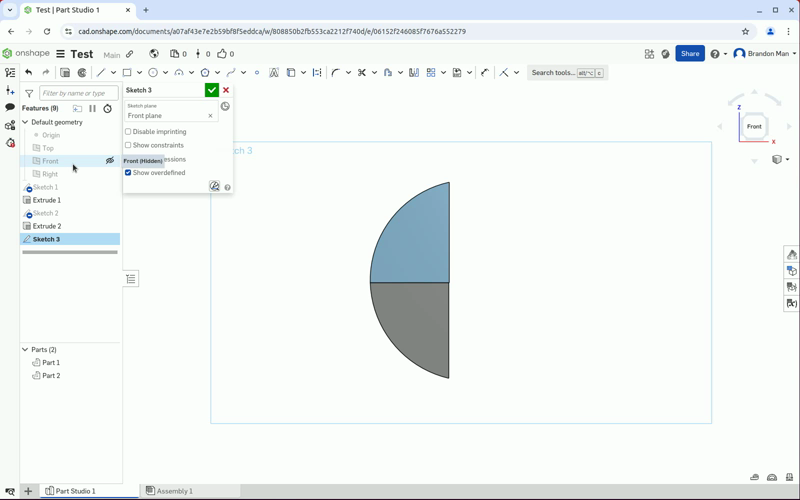
mouse_move(73, 352)
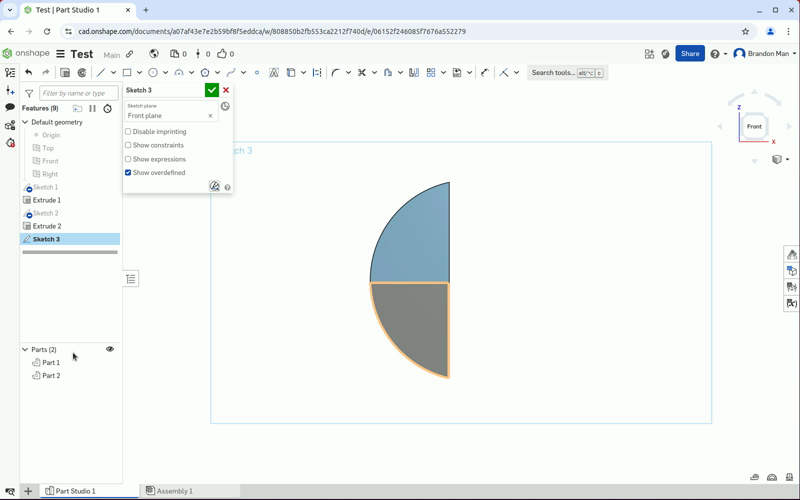
key(y)
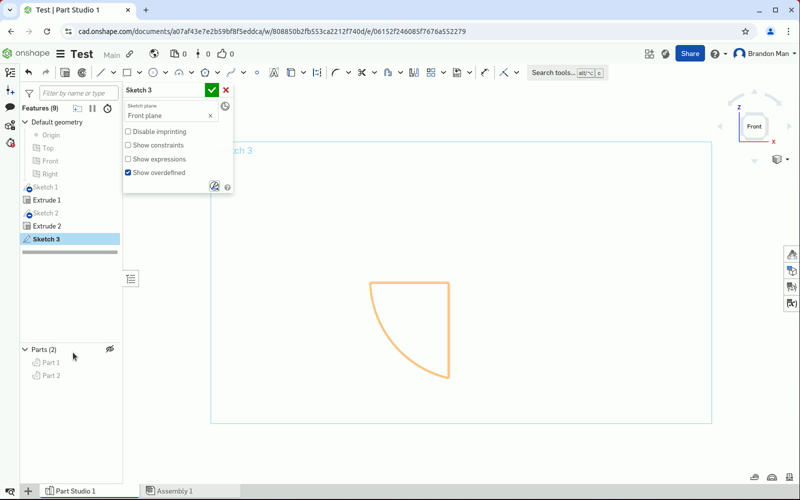
key(a)
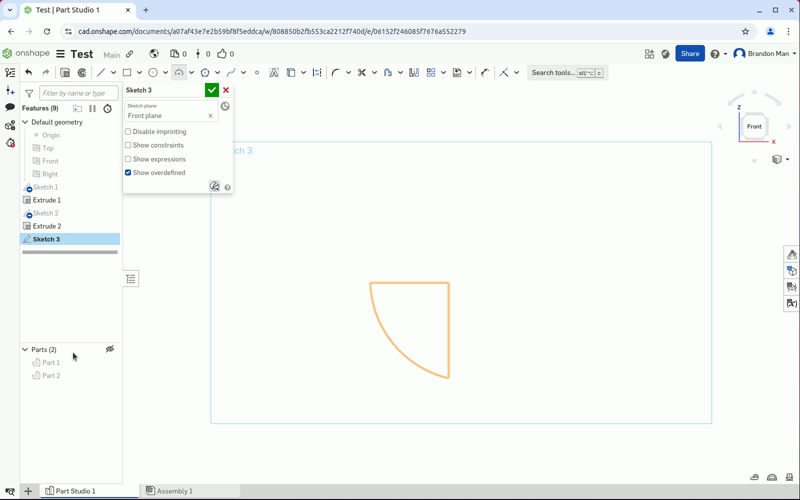
key_down(shift)
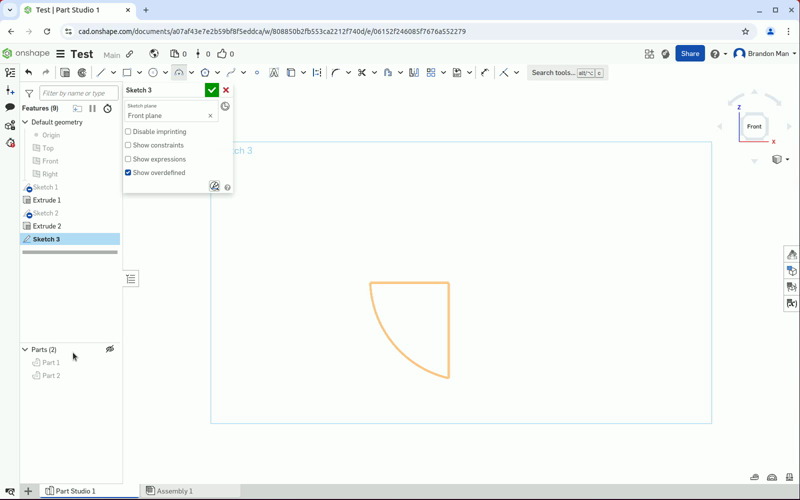
mouse_move(460, 379)
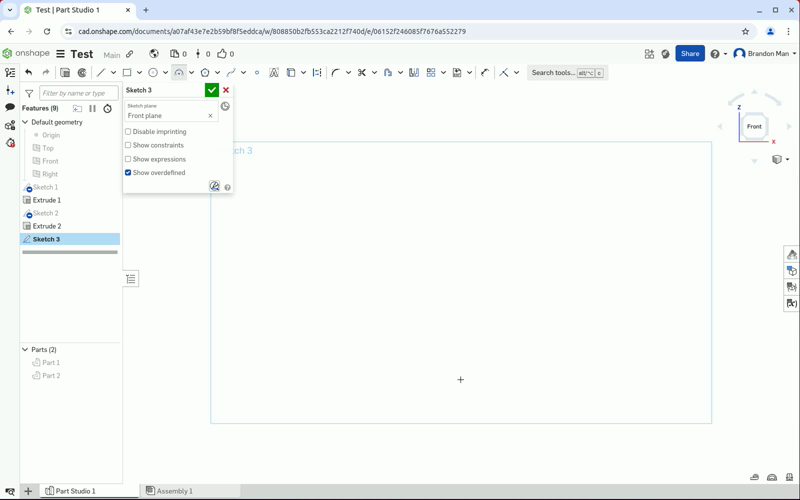
click(460, 379)
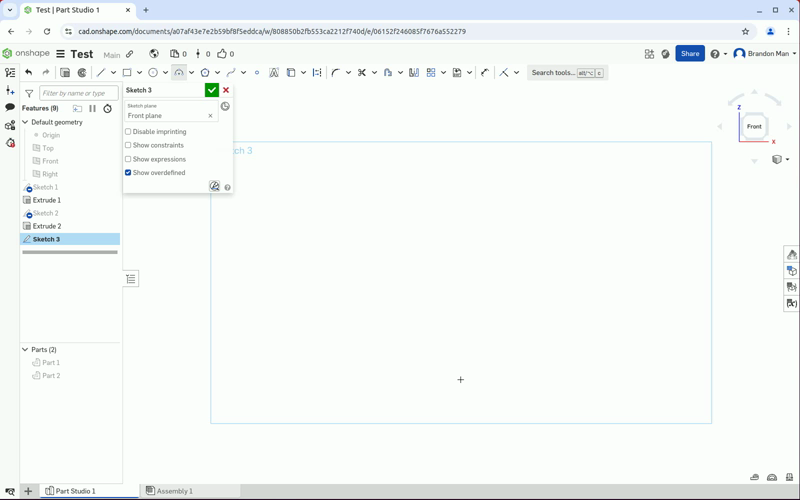
key_up(shift)
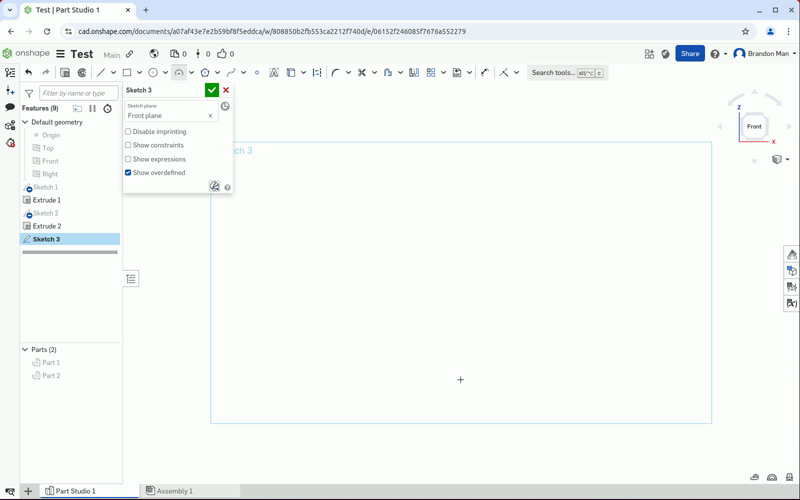
key_down(shift)
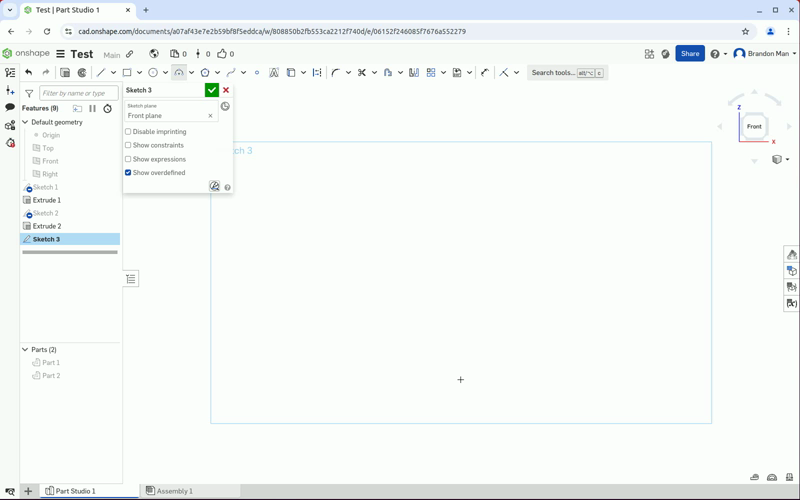
mouse_move(460, 184)
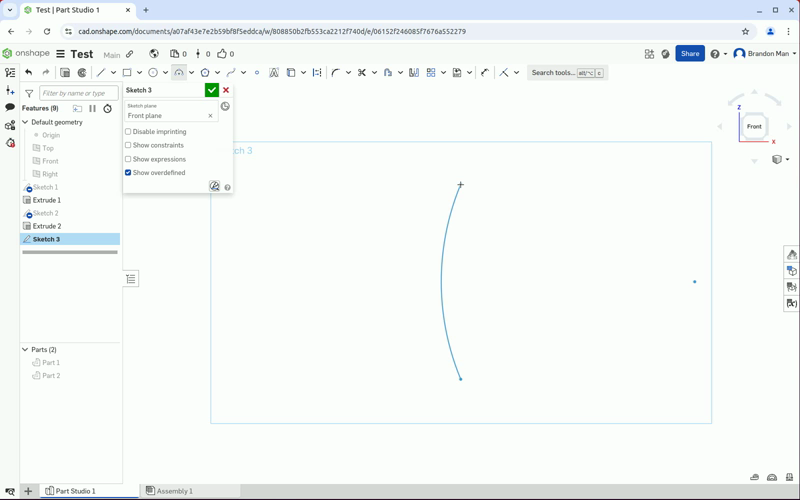
click(460, 184)
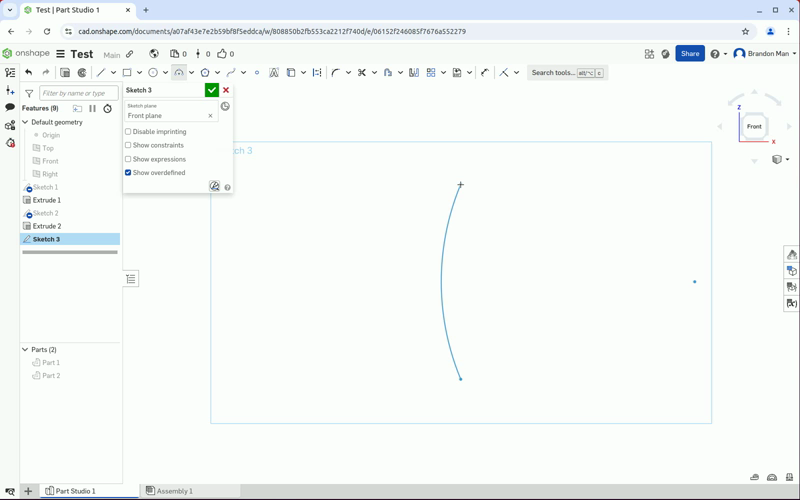
mouse_move(551, 281)
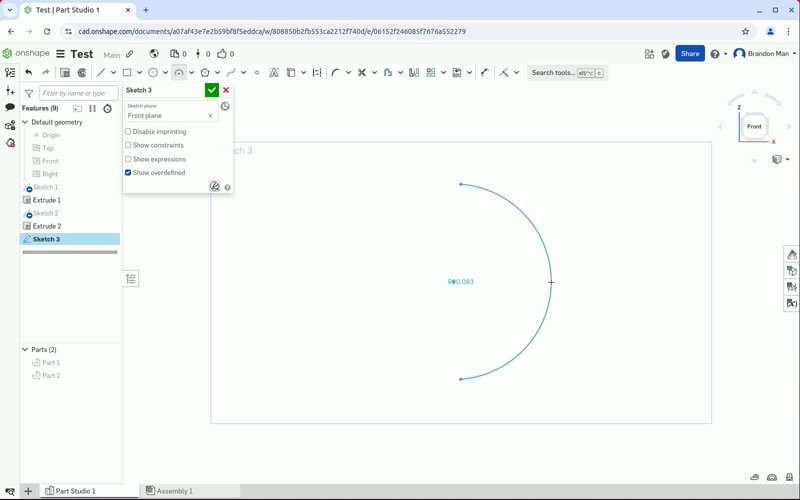
click(551, 281)
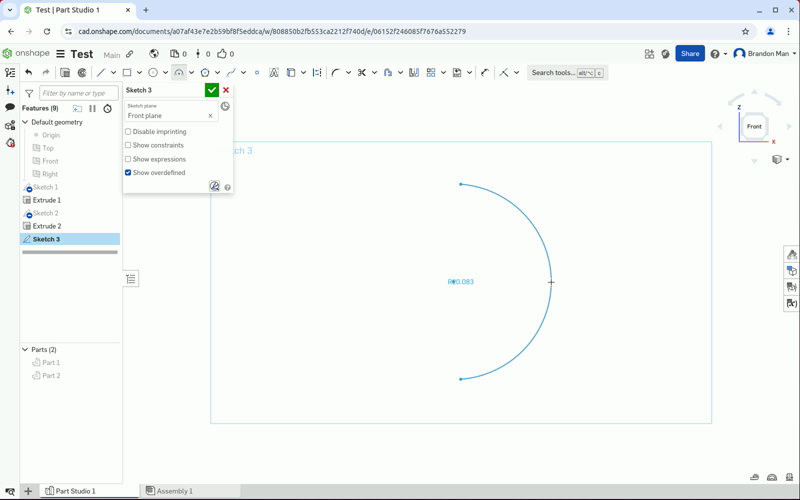
key_up(shift)
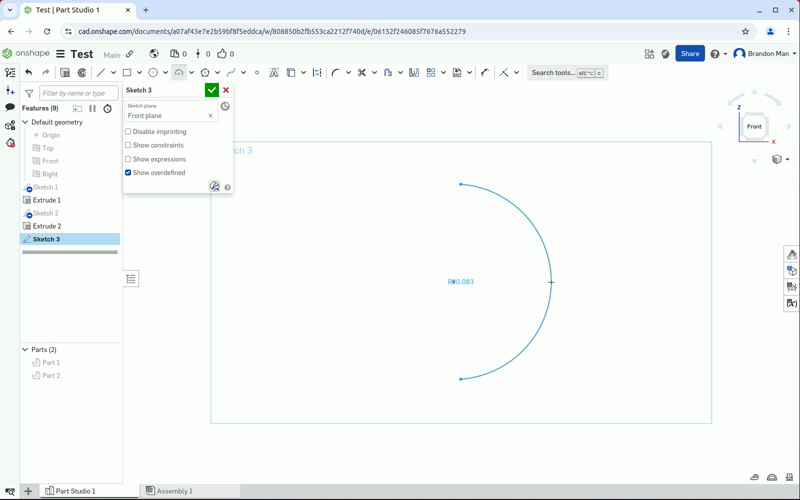
key(esc)
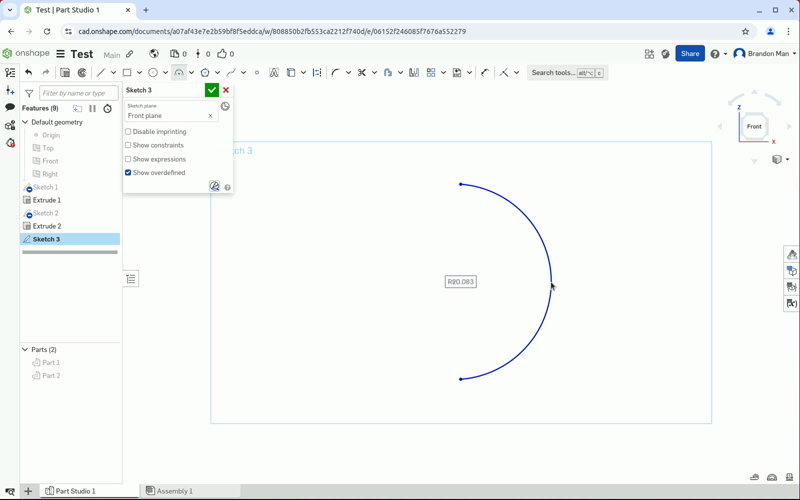
key(l)
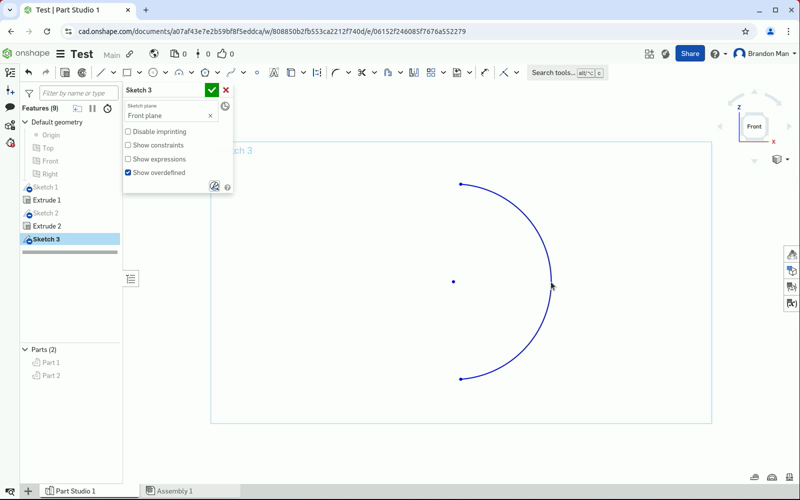
mouse_move(460, 184)
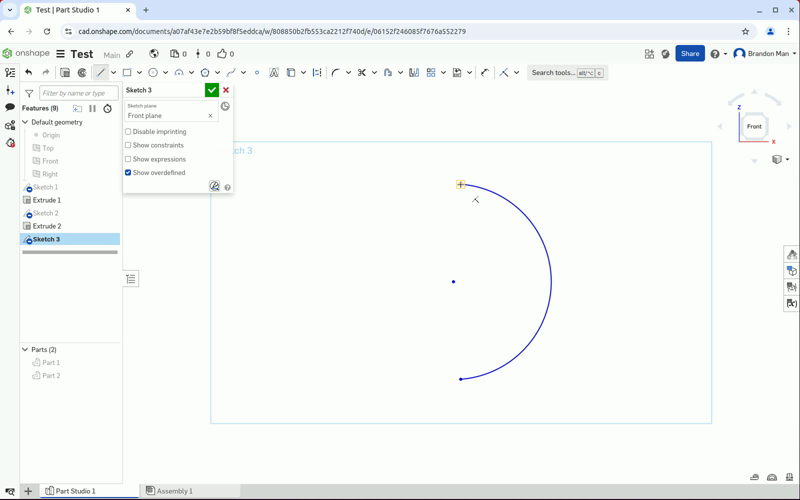
click(460, 184)
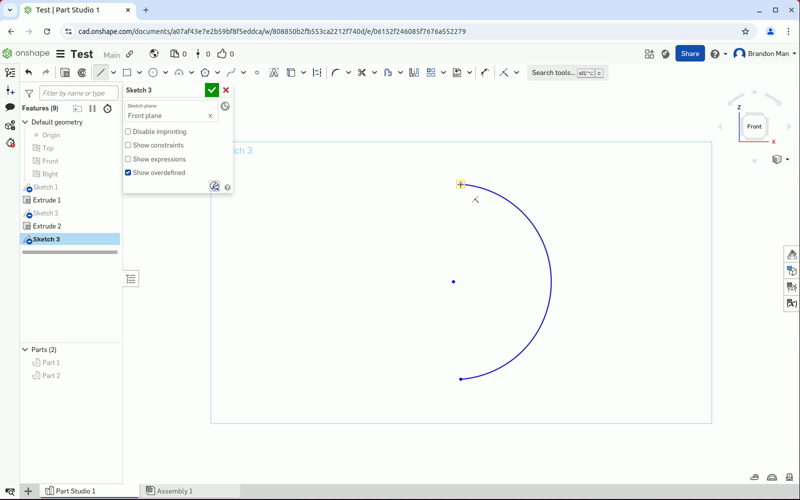
key_down(shift)
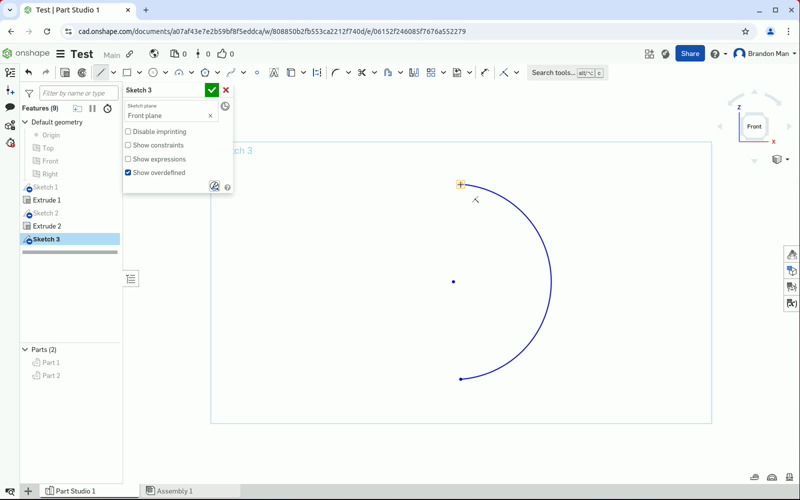
mouse_move(460, 282)
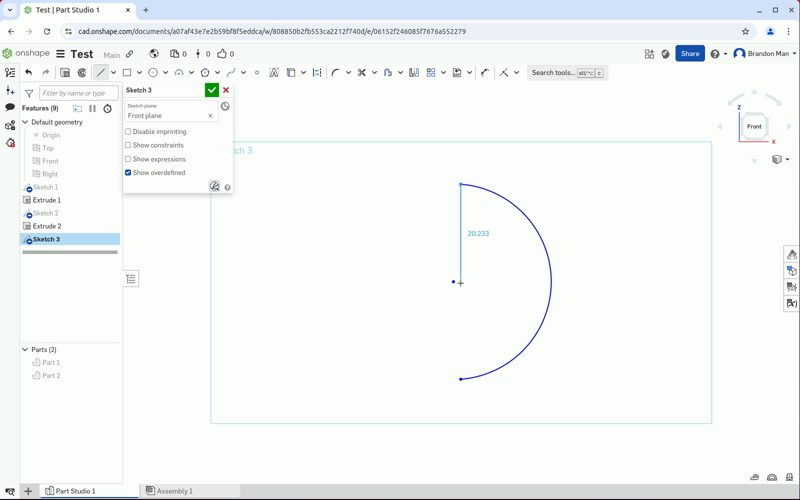
click(460, 282)
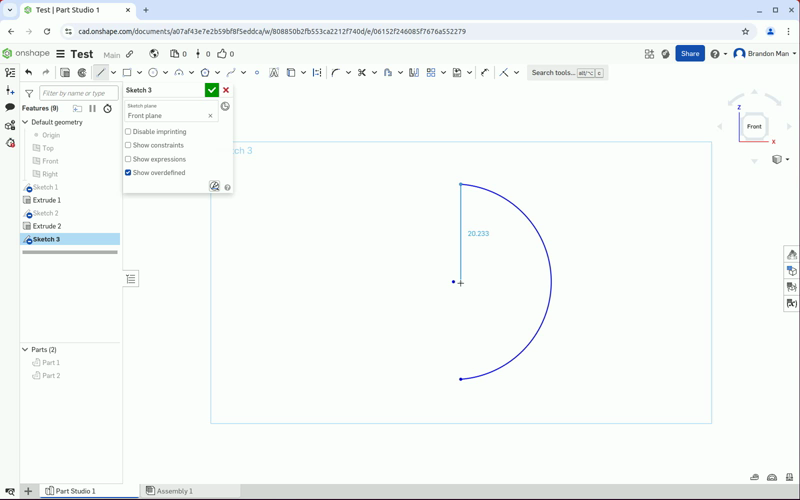
key_up(shift)
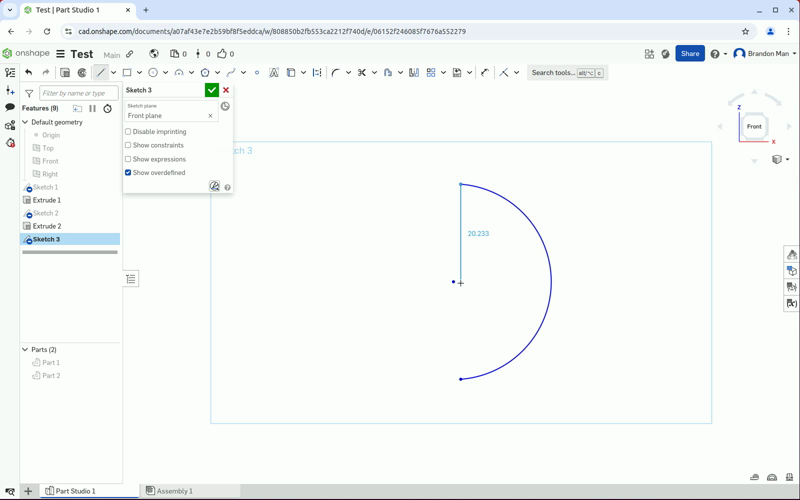
key_down(shift)
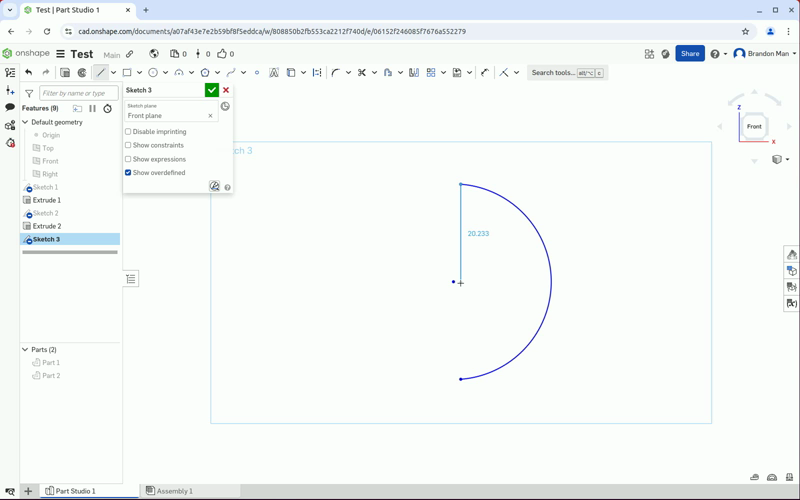
mouse_move(460, 379)
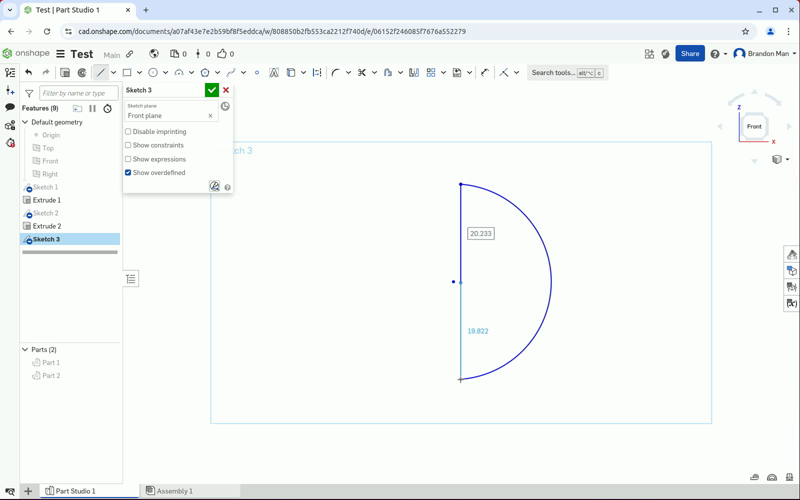
key_up(shift)
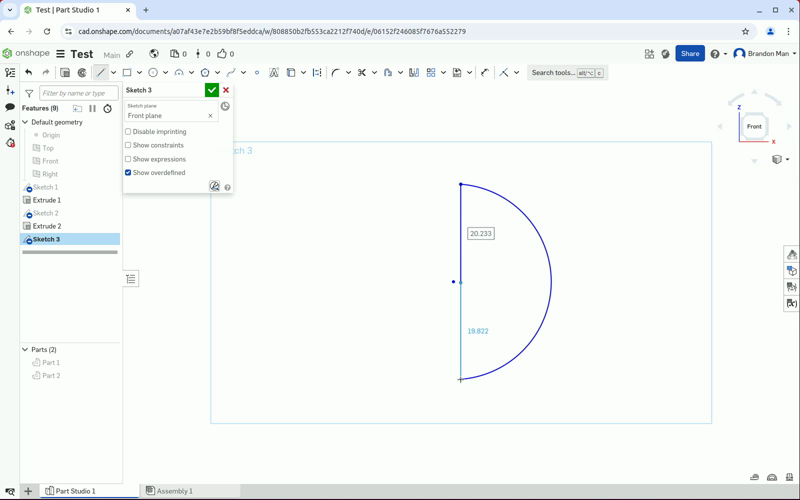
click(460, 379)
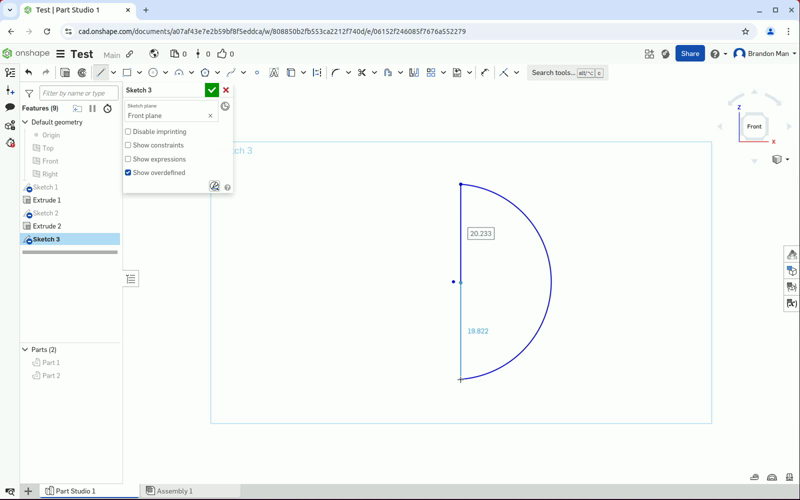
key(esc)
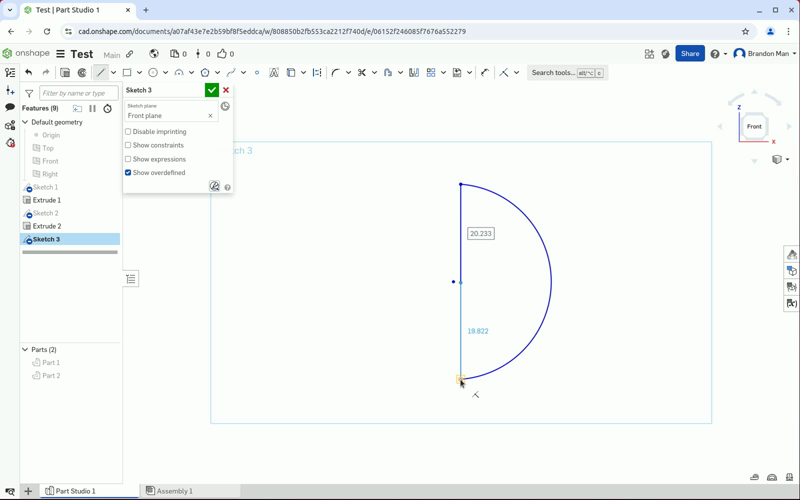
mouse_move(484, 363)
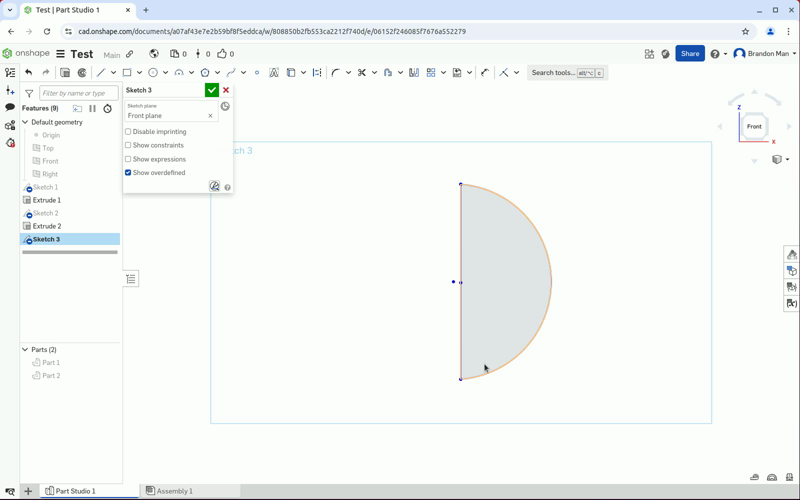
click(484, 363)
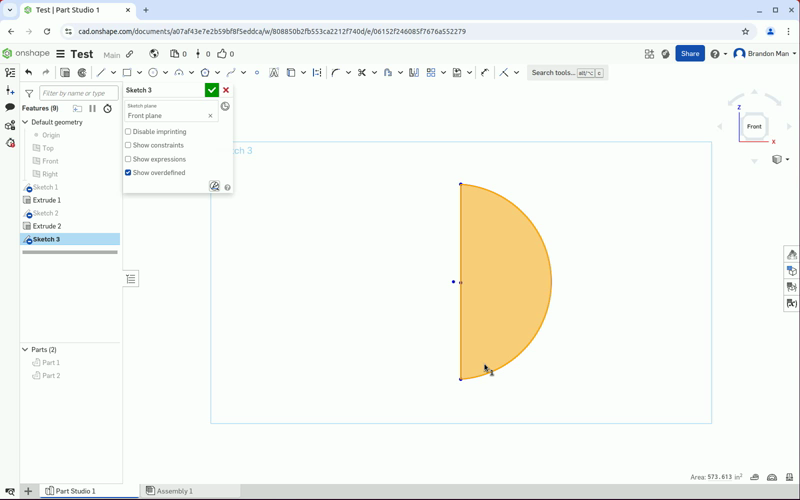
mouse_move(73, 352)
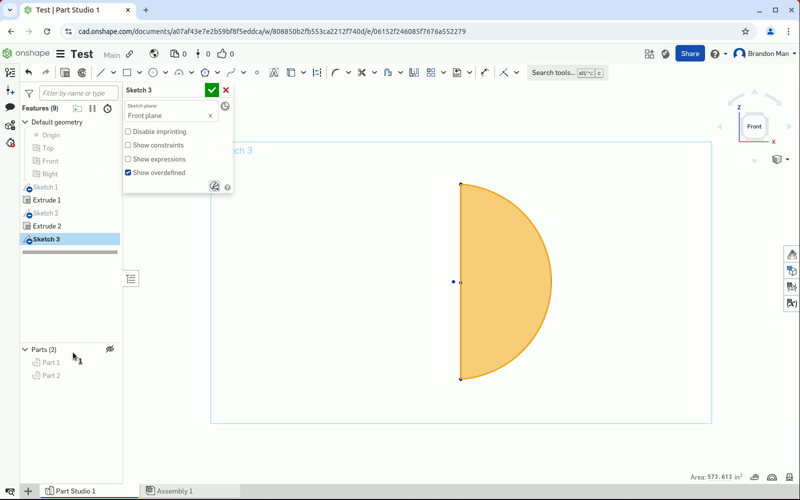
key(shift+y)
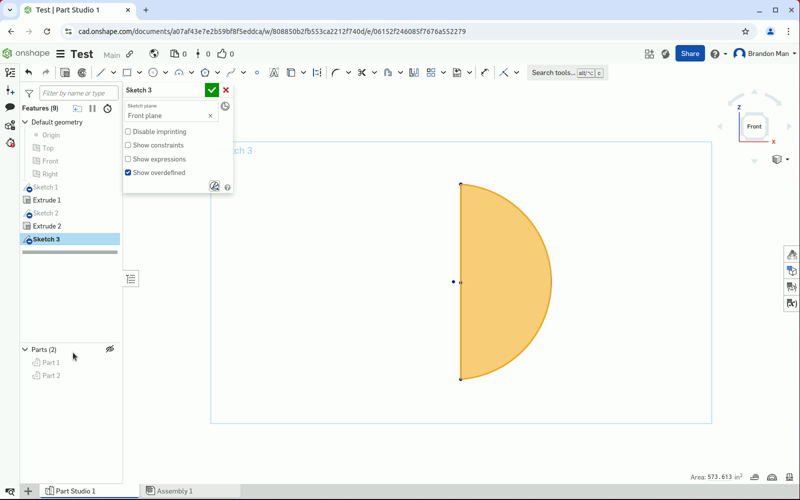
key(shift+e)
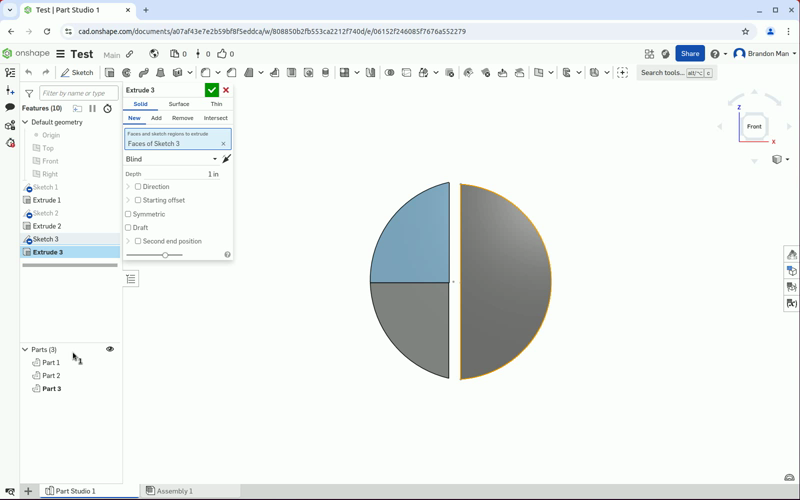
mouse_move(143, 106)
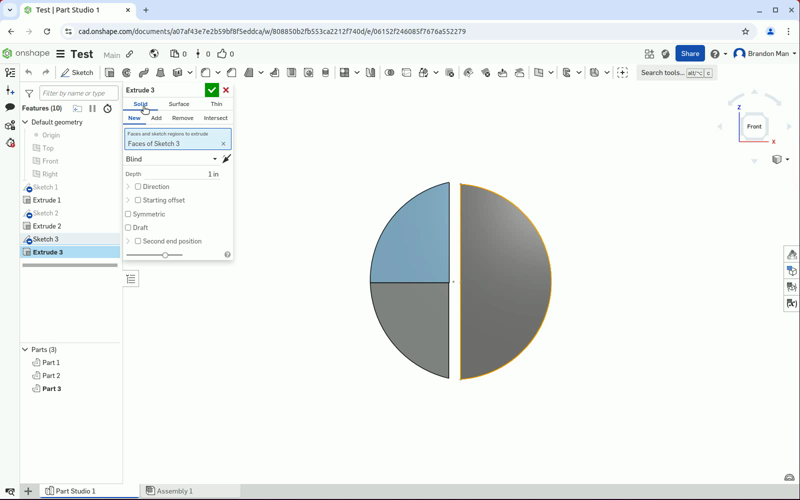
click(143, 106)
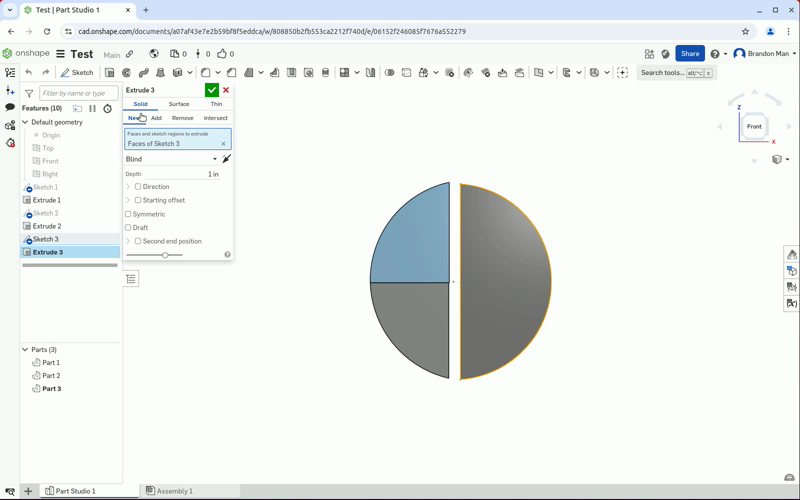
mouse_move(137, 120)
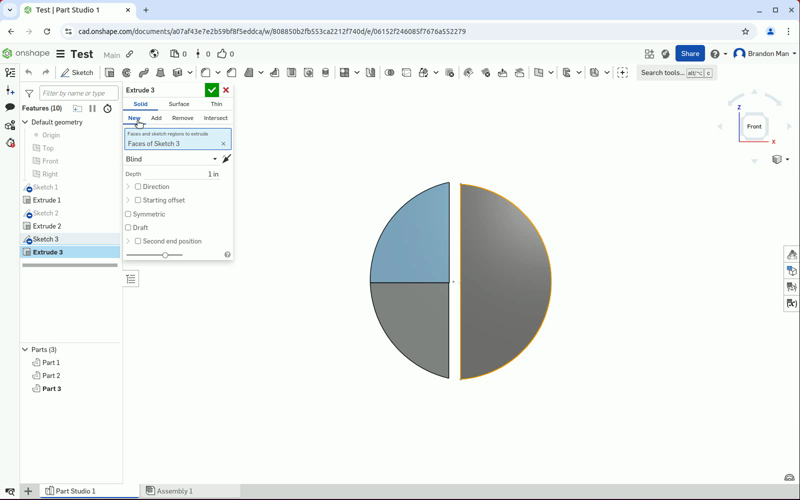
click(137, 120)
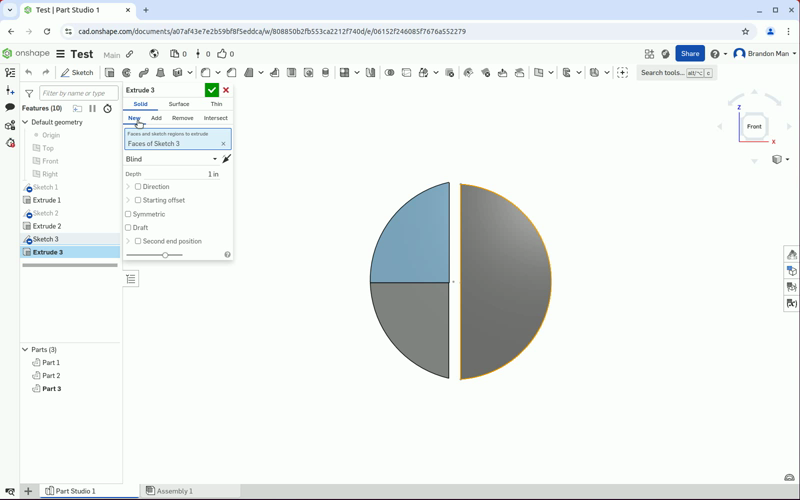
key(tab, 4)
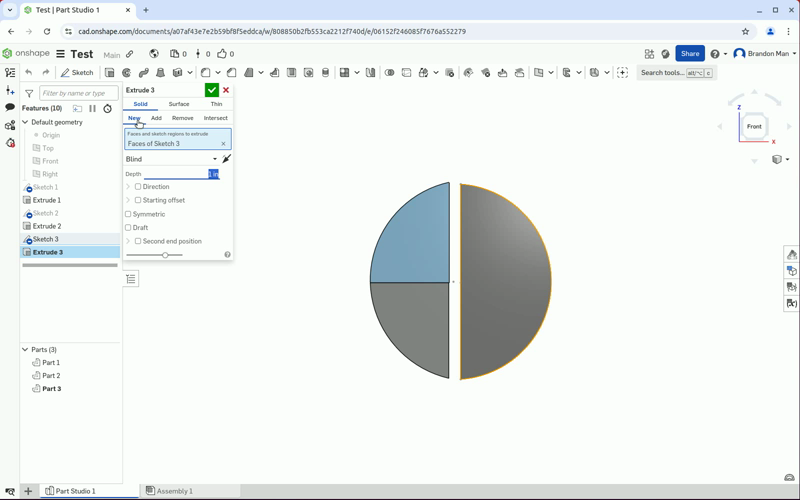
text(6.018)
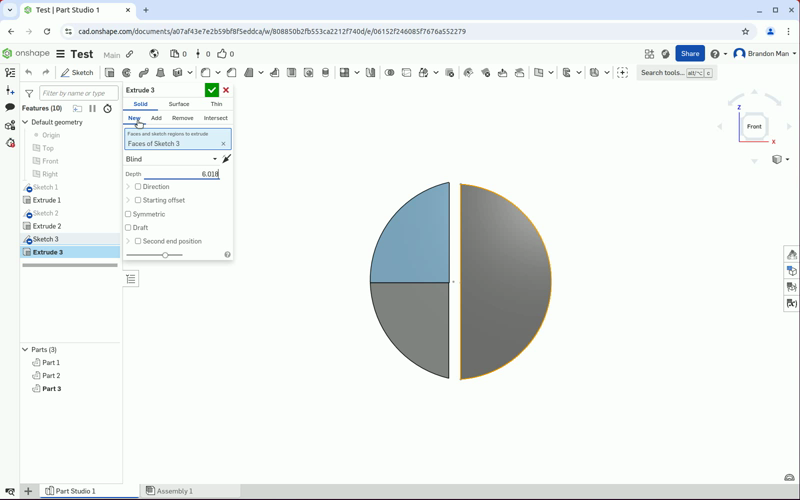
key(enter)
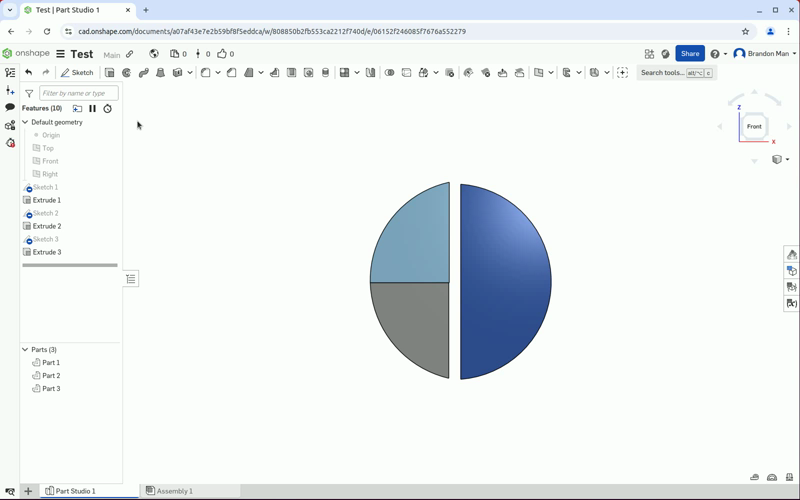
key(shift+h)
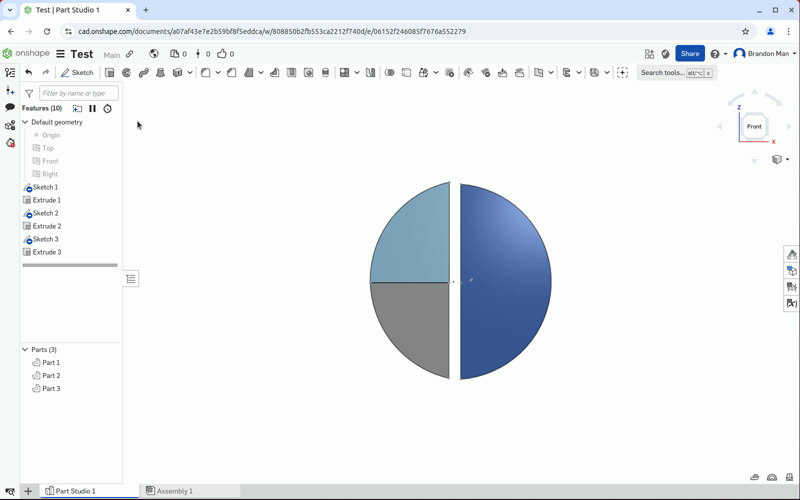
key(shift+h)
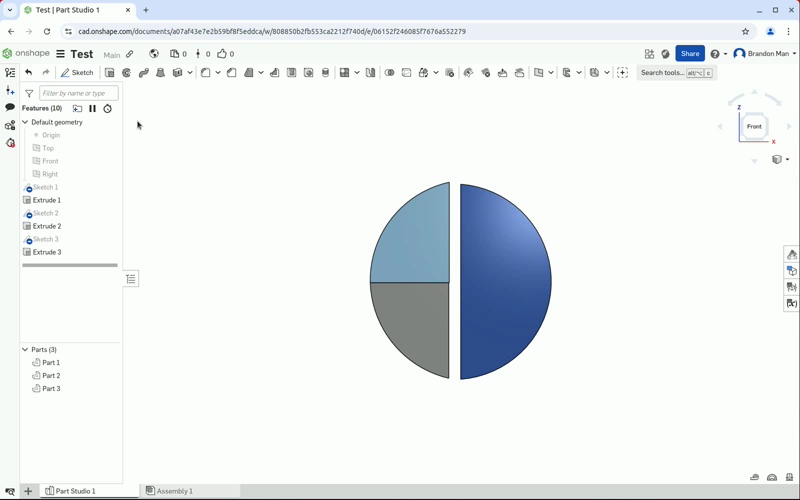
mouse_move(73, 189)
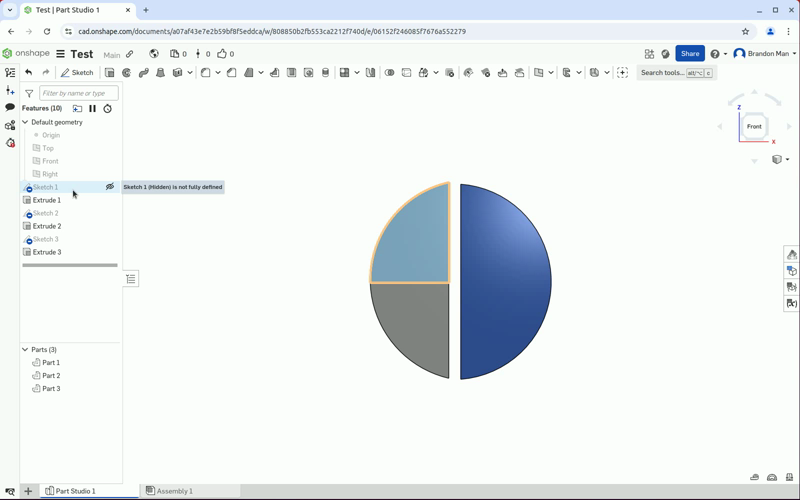
click(73, 189)
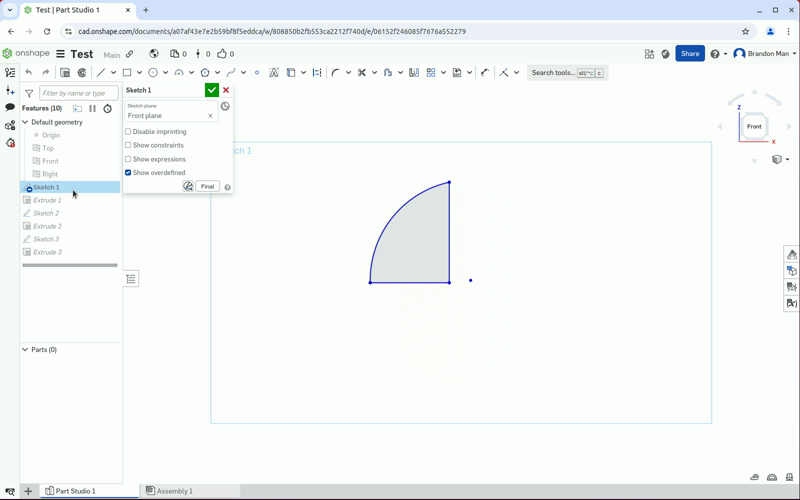
mouse_move(229, 92)
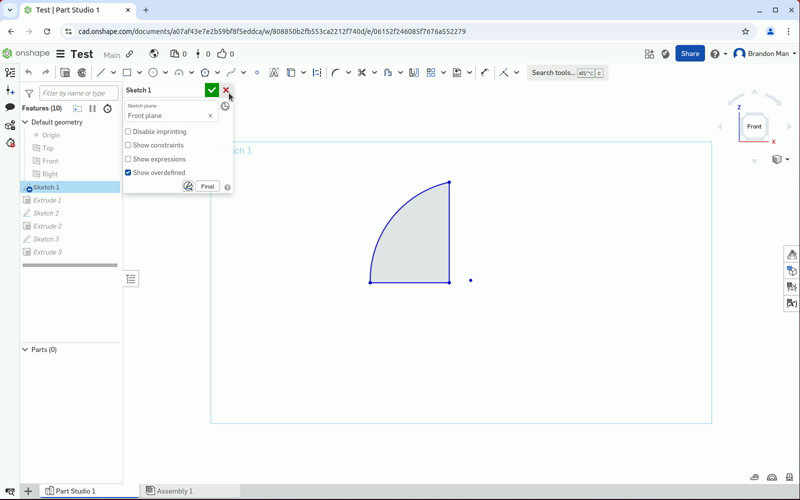
click(229, 92)
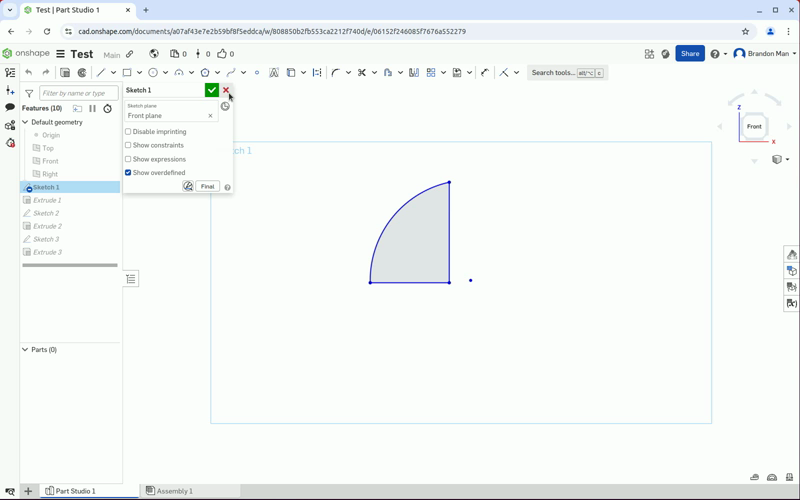
key(shift+s)
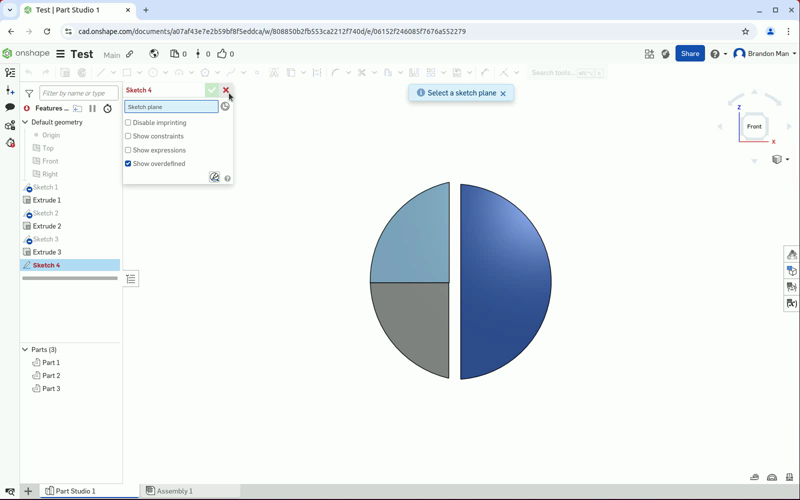
mouse_move(73, 163)
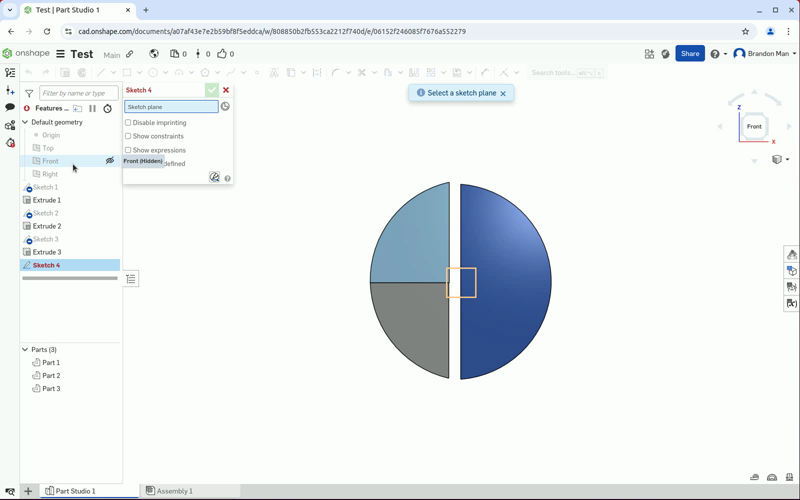
click(73, 163)
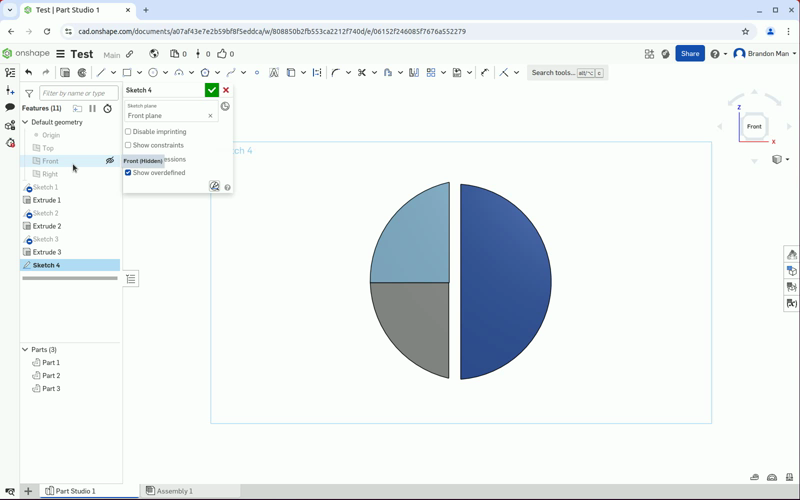
mouse_move(73, 352)
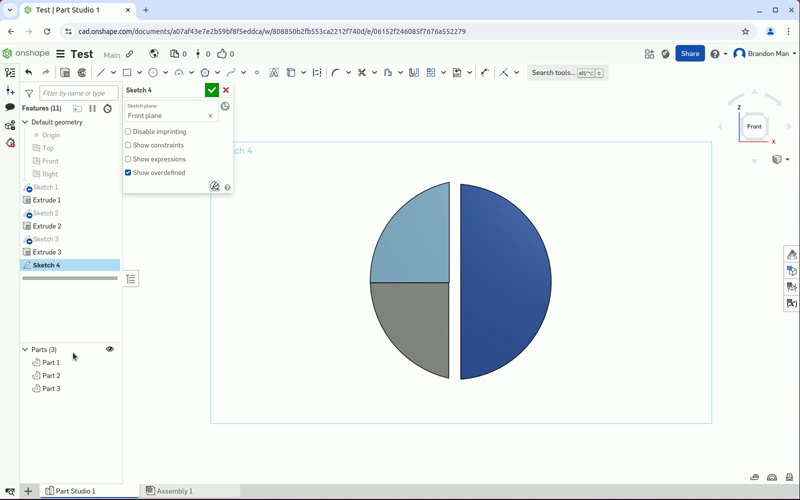
key(y)
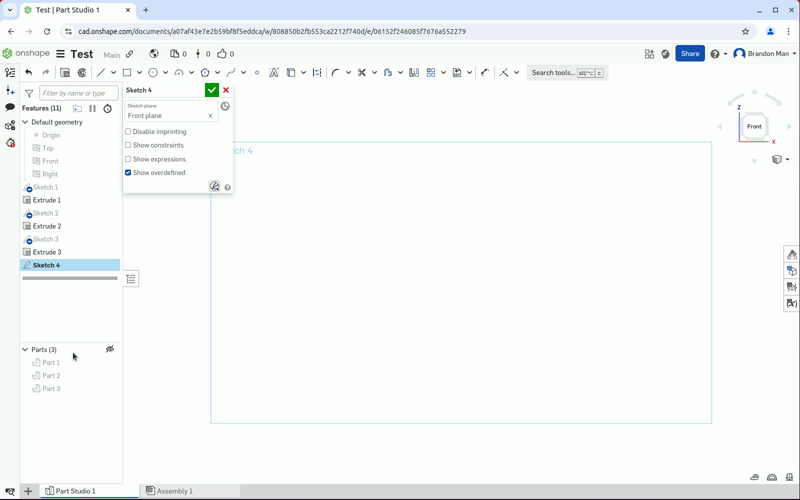
key(c)
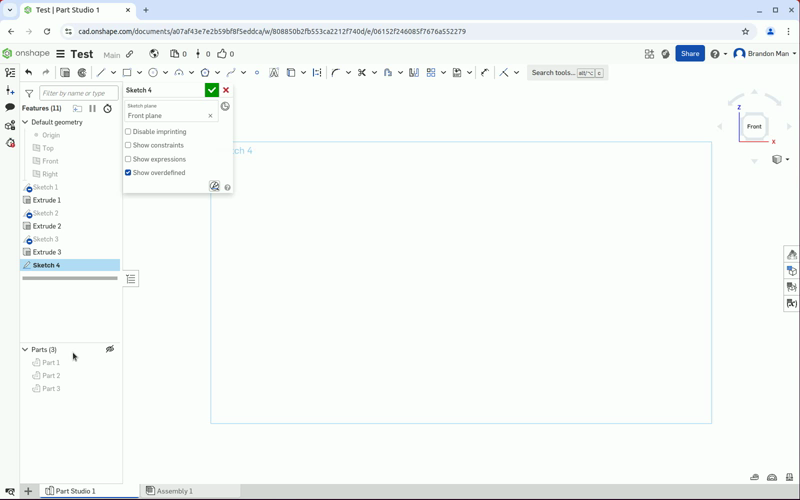
key_down(shift)
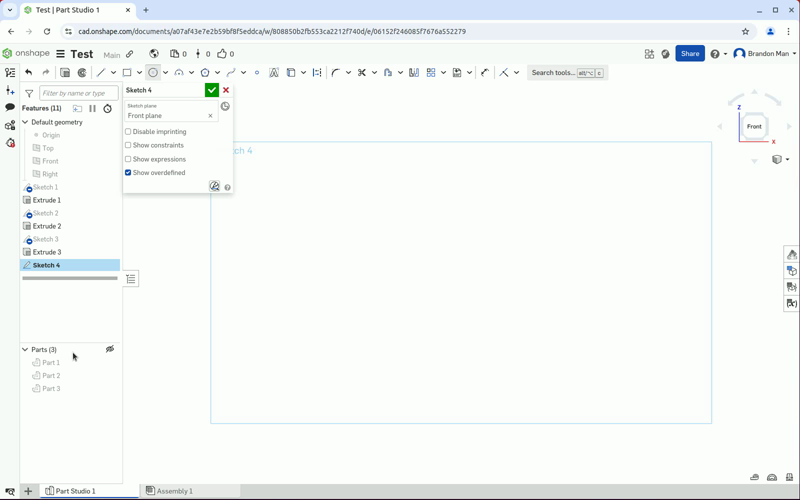
mouse_move(461, 282)
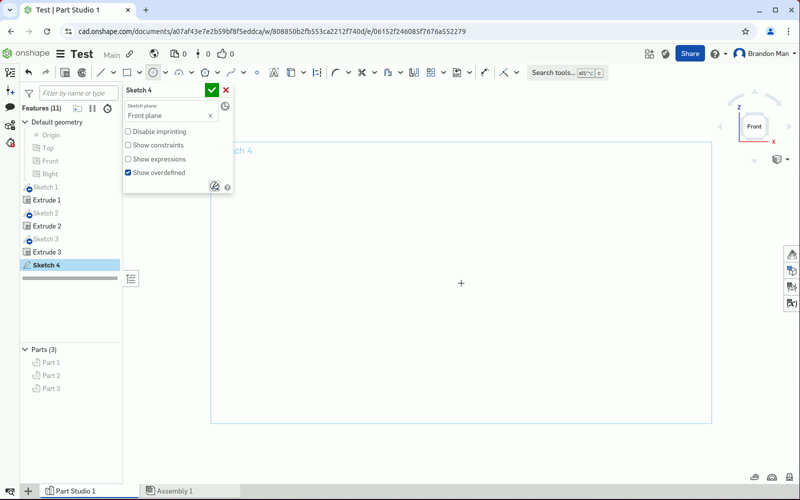
click(461, 282)
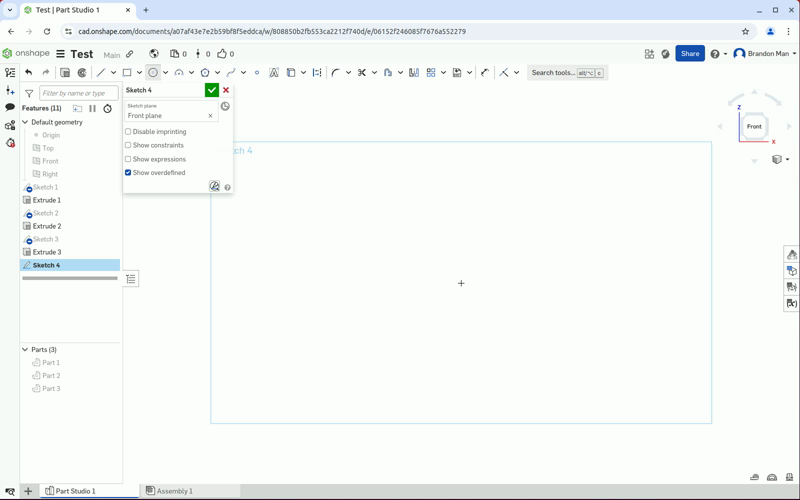
key_up(shift)
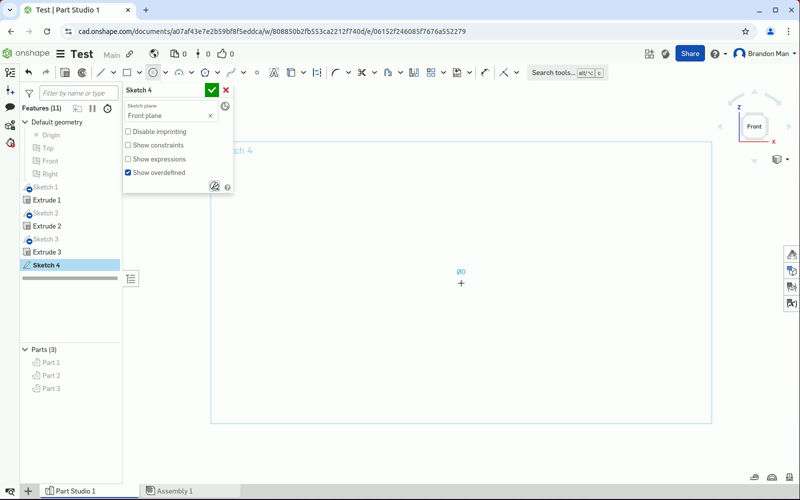
mouse_move(574, 282)
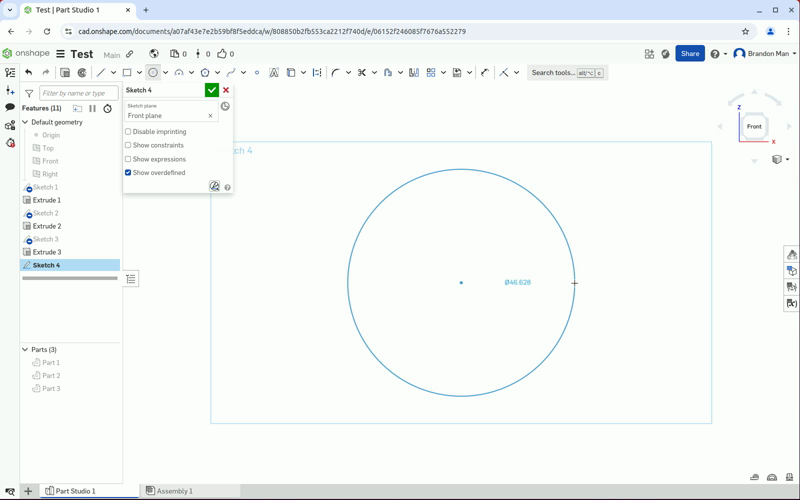
click(574, 282)
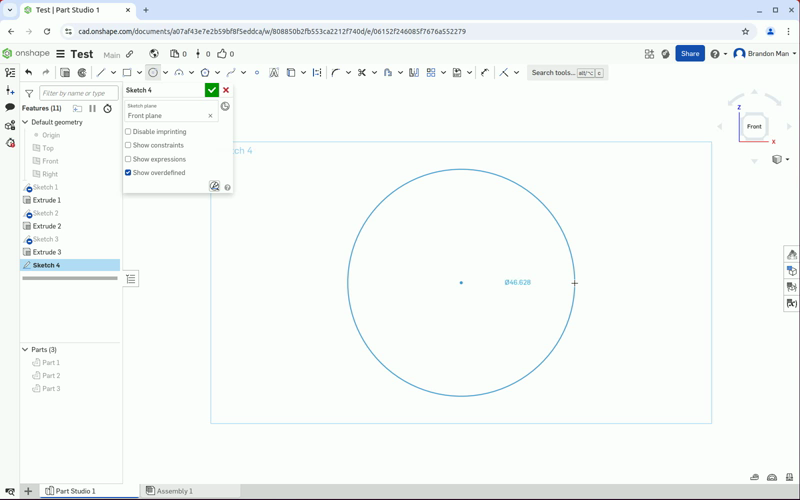
key(esc)
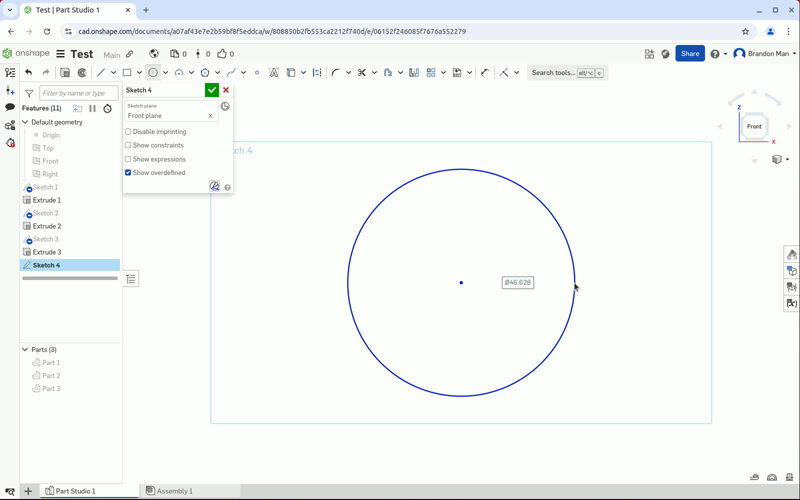
key(l)
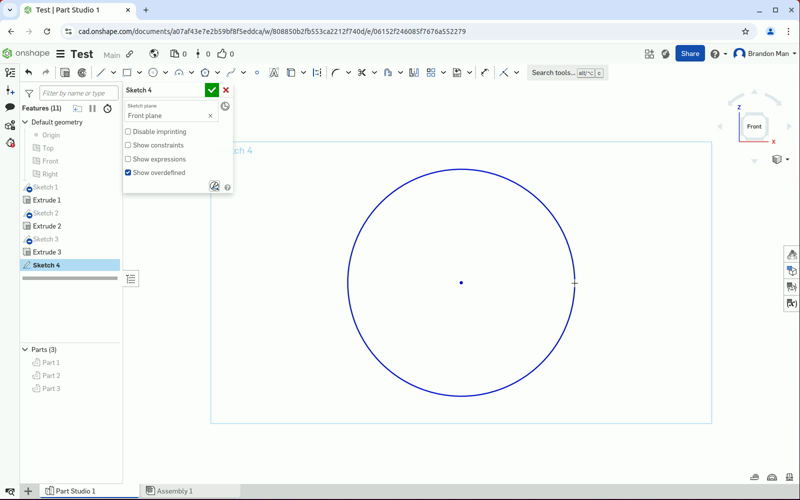
key_down(shift)
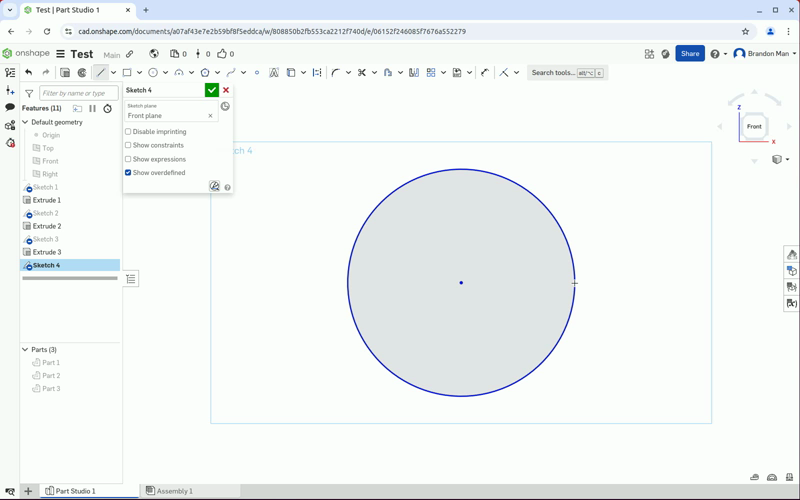
mouse_move(447, 377)
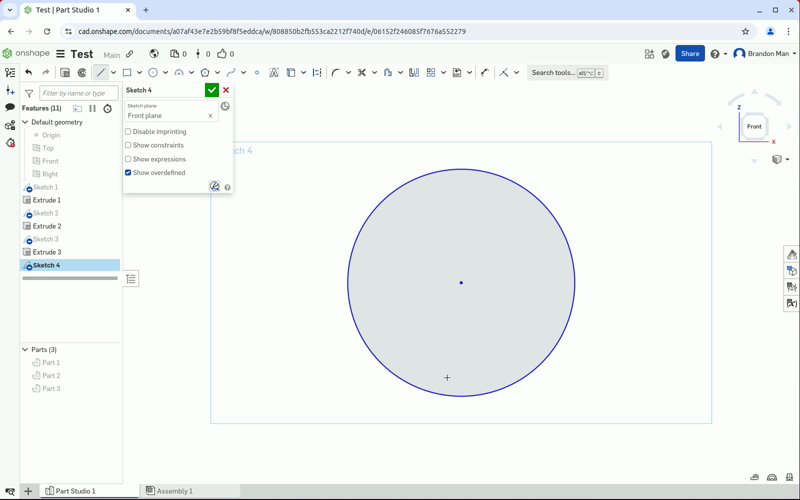
click(447, 377)
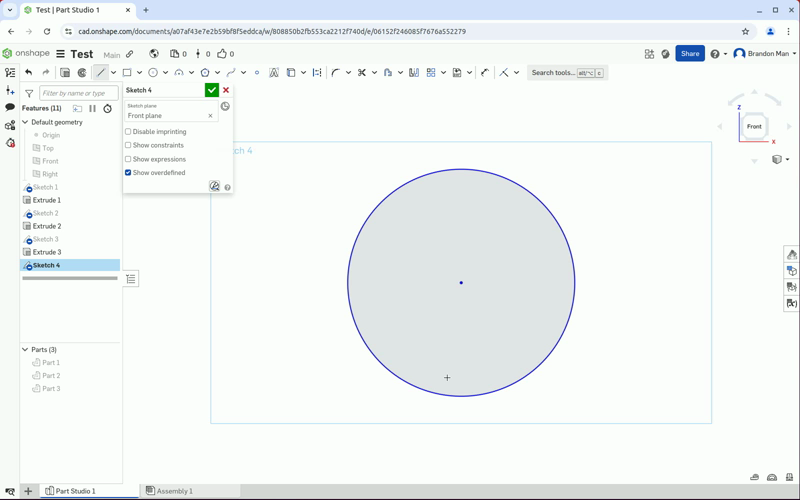
key_up(shift)
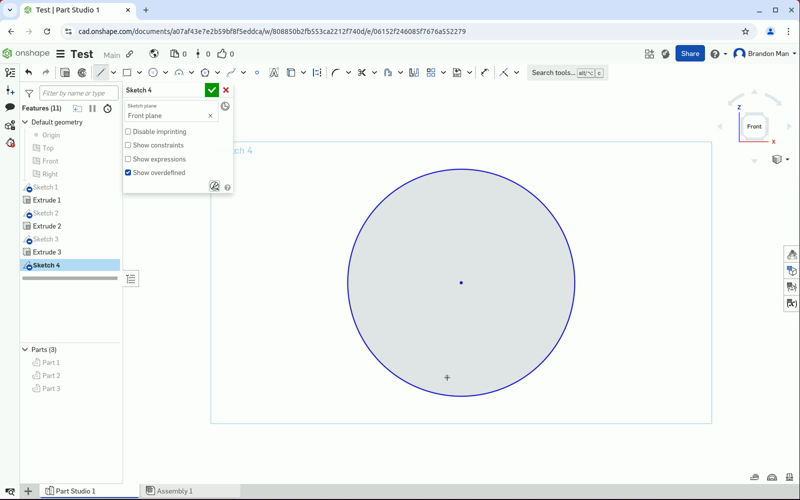
key_down(shift)
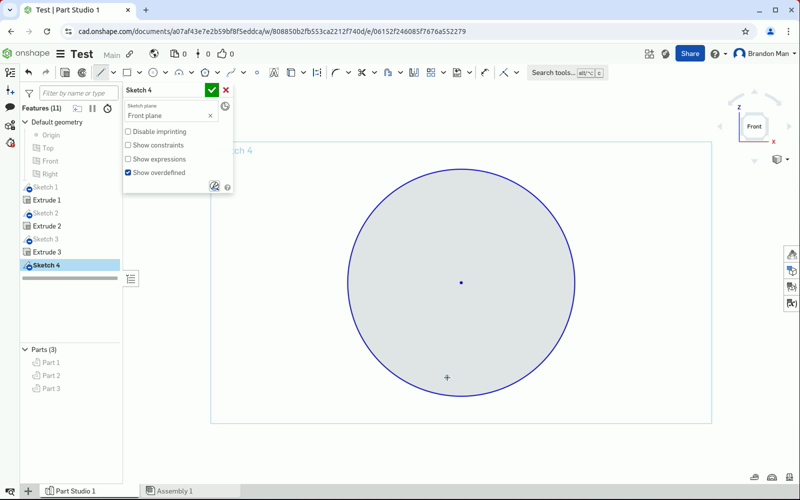
mouse_move(447, 282)
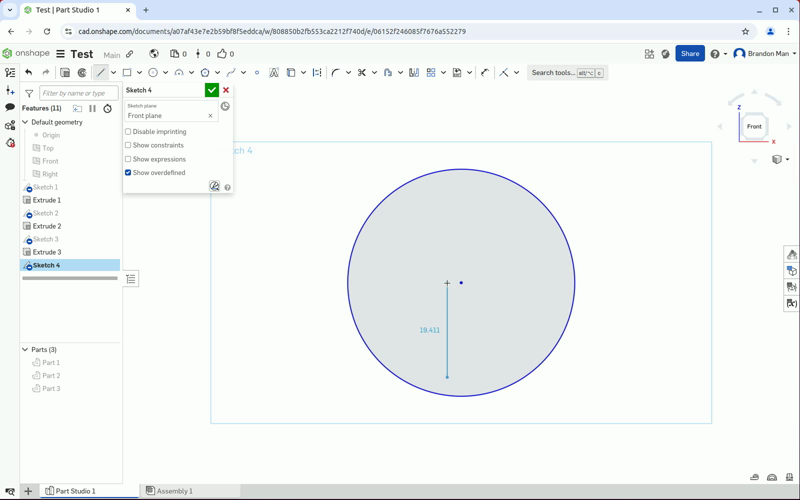
click(447, 282)
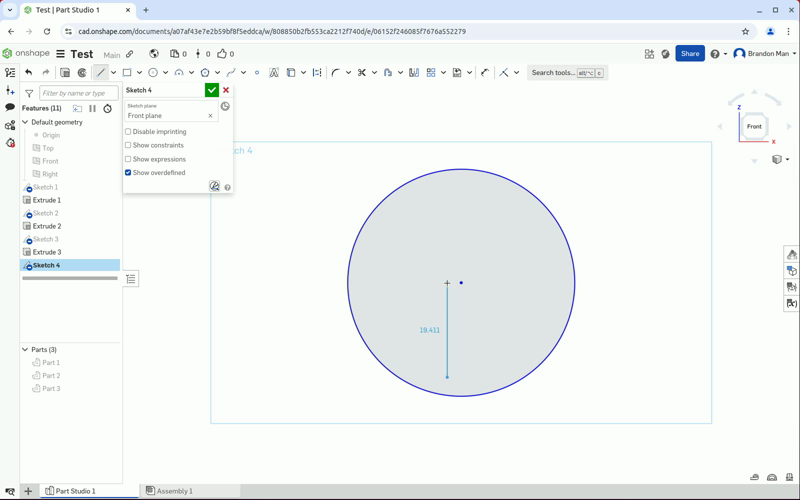
key_up(shift)
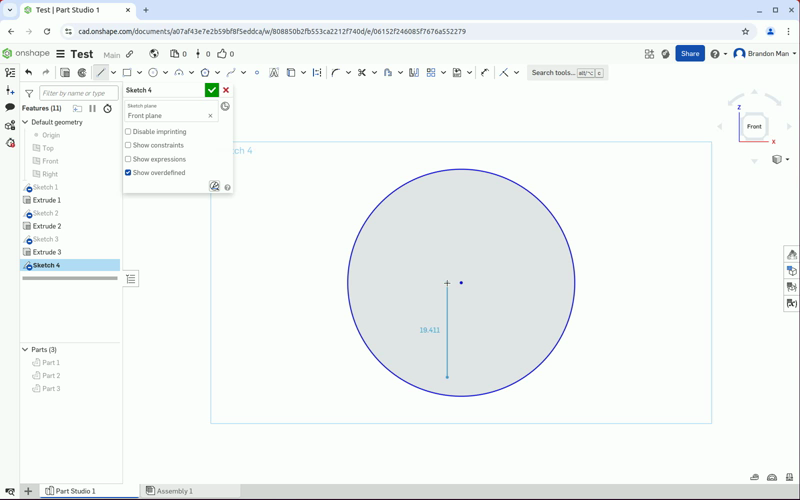
key_down(shift)
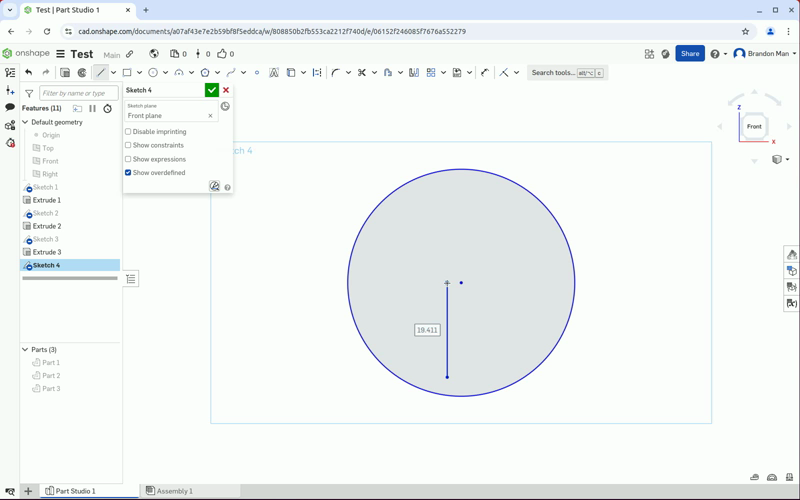
mouse_move(447, 183)
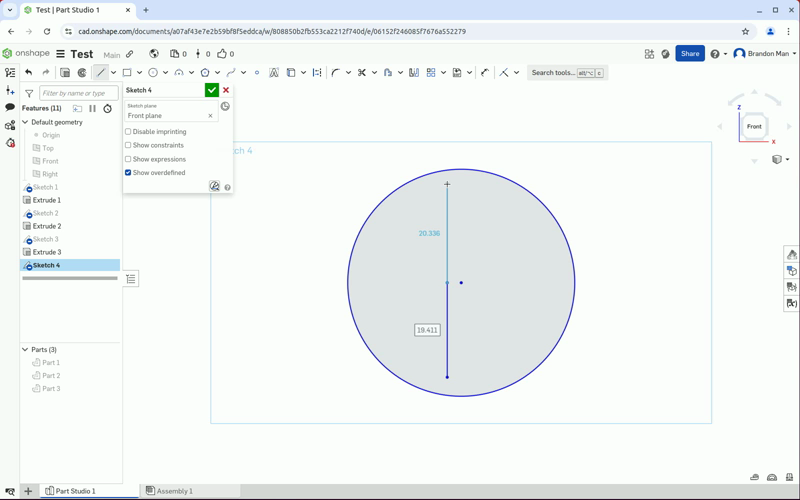
click(447, 183)
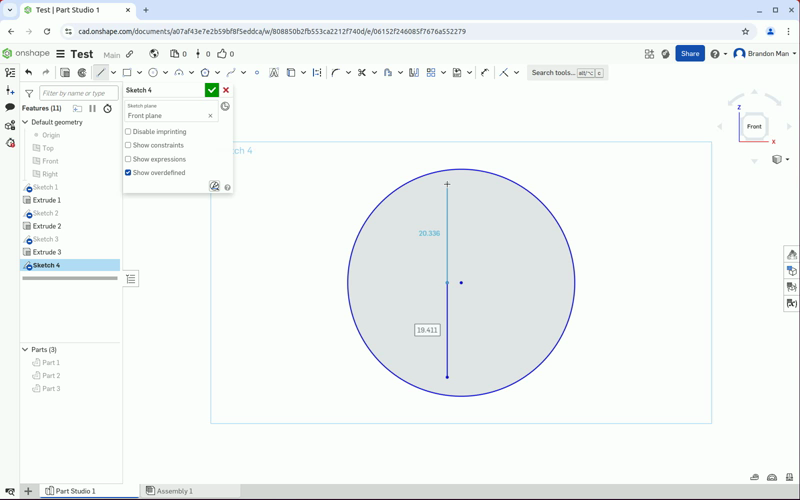
key_up(shift)
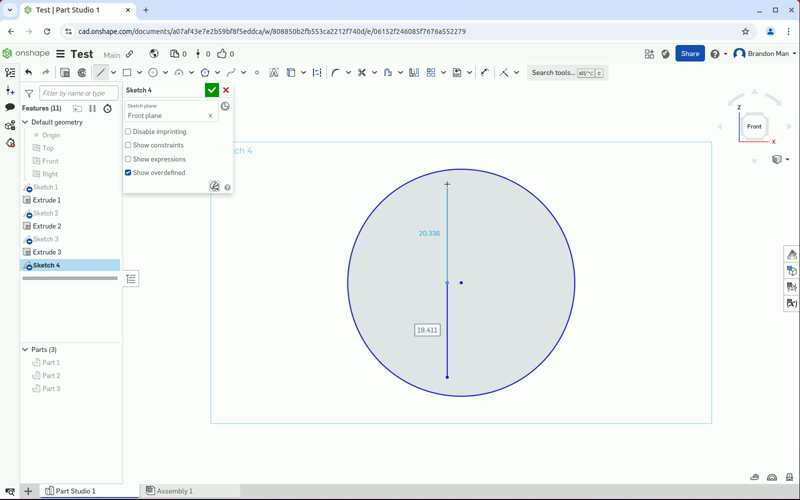
key(esc)
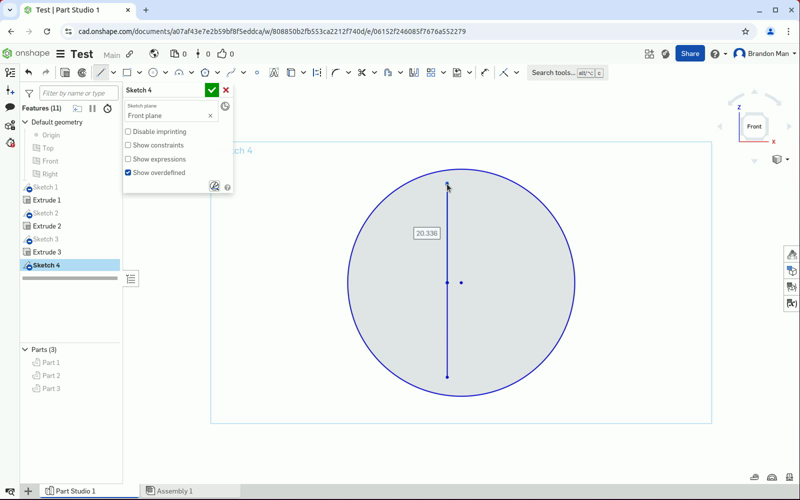
key(a)
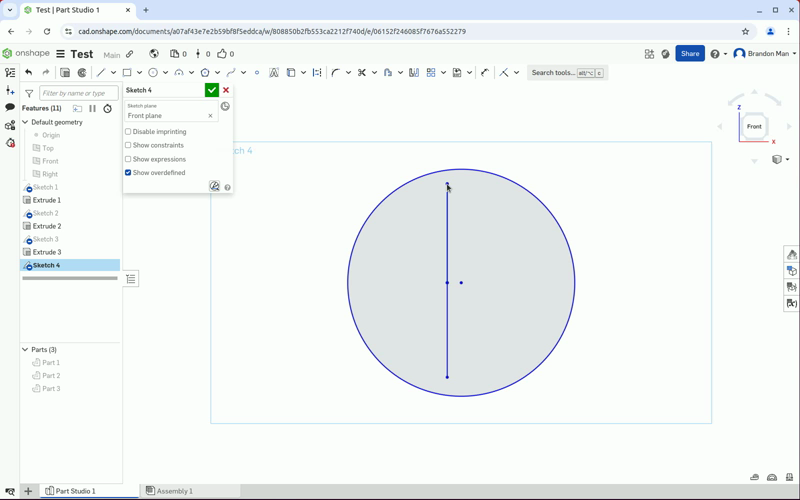
mouse_move(447, 183)
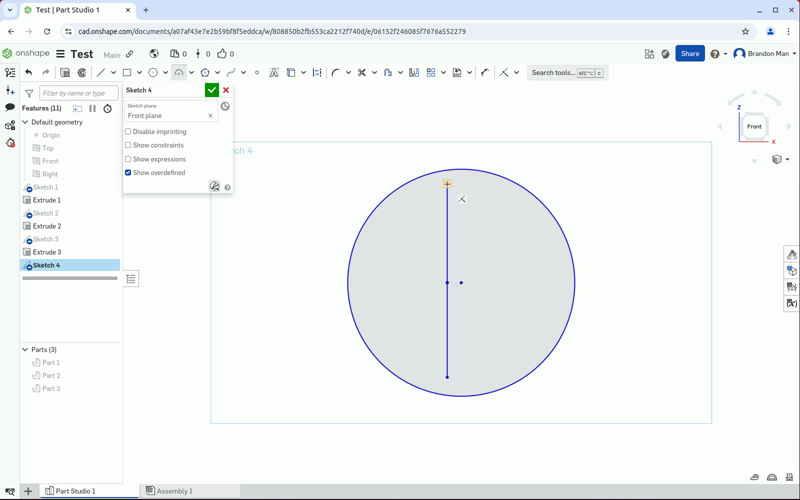
click(447, 183)
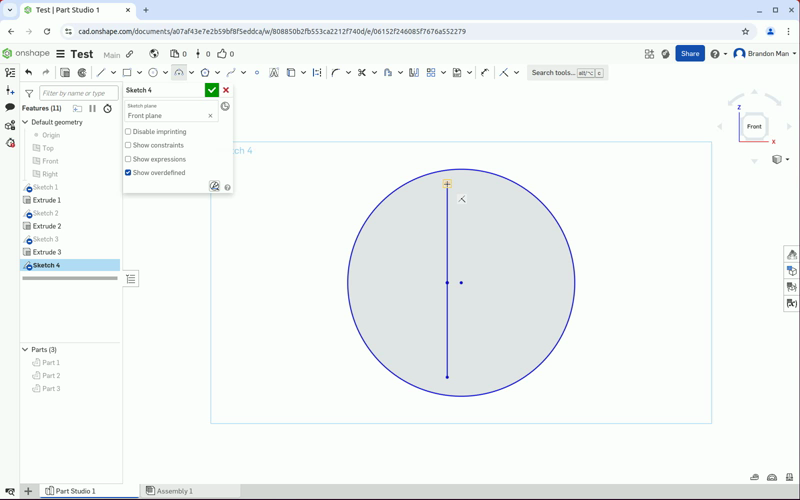
mouse_move(447, 377)
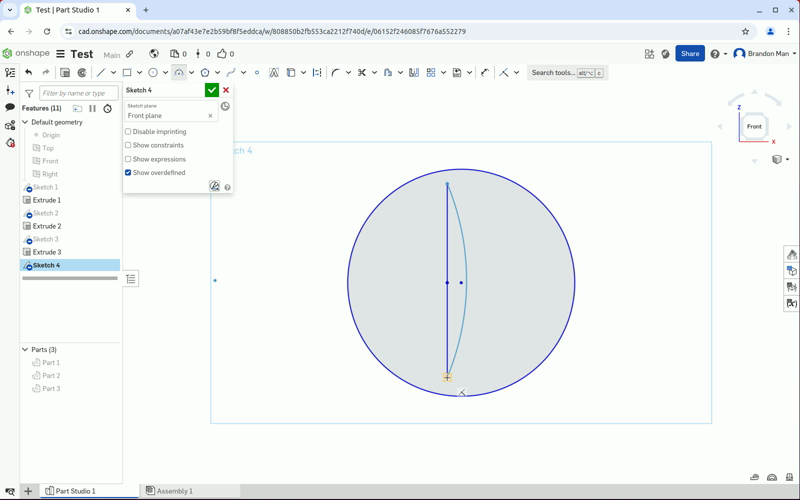
click(447, 377)
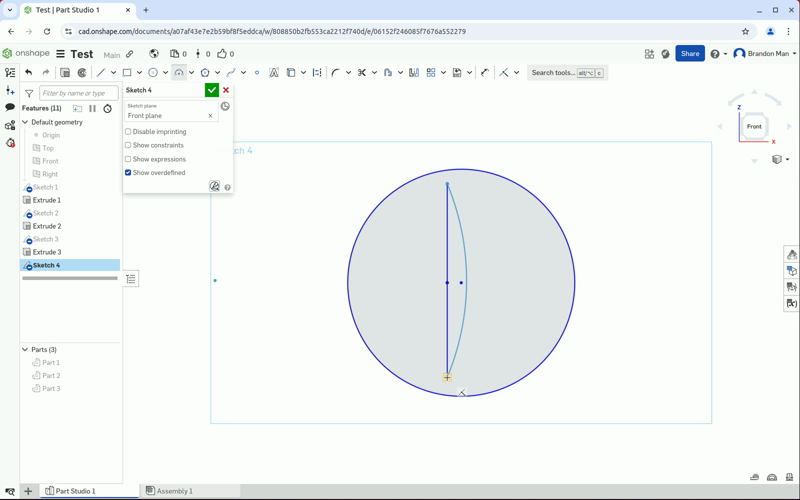
key_down(shift)
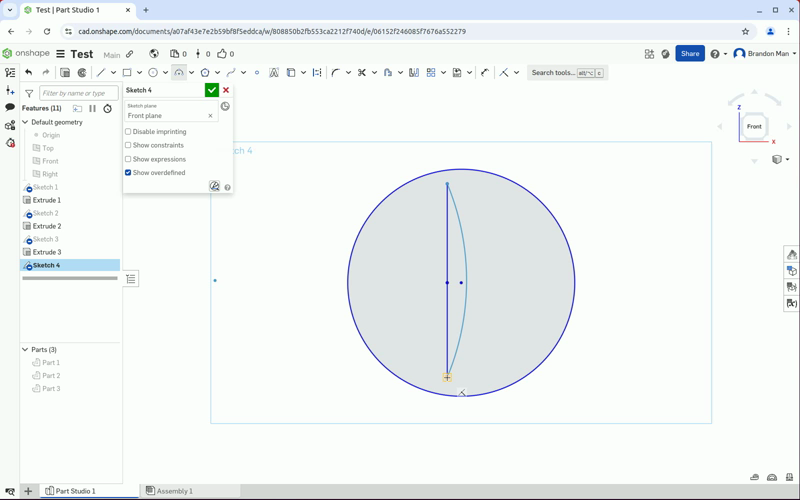
mouse_move(369, 280)
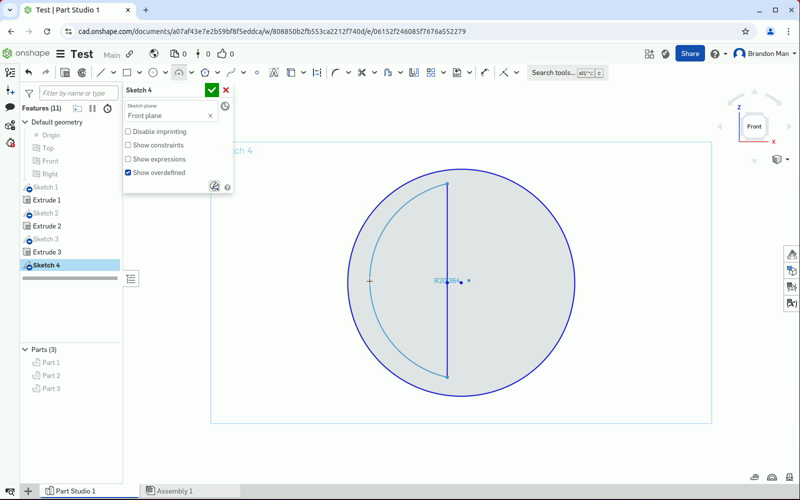
click(369, 280)
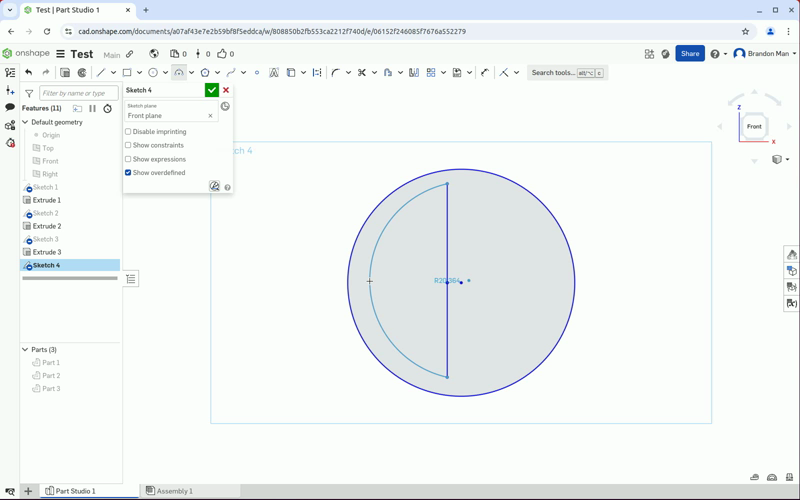
key_up(shift)
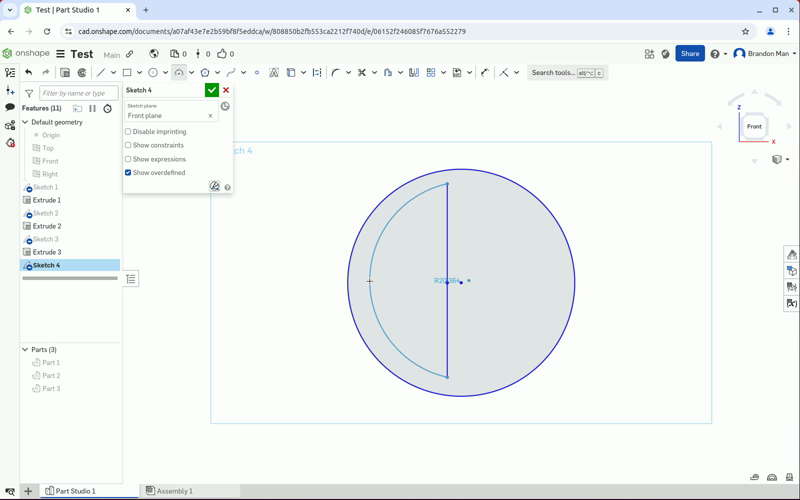
key(esc)
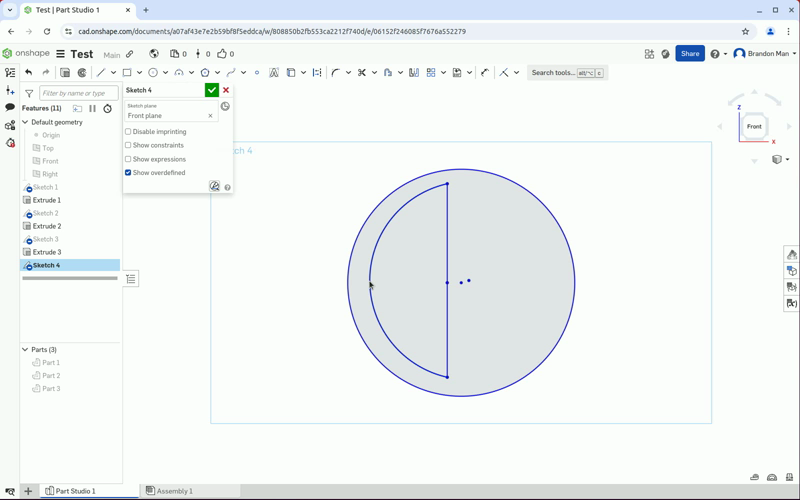
key(a)
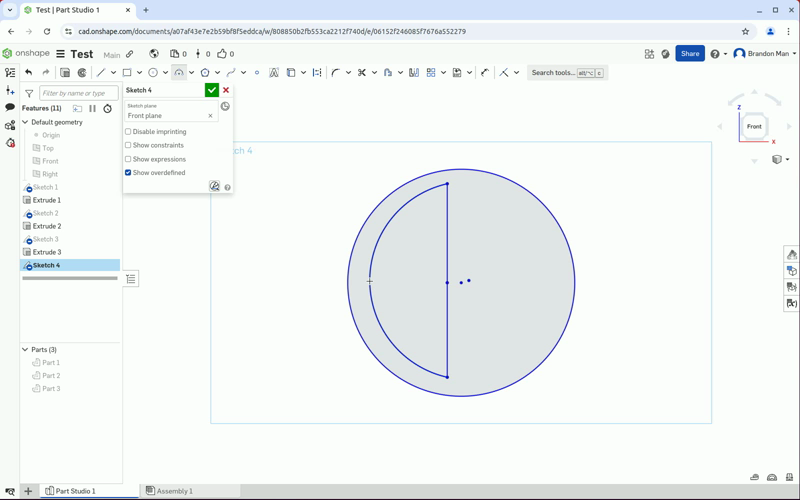
key_down(shift)
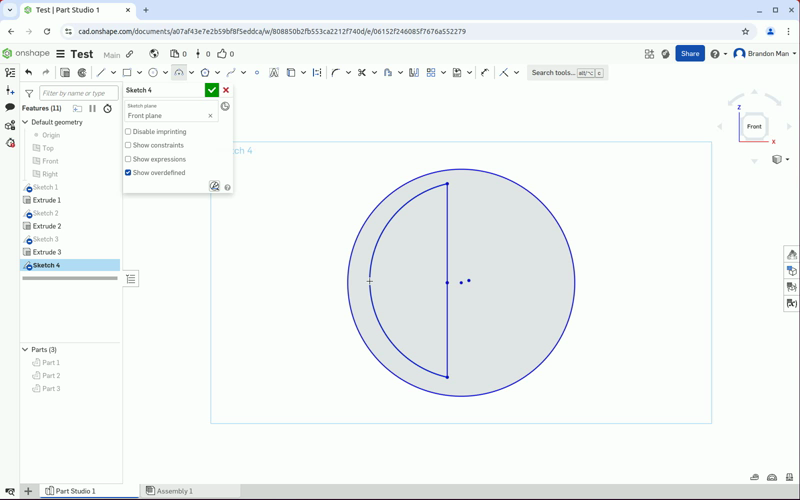
mouse_move(461, 377)
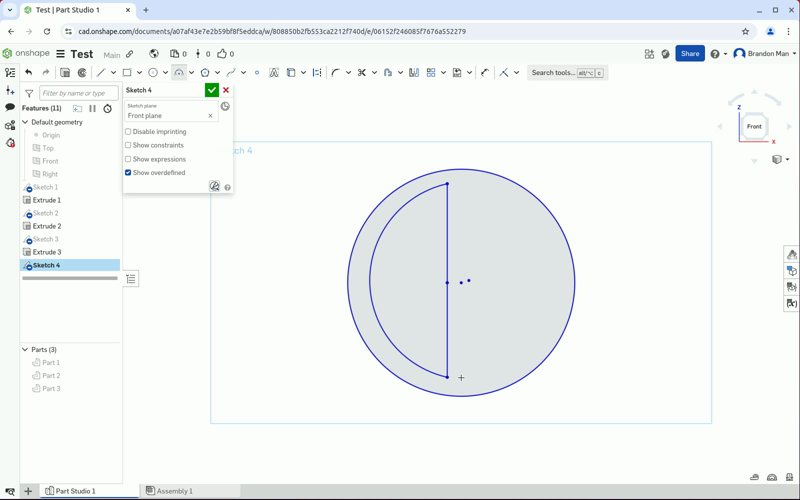
click(461, 377)
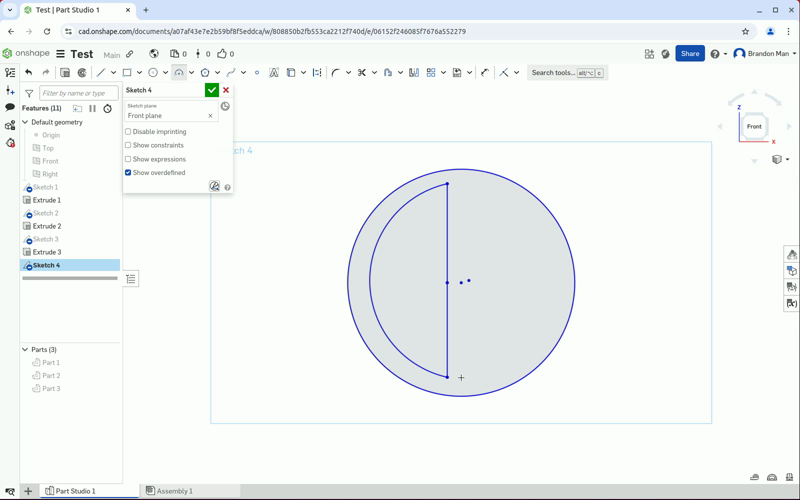
key_up(shift)
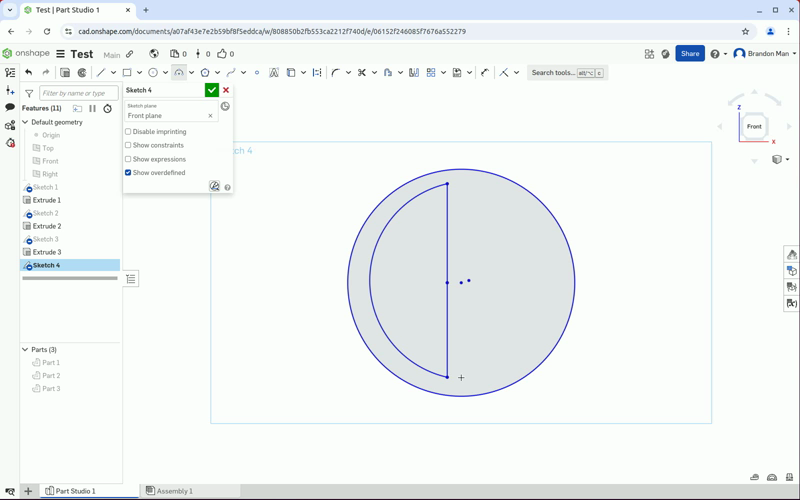
key_down(shift)
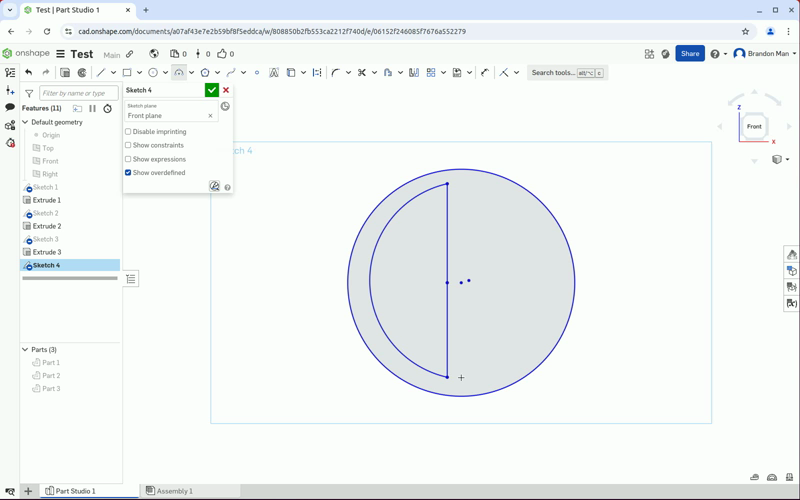
mouse_move(461, 183)
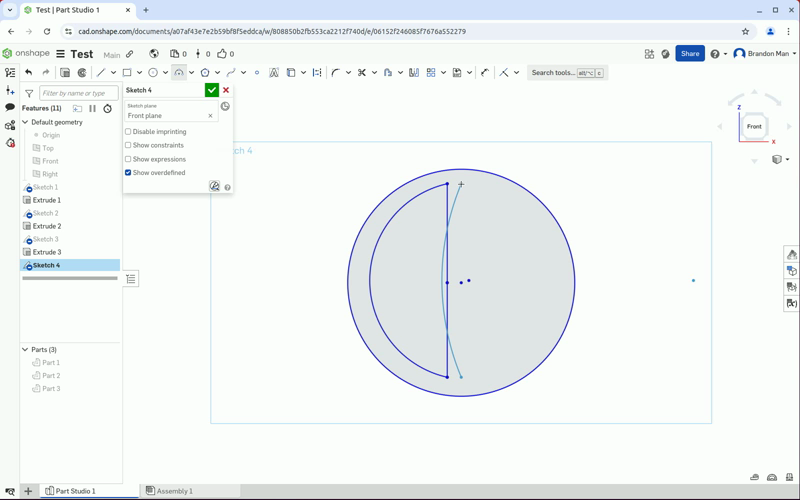
click(461, 183)
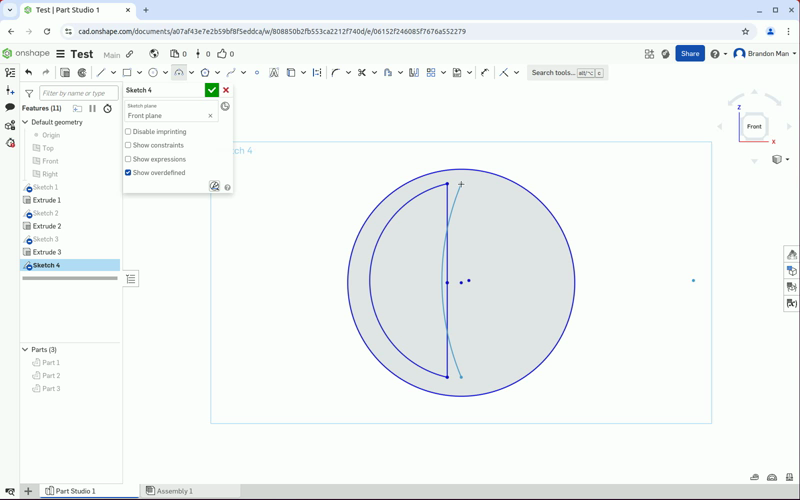
mouse_move(551, 280)
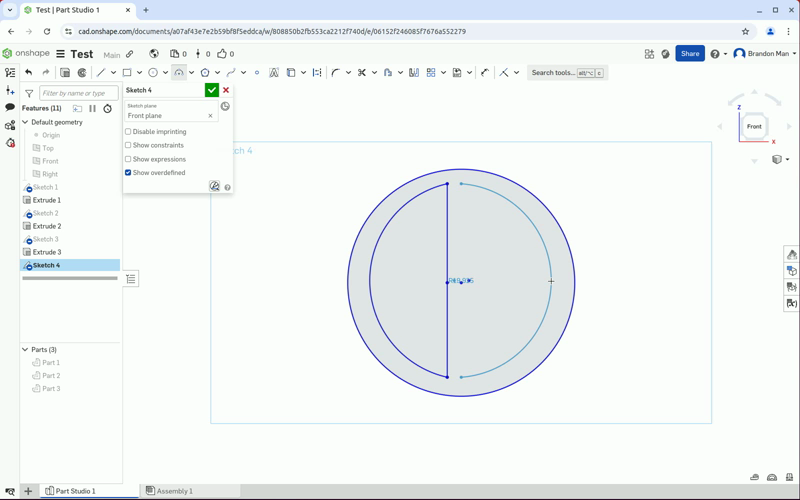
click(551, 280)
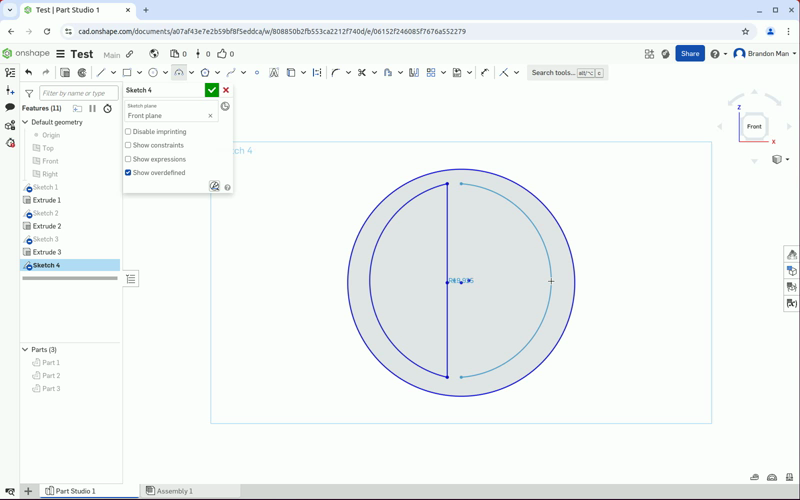
key_up(shift)
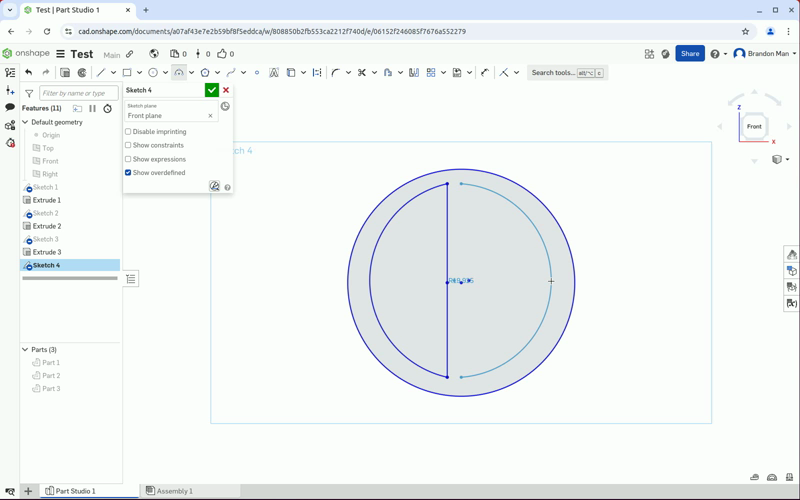
key(esc)
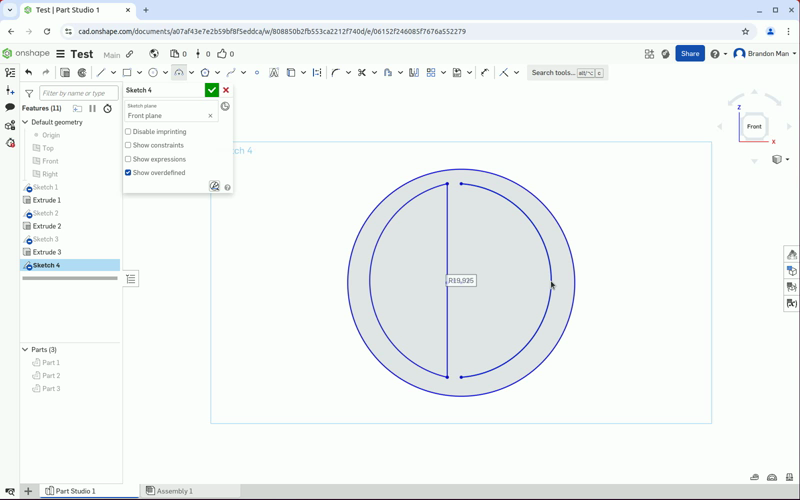
key(l)
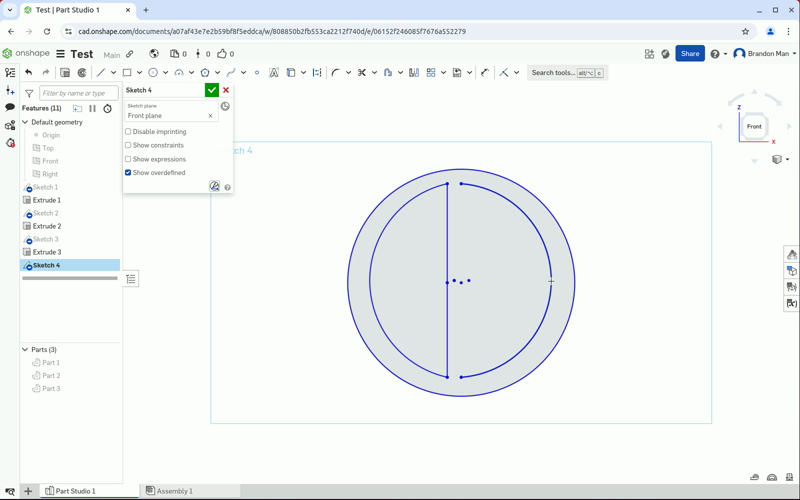
mouse_move(461, 183)
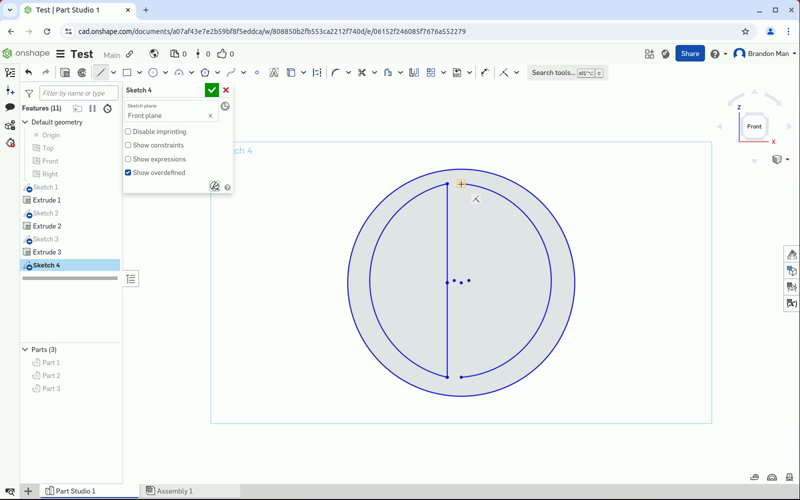
click(461, 183)
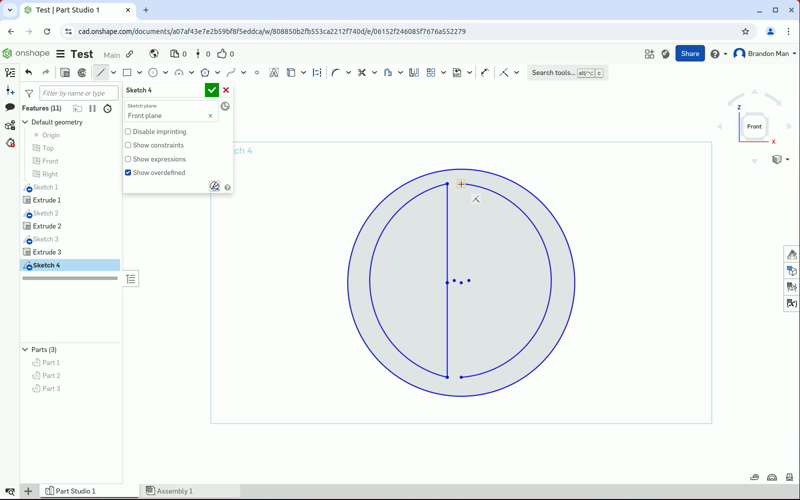
key_down(shift)
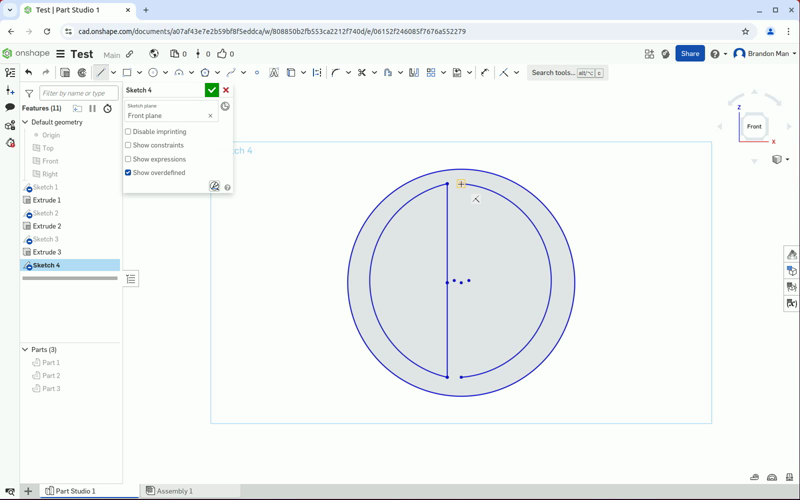
mouse_move(461, 282)
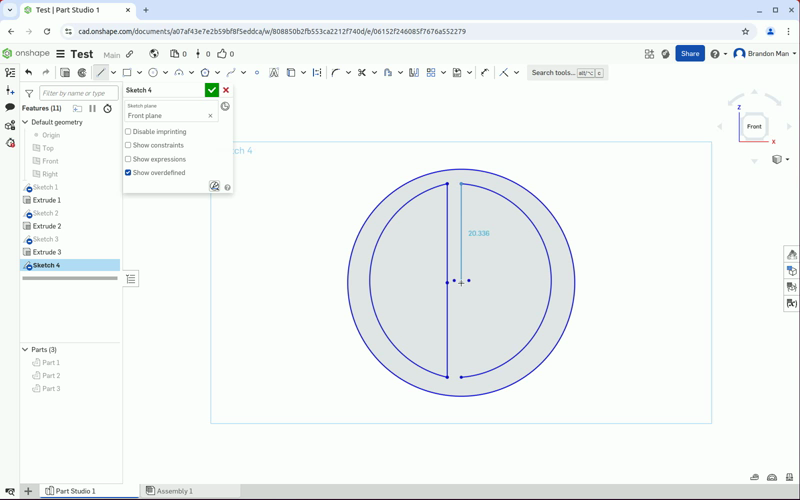
click(461, 282)
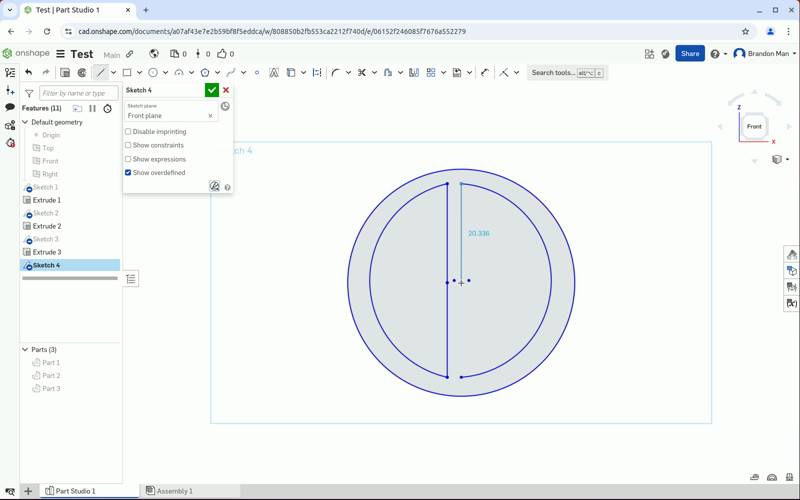
key_up(shift)
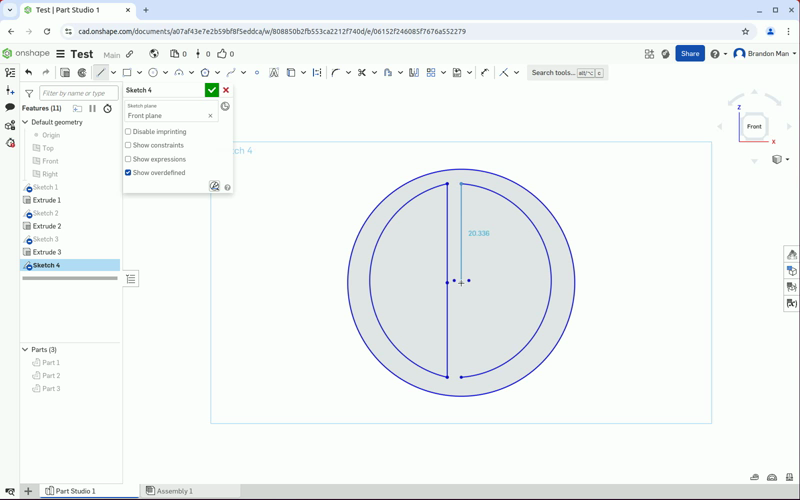
key_down(shift)
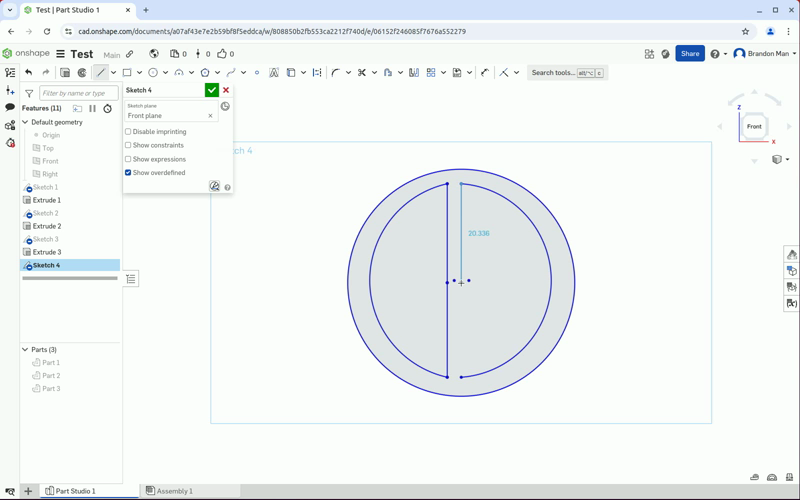
mouse_move(461, 377)
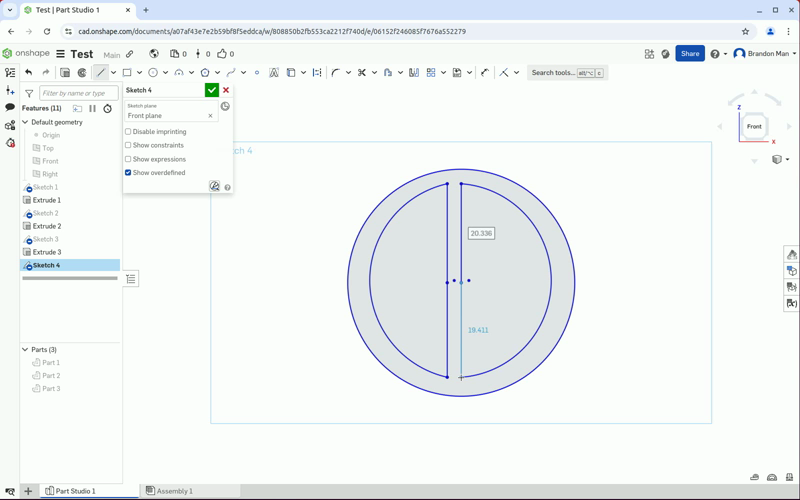
key_up(shift)
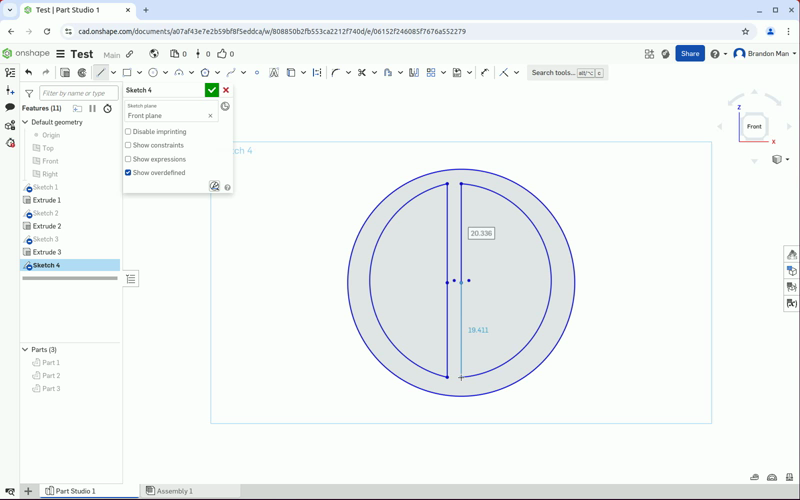
click(461, 377)
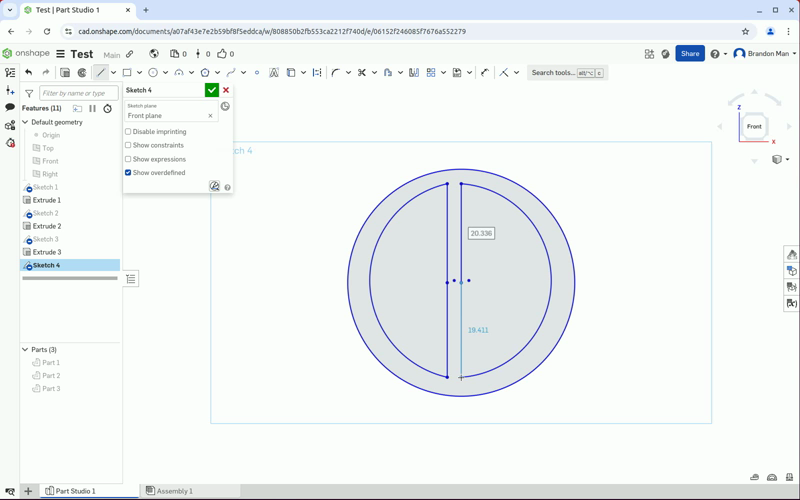
key(esc)
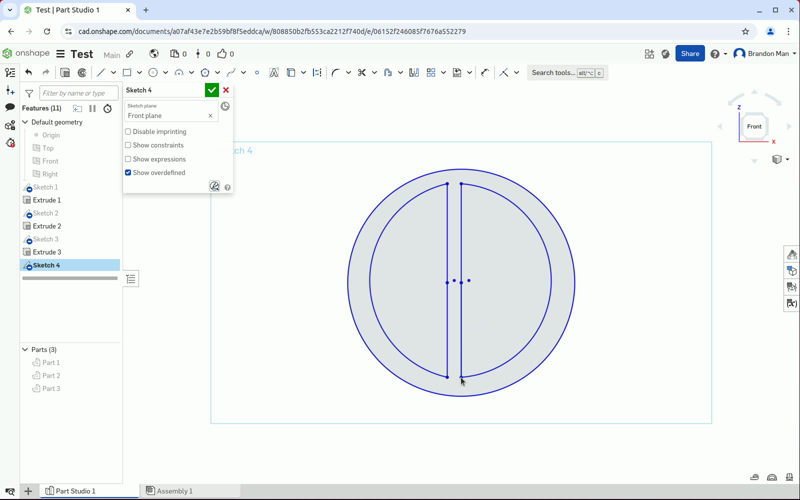
mouse_move(560, 306)
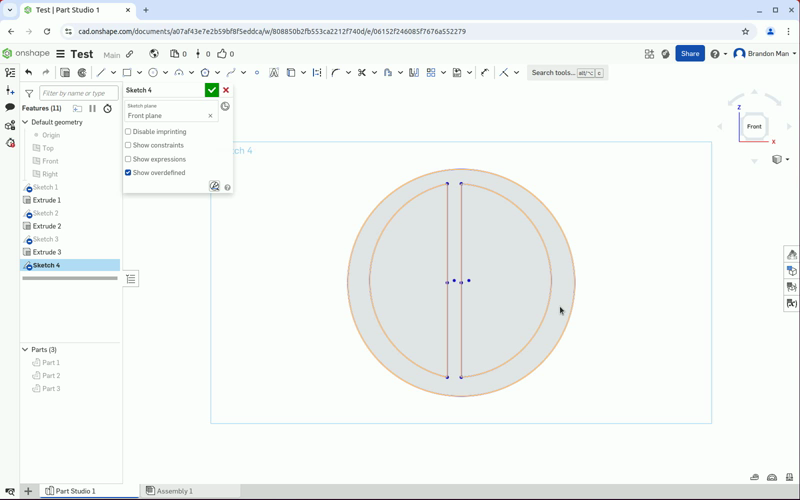
click(560, 306)
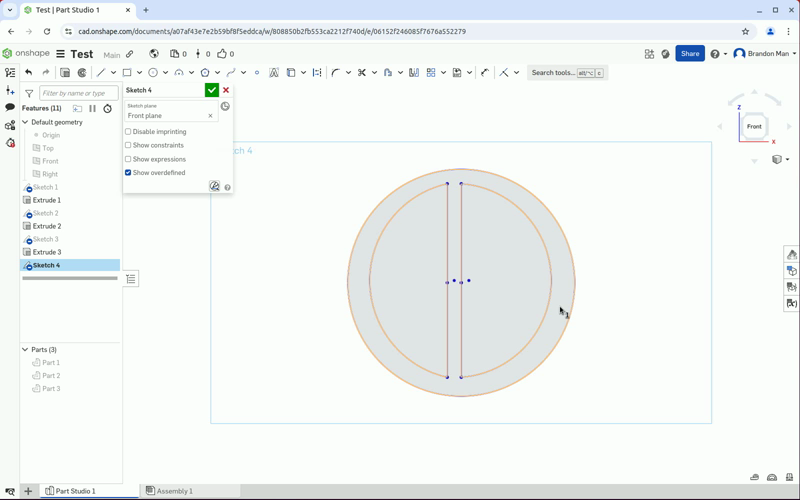
mouse_move(73, 352)
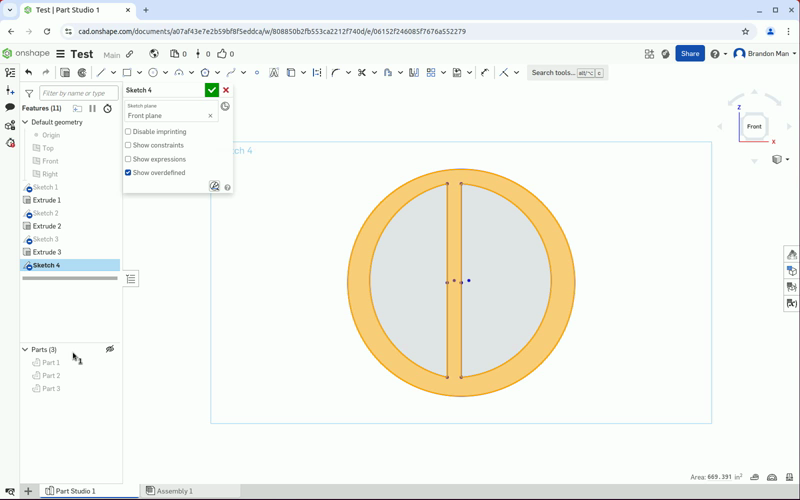
key(shift+y)
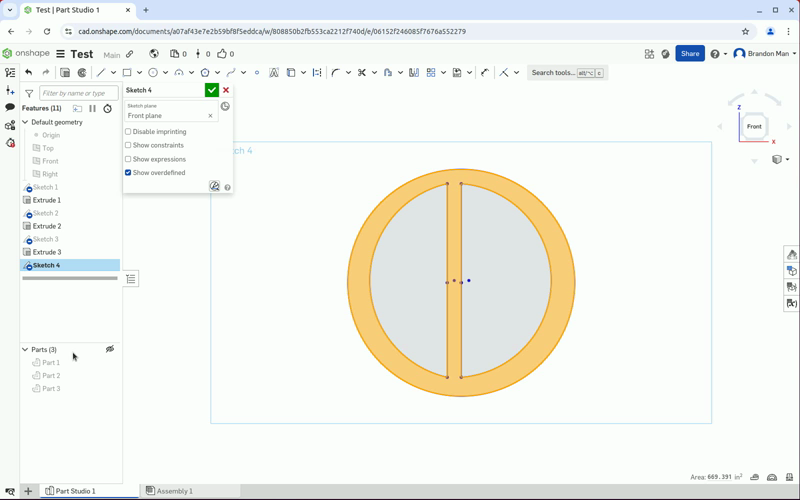
key(shift+e)
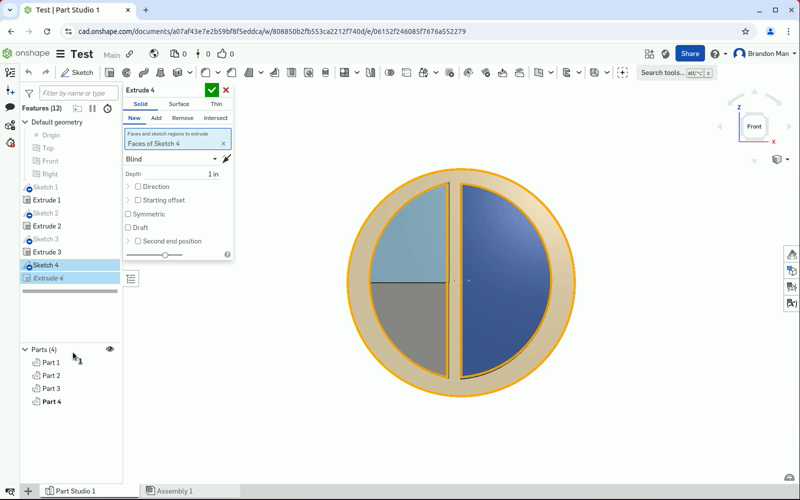
mouse_move(143, 106)
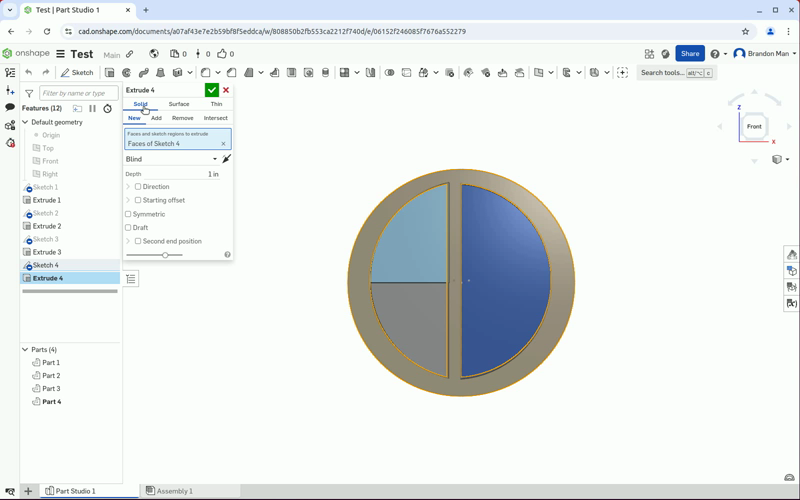
click(143, 106)
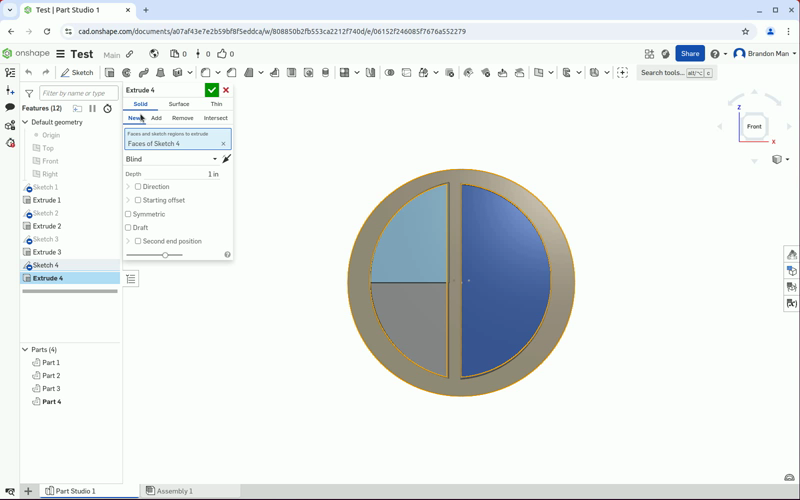
mouse_move(137, 120)
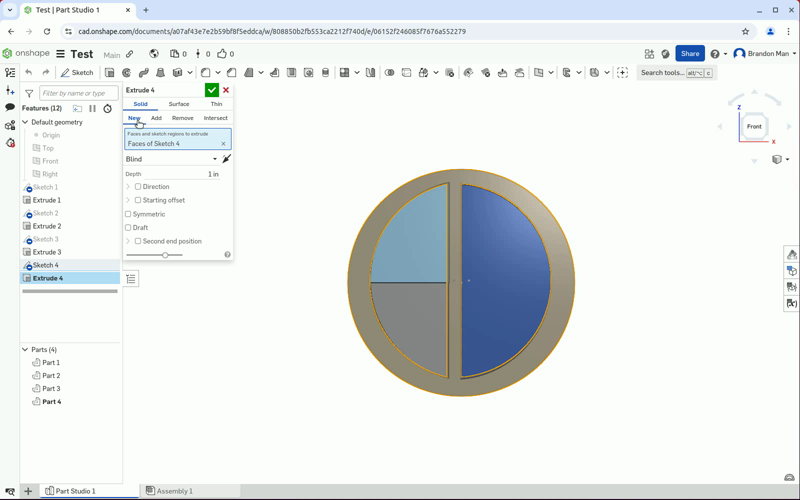
click(137, 120)
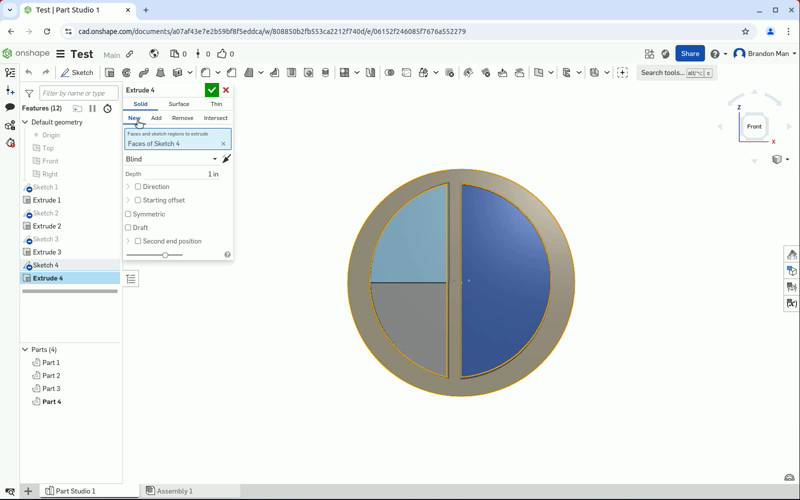
key(tab, 4)
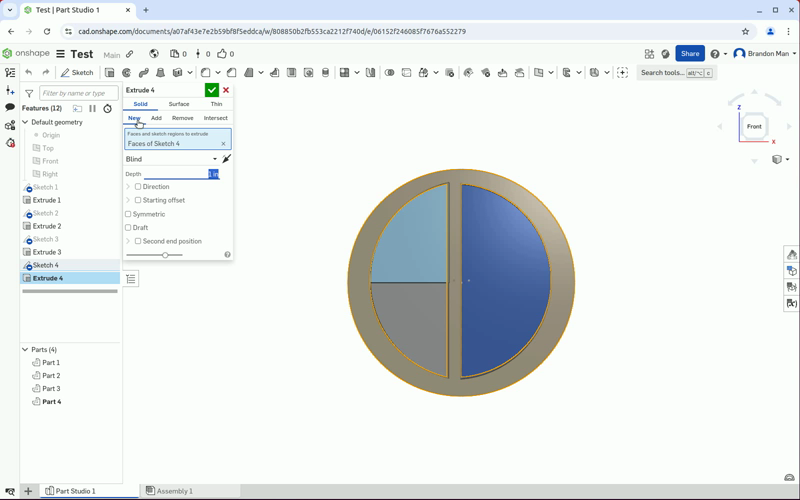
text(22.145)
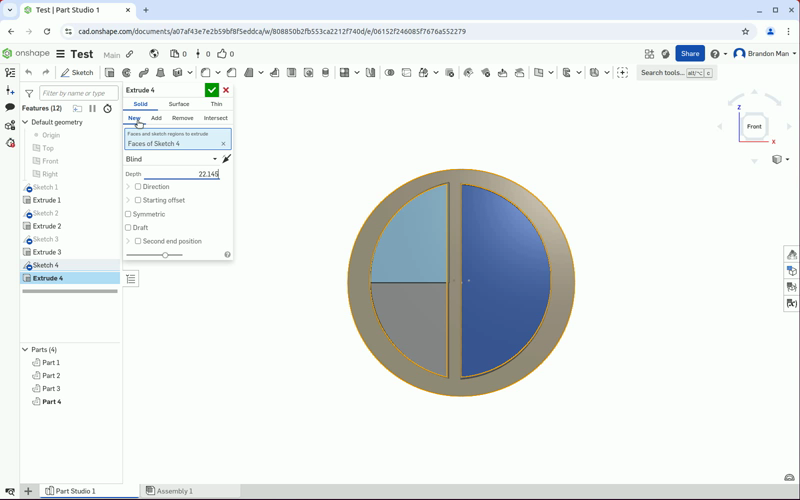
key(enter)
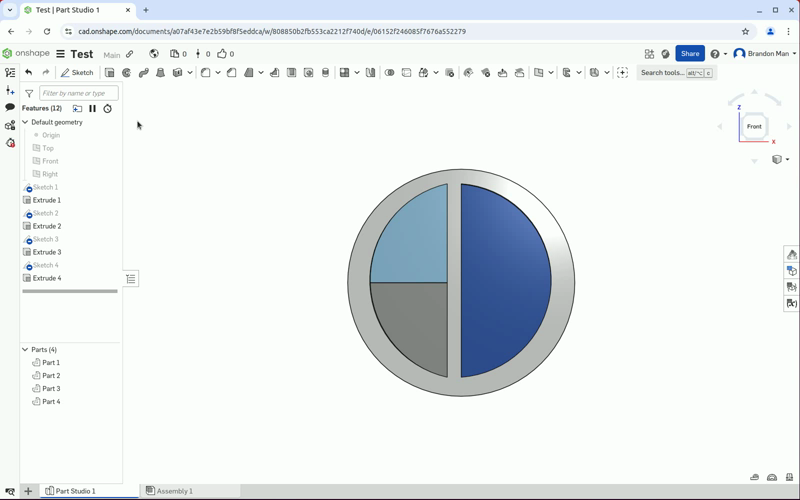
key(shift+h)
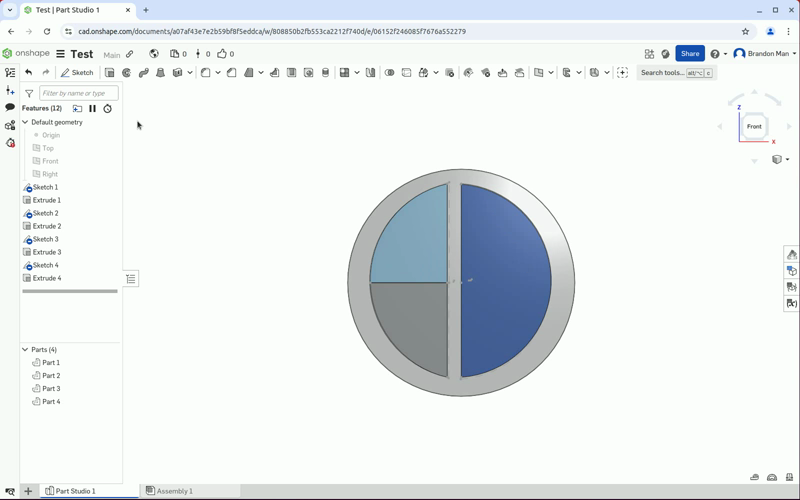
key(shift+h)
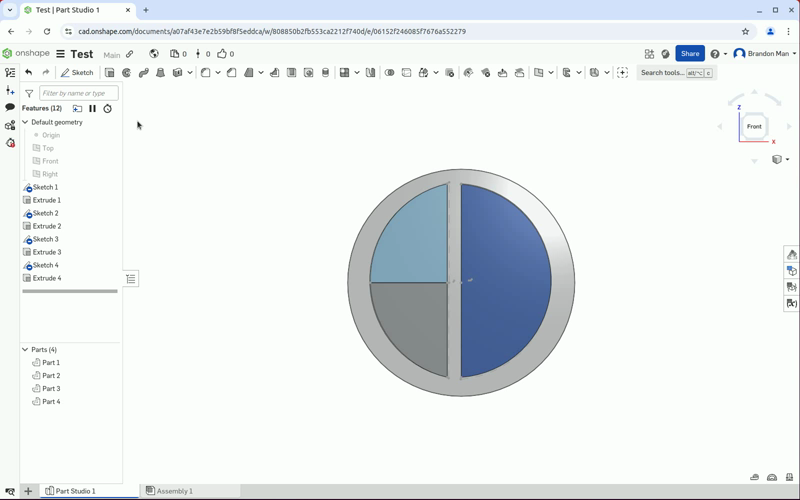
key(shift+7)
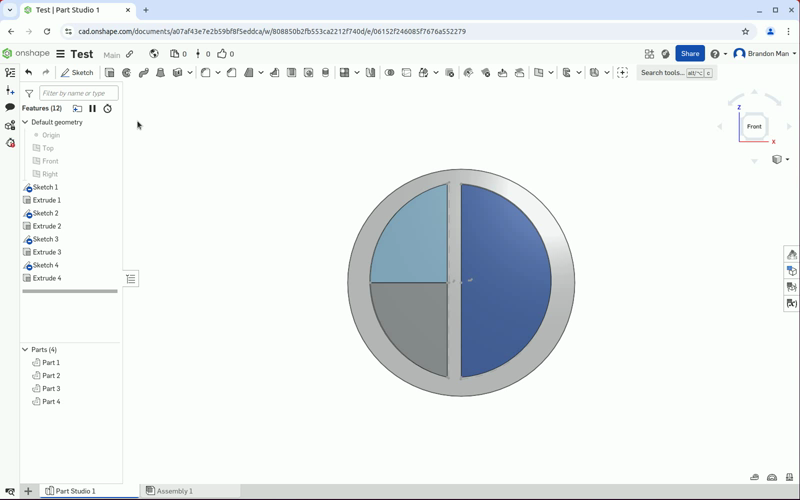
key(left, 2)
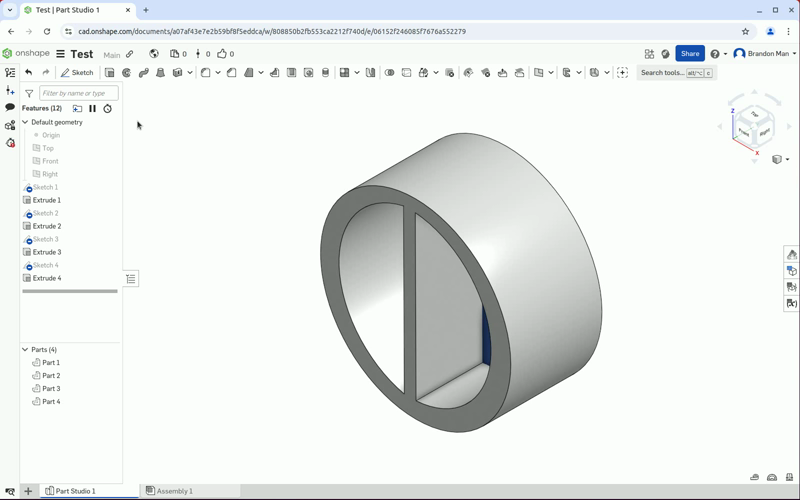
key(down, 2)
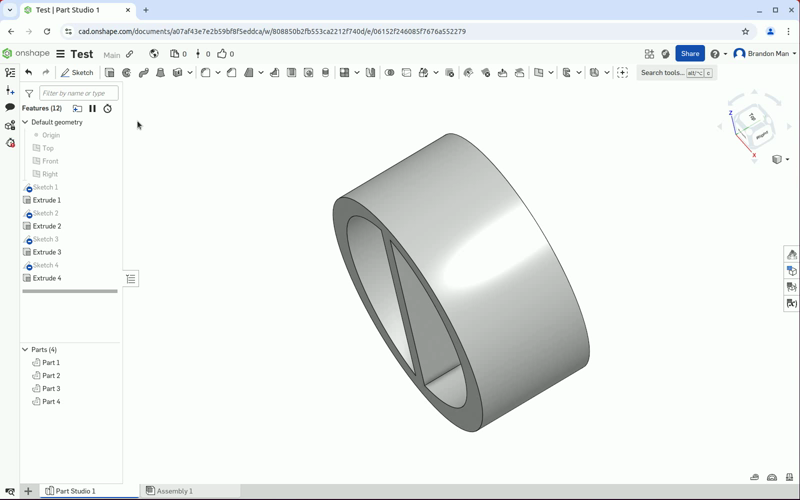
key(up, 2)
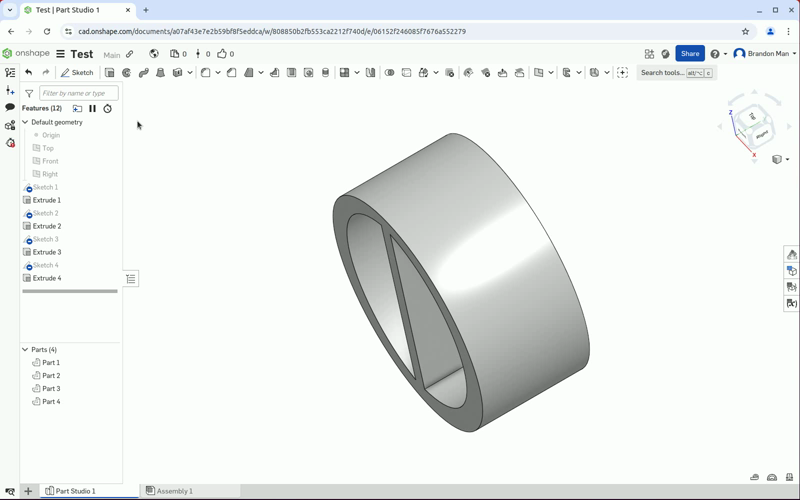
key(right, 2)
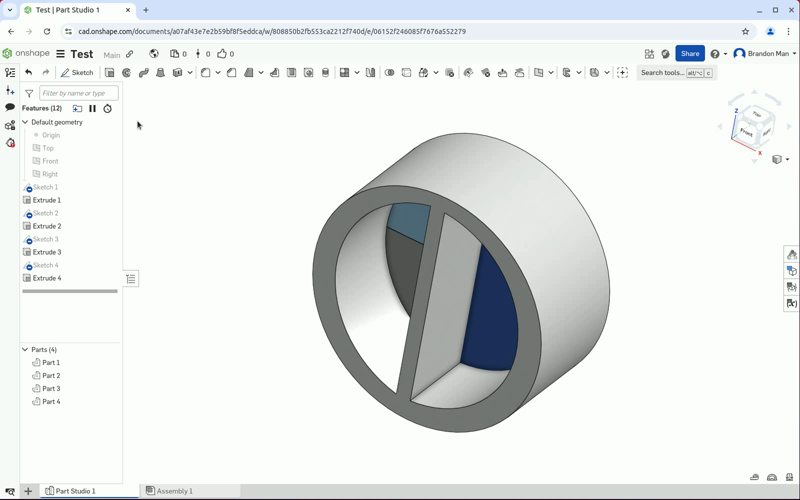
mouse_move(73, 189)
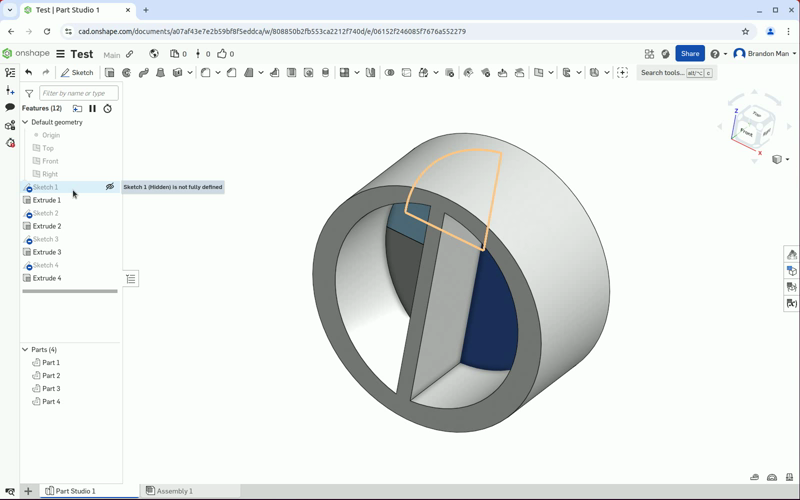
click(73, 189)